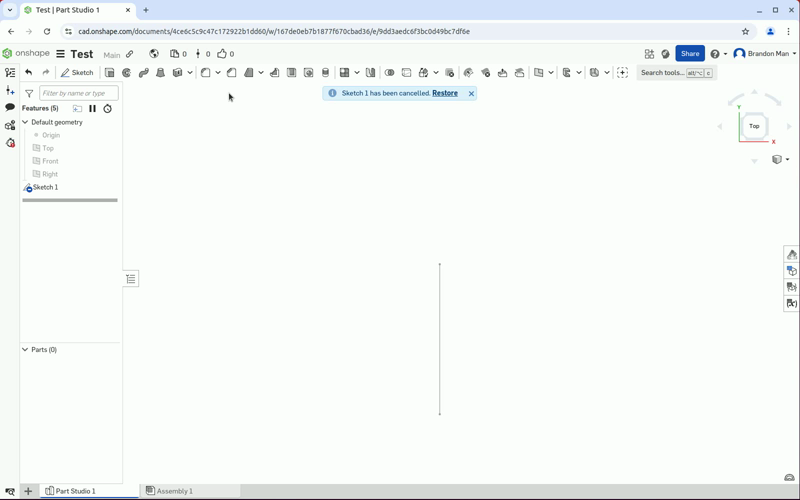
key(shift+h)
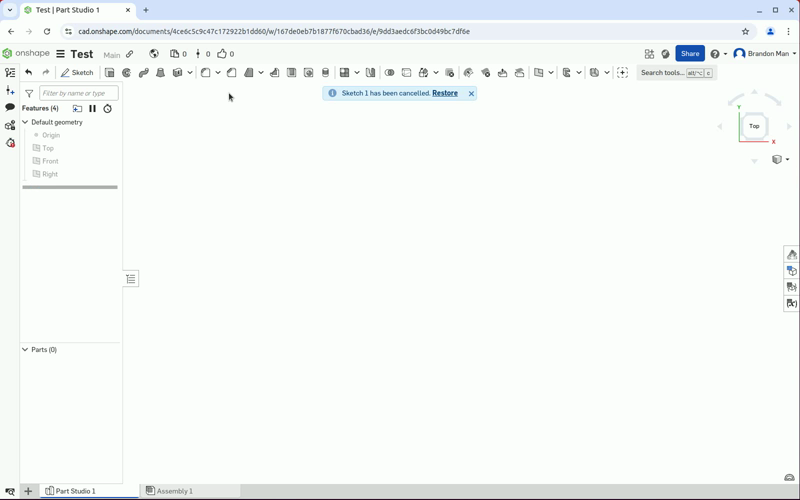
key(shift+s)
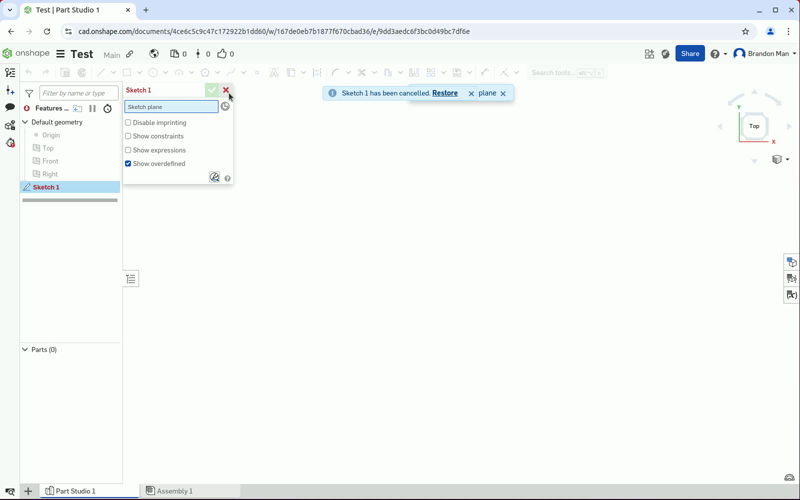
mouse_move(73, 150)
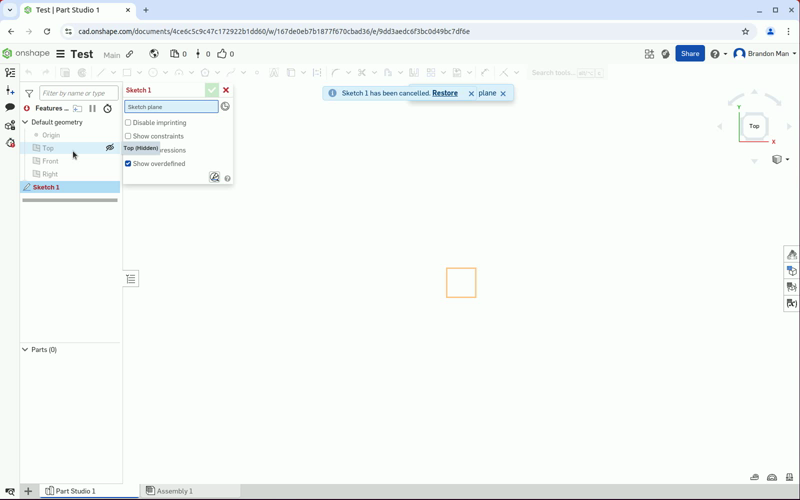
click(73, 150)
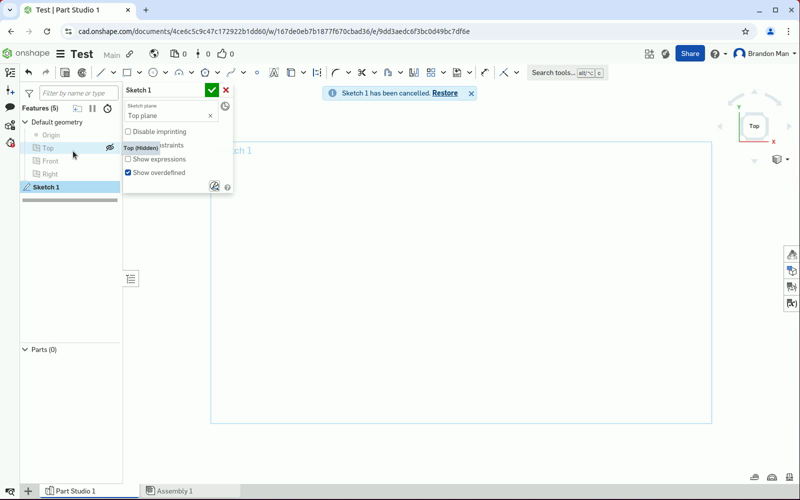
mouse_move(73, 352)
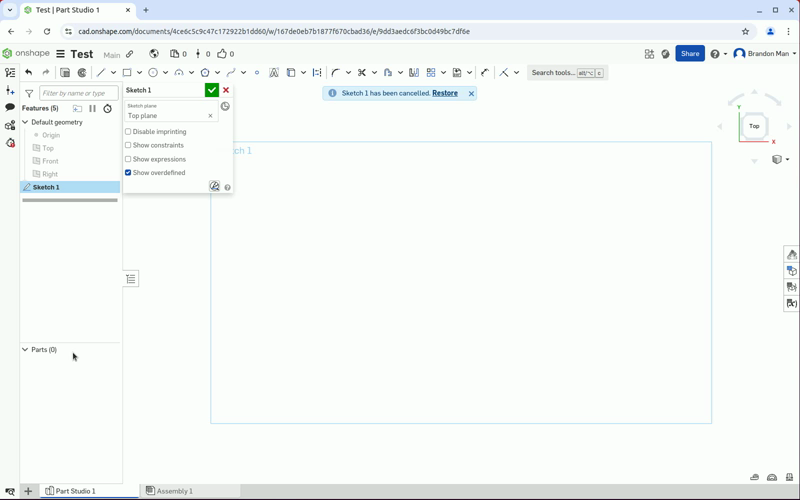
key(y)
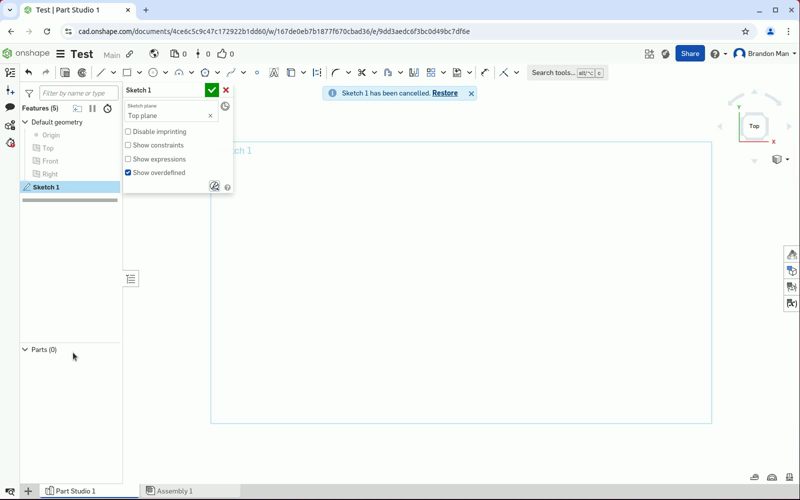
key(l)
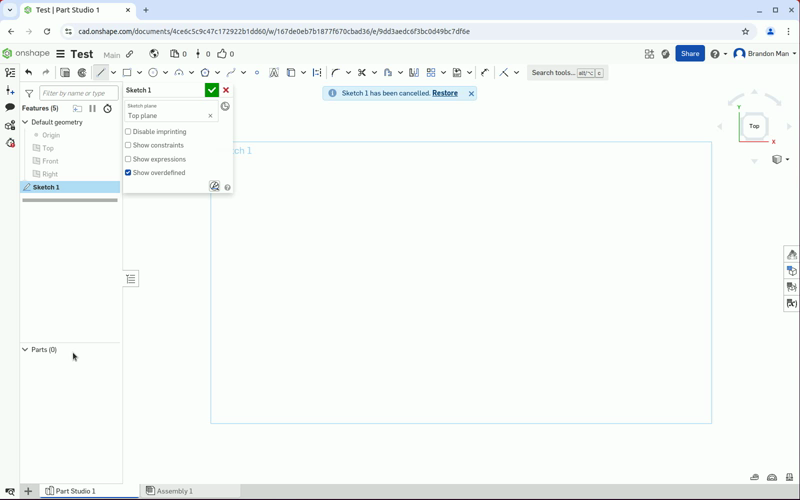
key_down(shift)
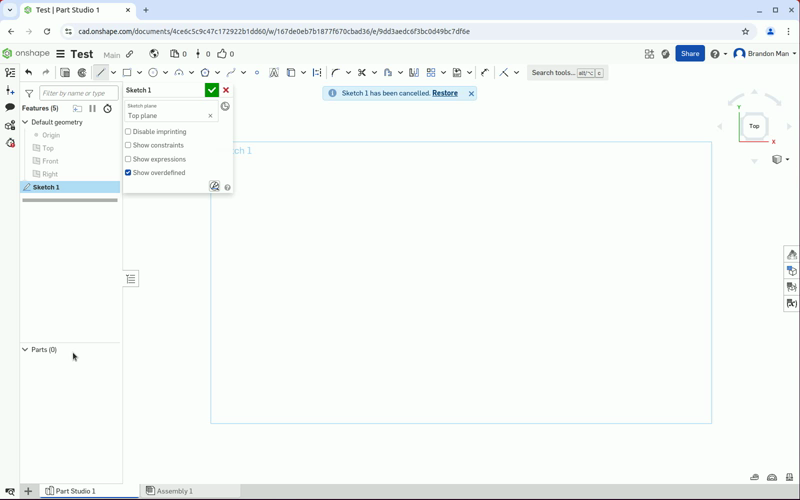
mouse_move(466, 282)
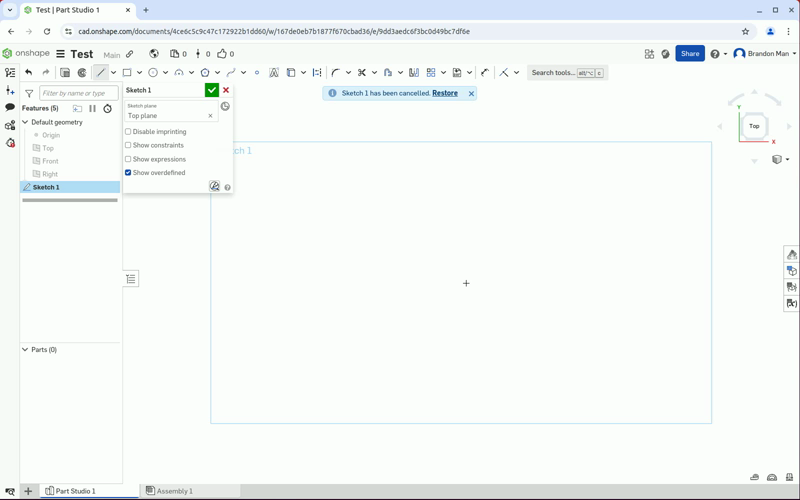
click(466, 282)
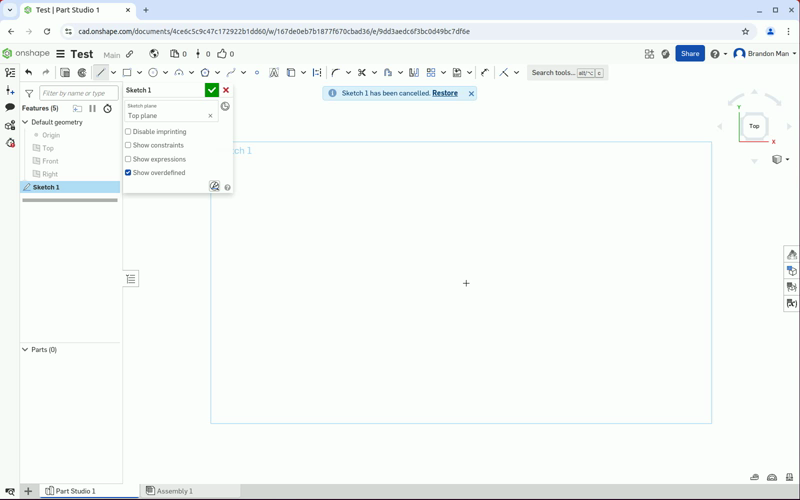
key_up(shift)
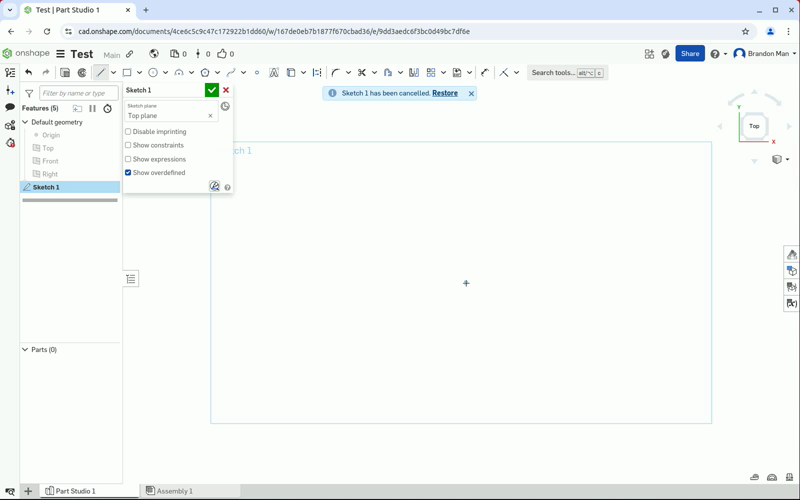
key_down(shift)
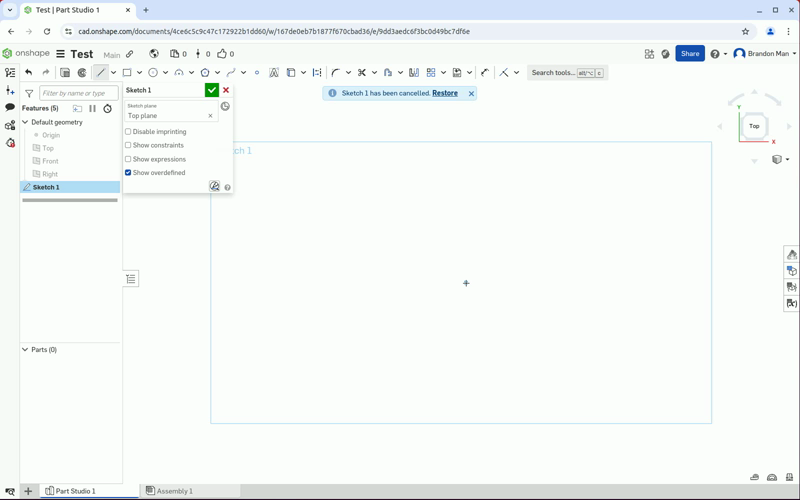
mouse_move(496, 282)
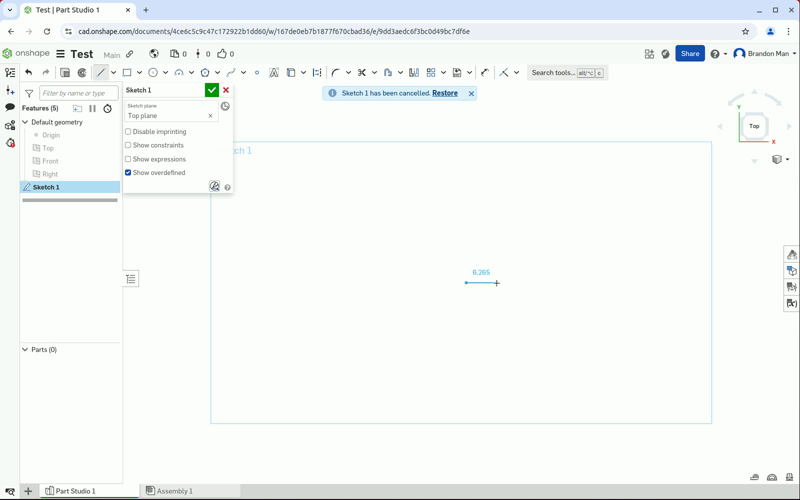
mouse_move(467, 282)
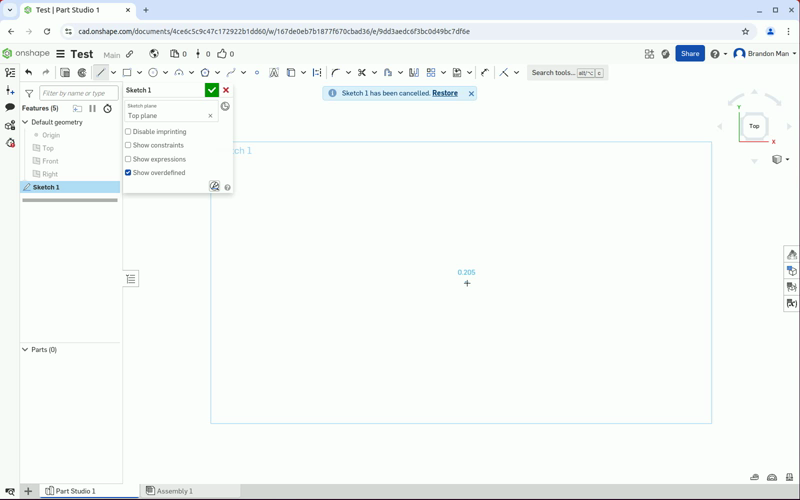
scroll(6)
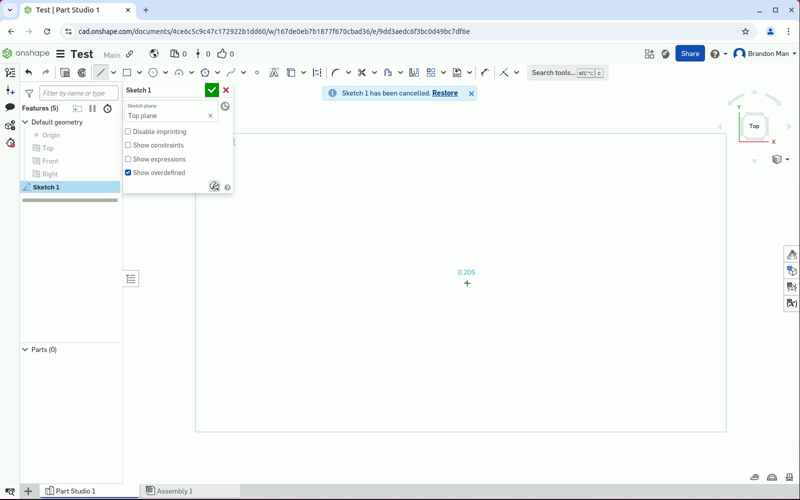
scroll(6)
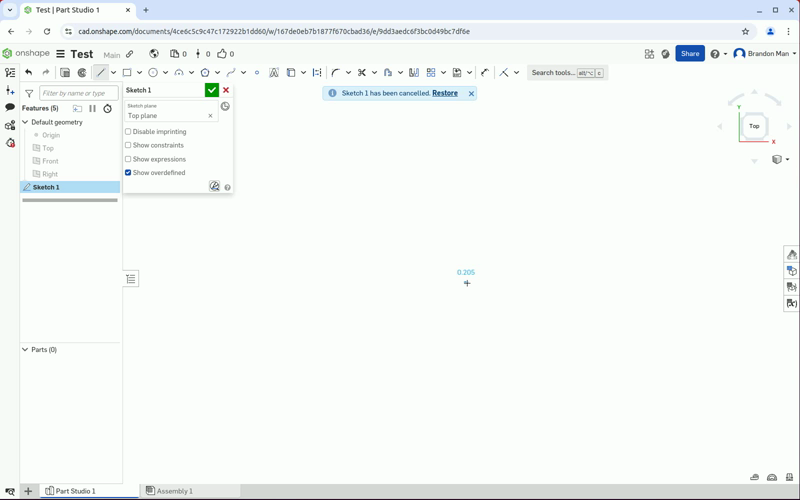
scroll(6)
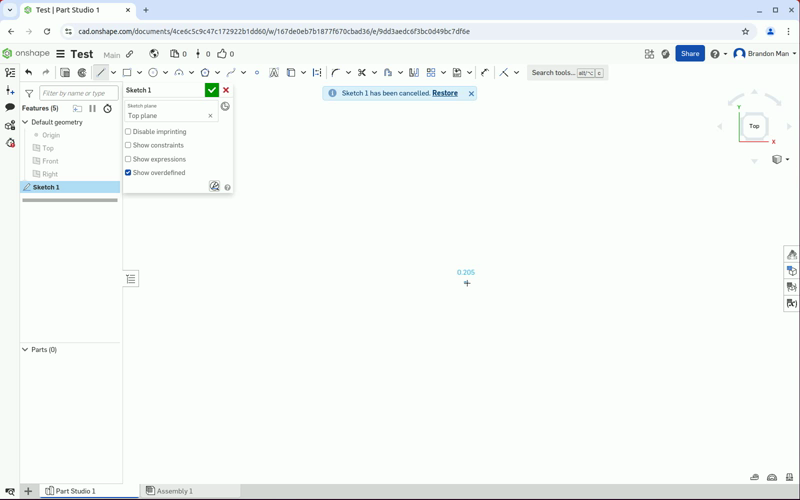
scroll(6)
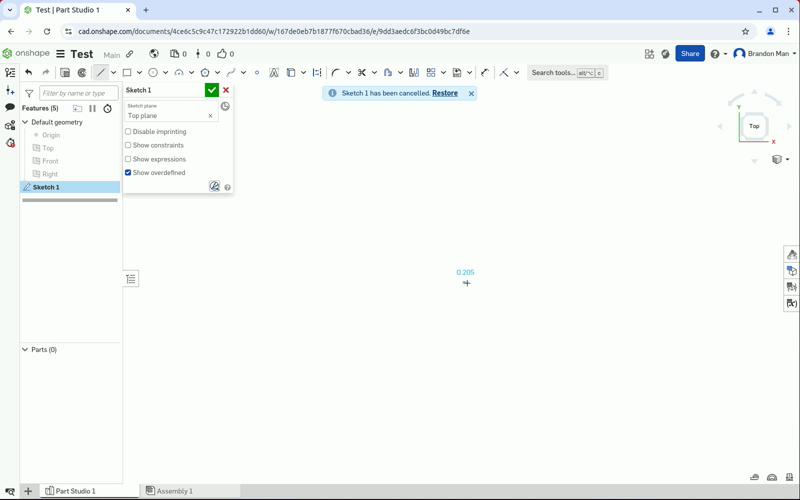
scroll(6)
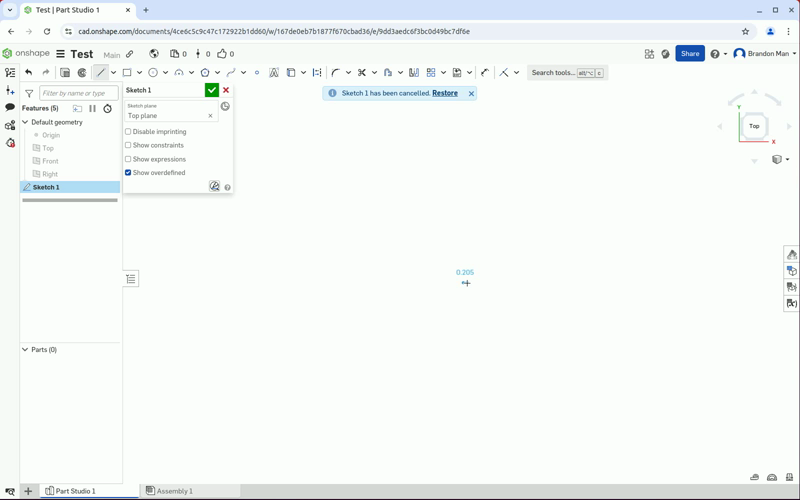
scroll(6)
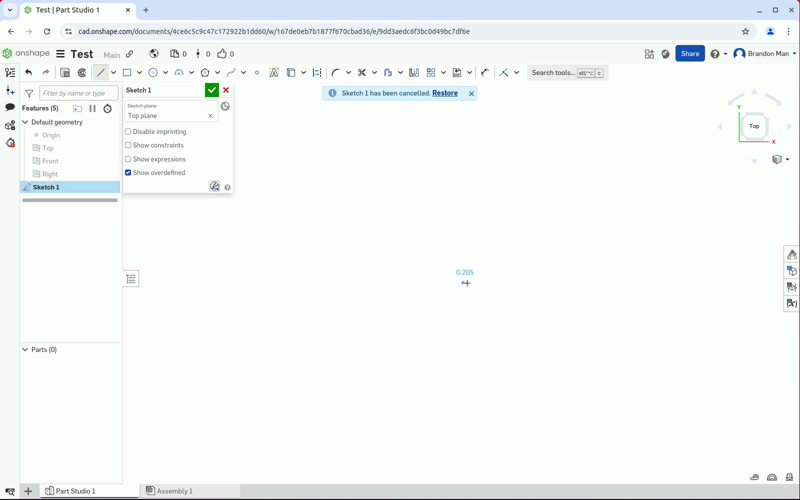
scroll(6)
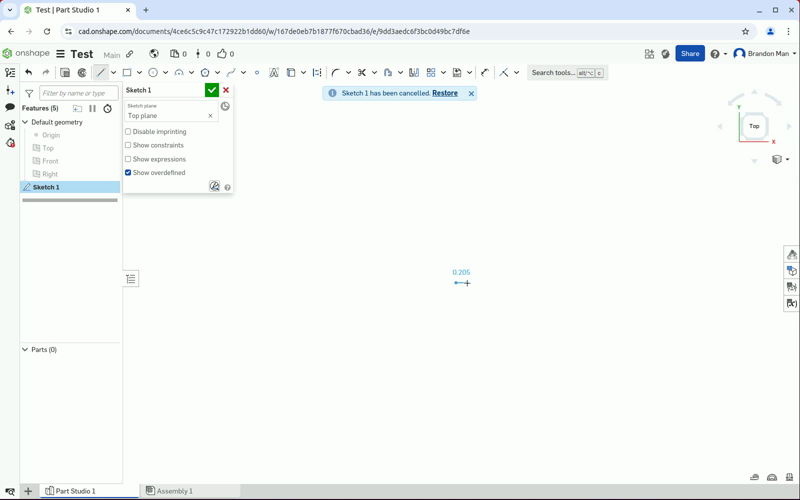
click(467, 282)
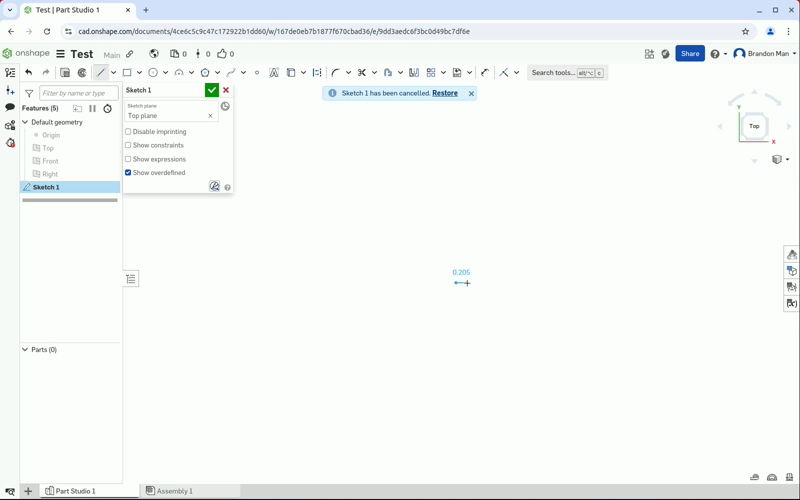
scroll(-6)
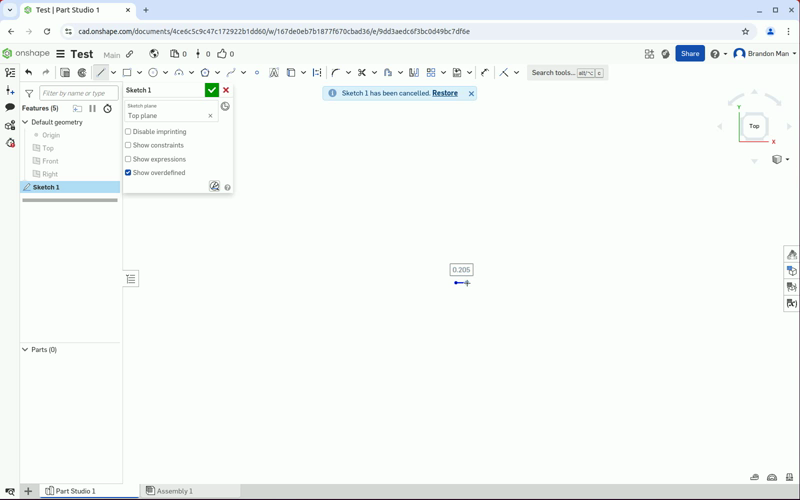
scroll(-6)
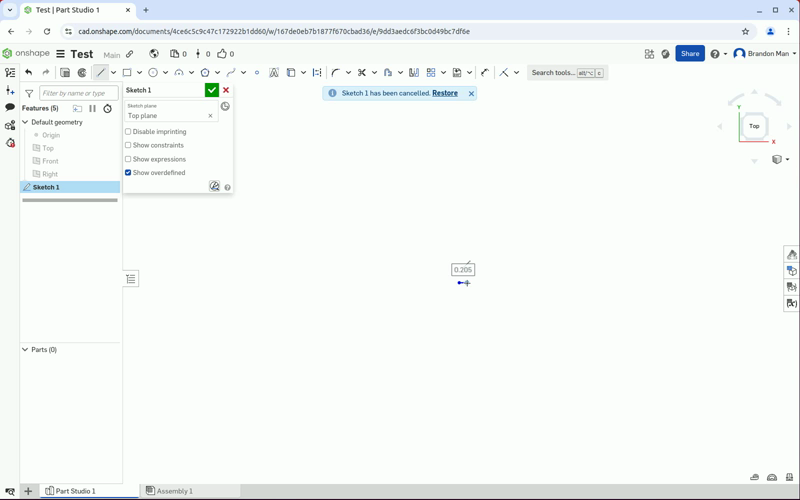
scroll(-6)
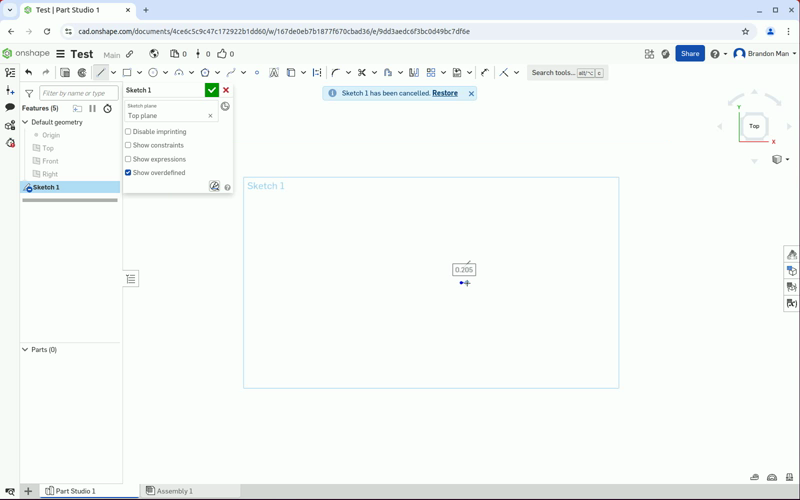
scroll(-6)
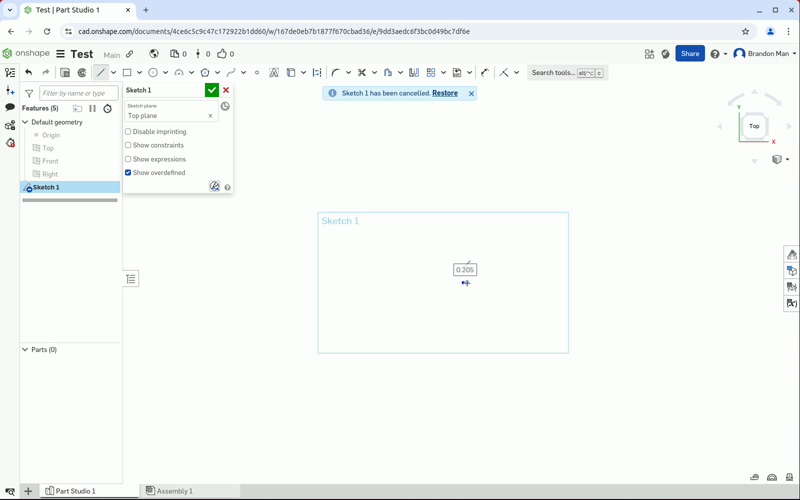
scroll(-6)
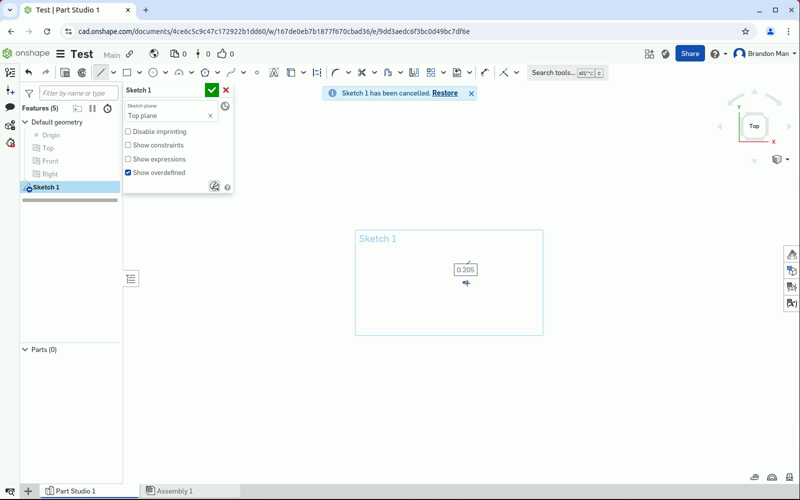
scroll(-6)
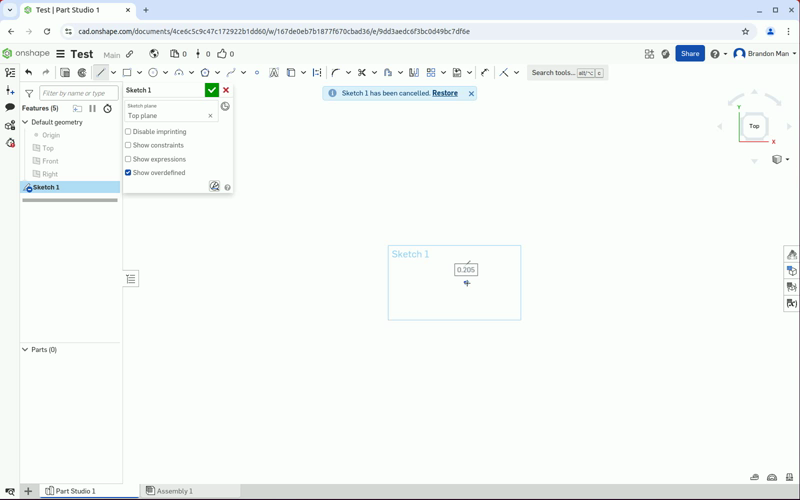
scroll(-6)
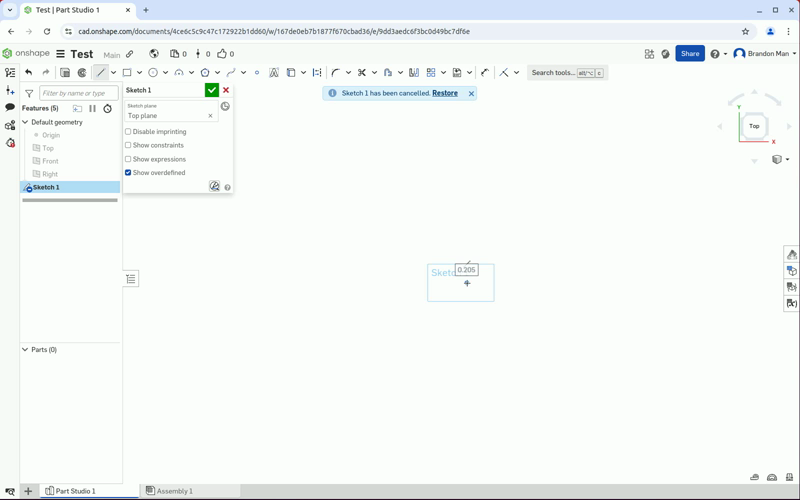
key_up(shift)
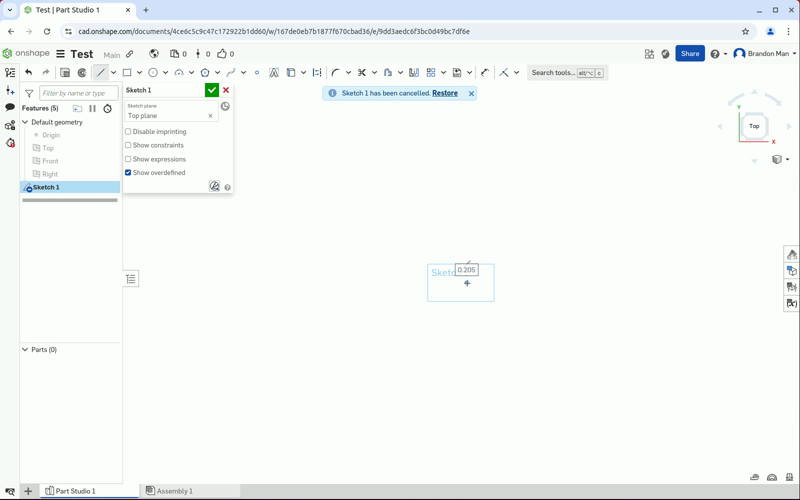
key_down(shift)
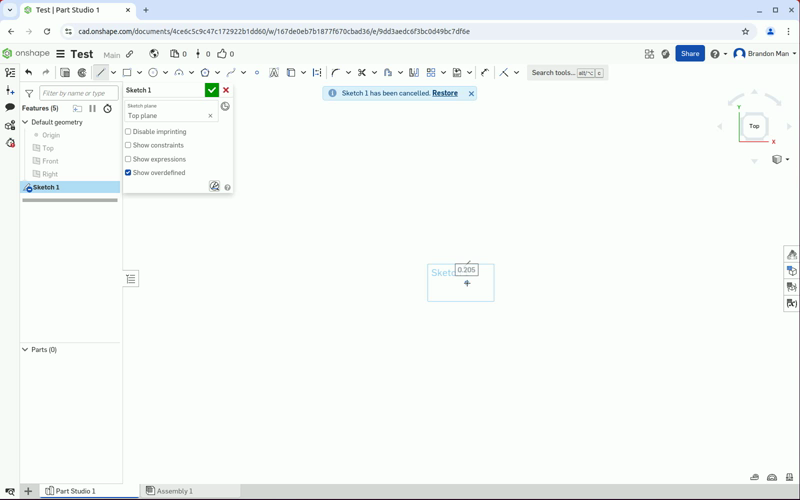
mouse_move(497, 282)
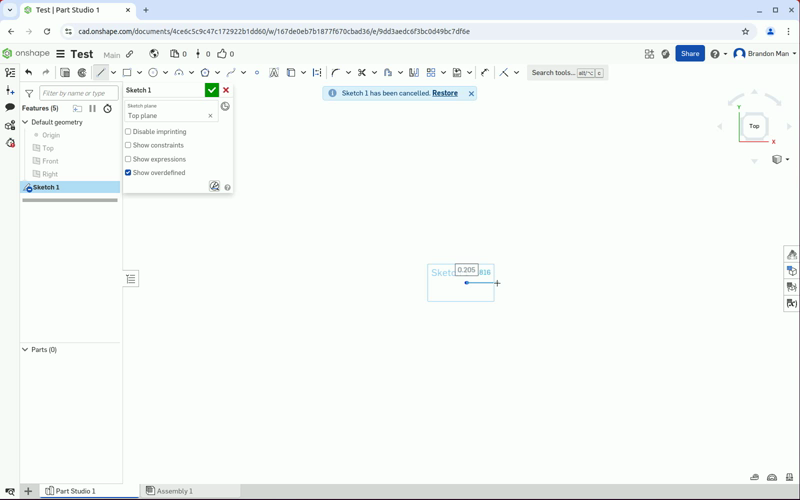
mouse_move(467, 269)
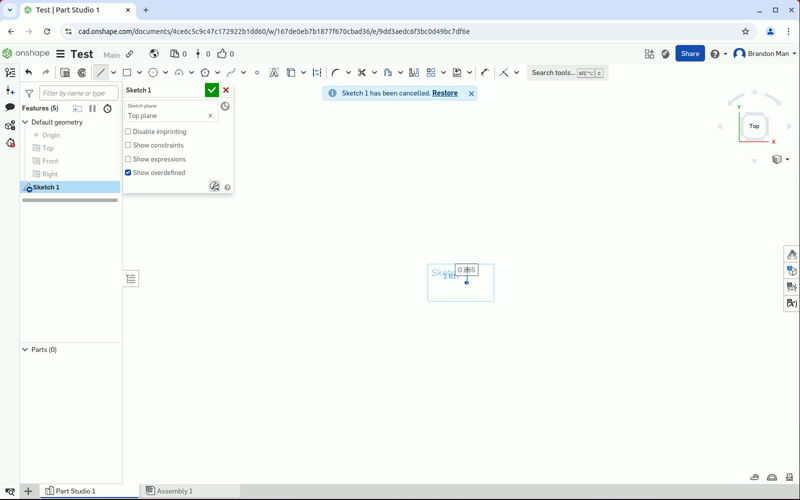
click(467, 269)
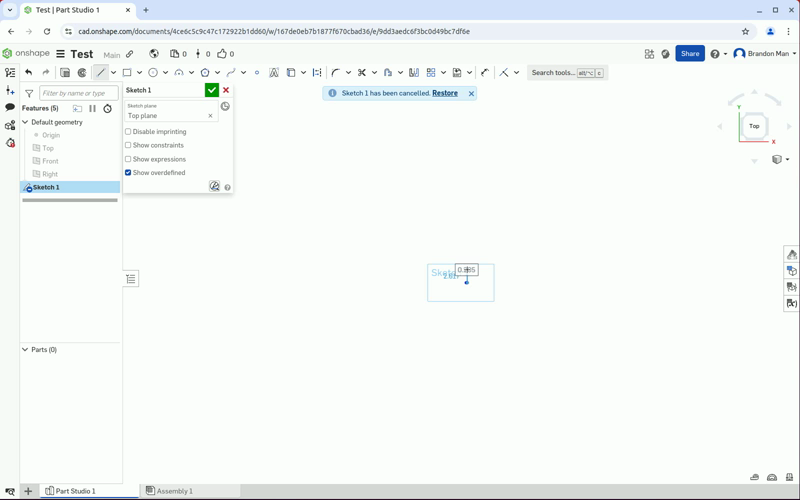
key_up(shift)
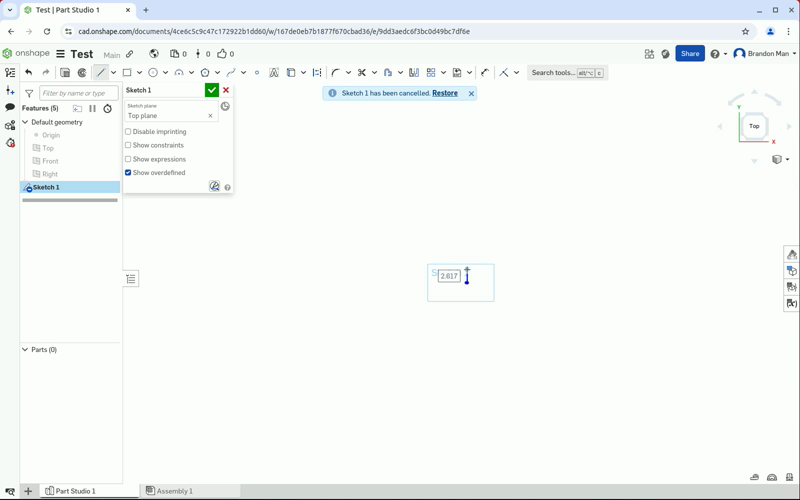
key_down(shift)
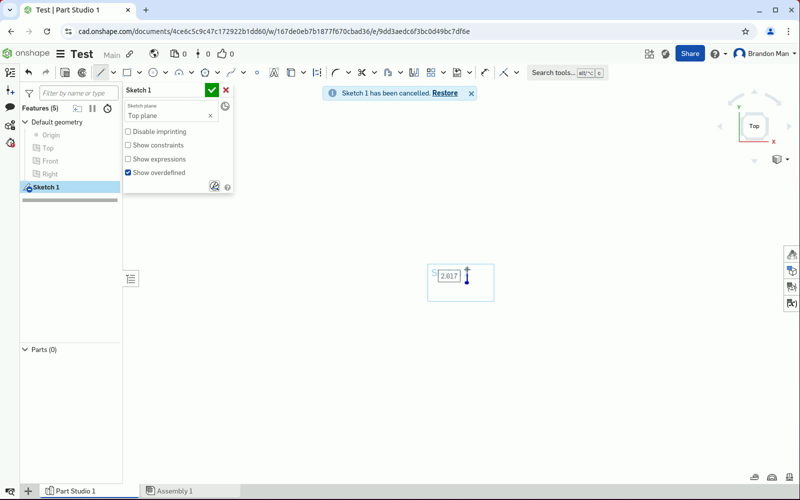
mouse_move(497, 269)
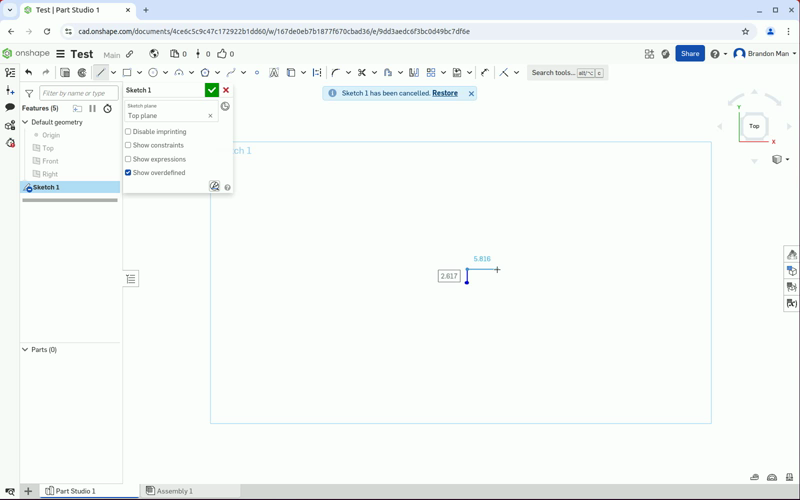
mouse_move(466, 269)
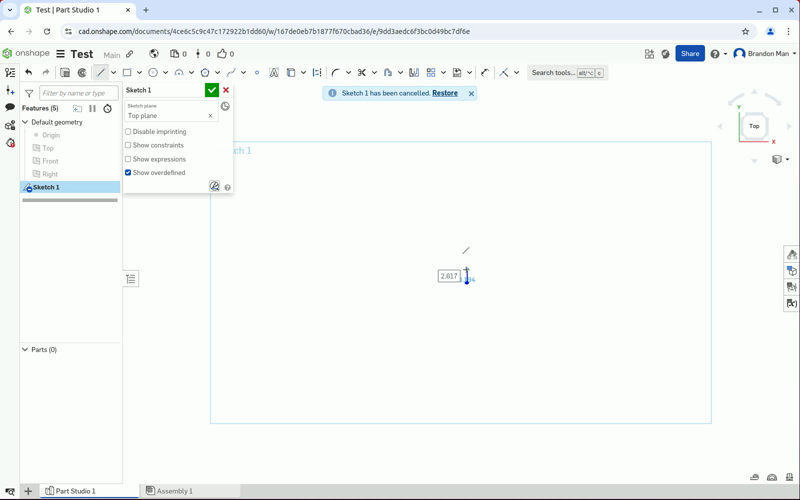
scroll(6)
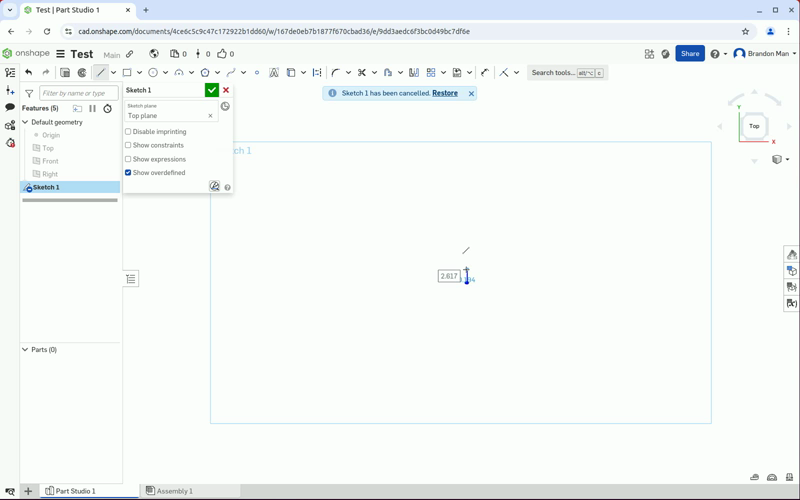
scroll(6)
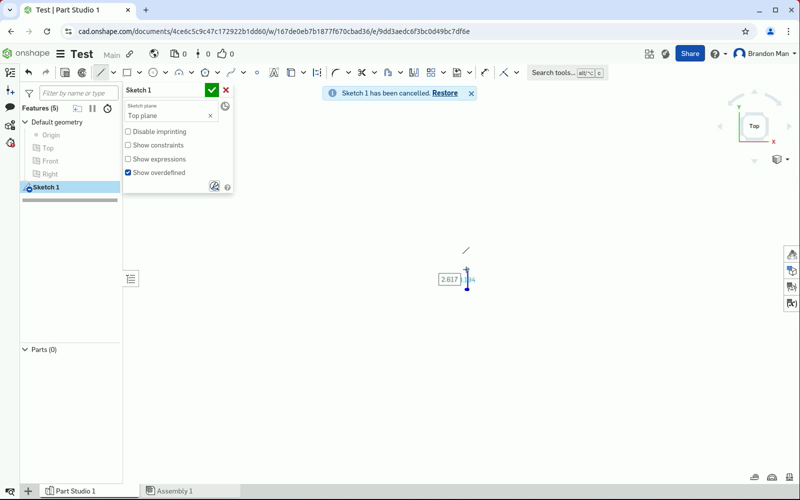
scroll(6)
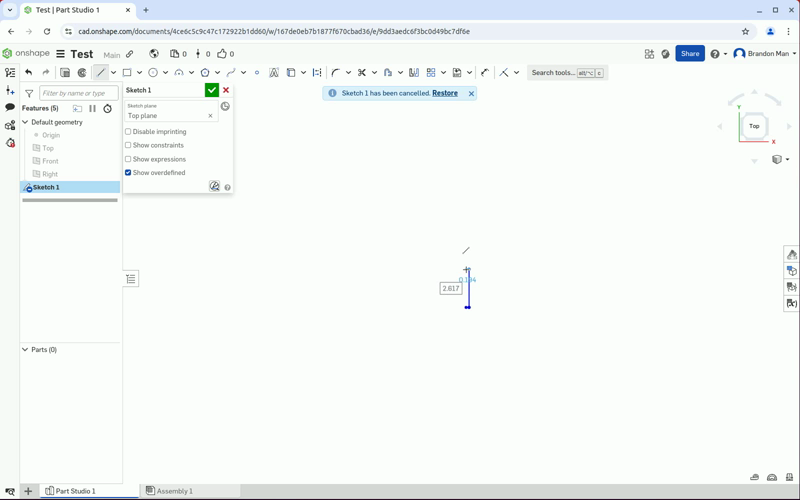
scroll(6)
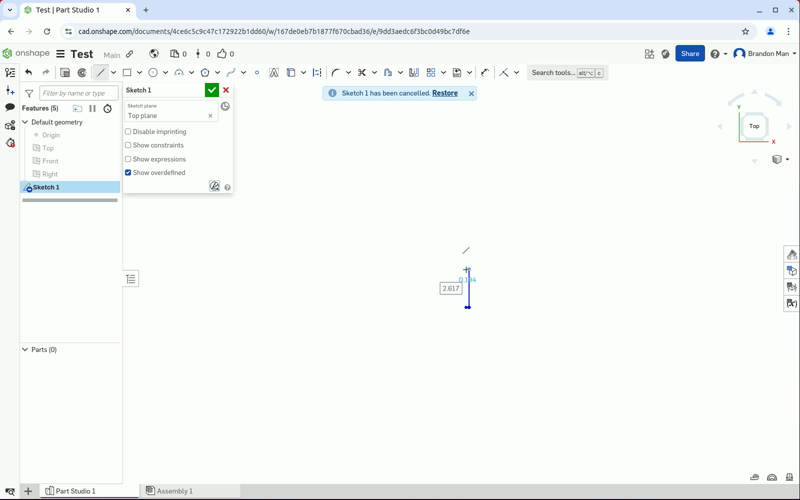
scroll(6)
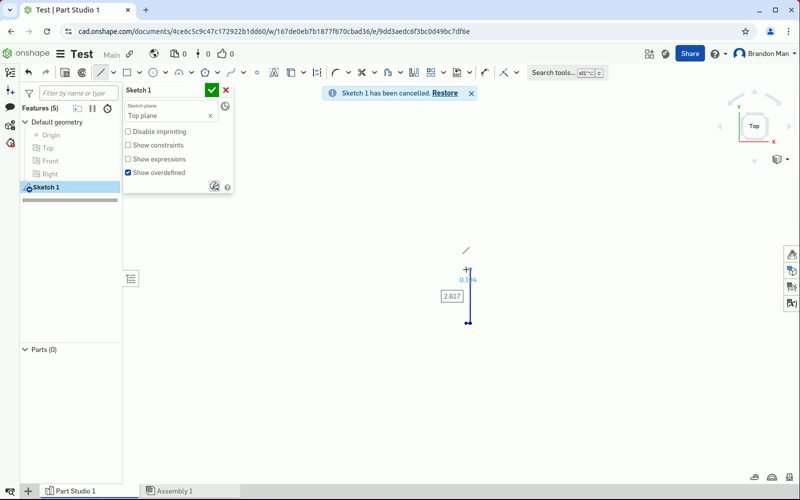
scroll(6)
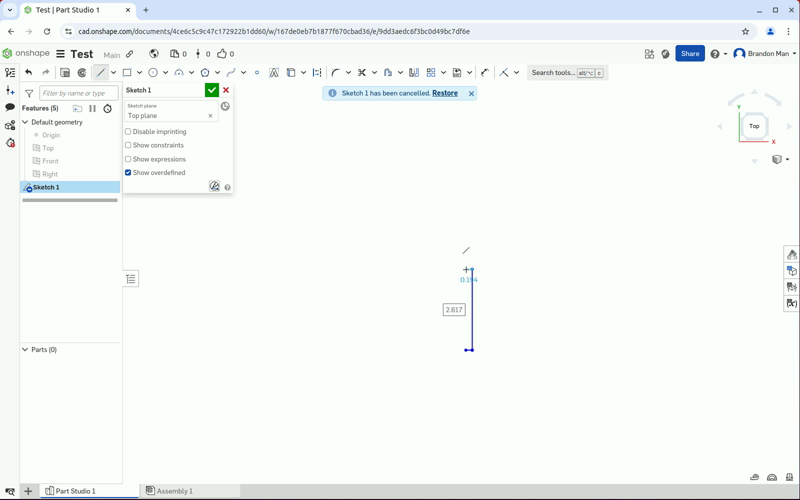
scroll(6)
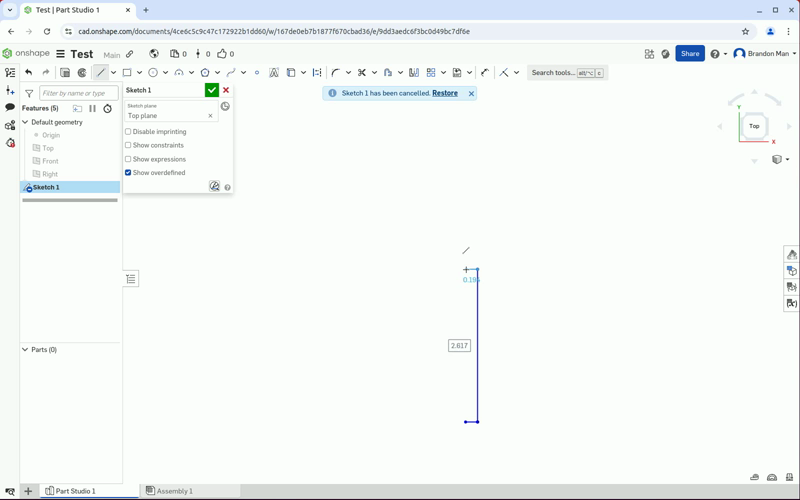
click(466, 269)
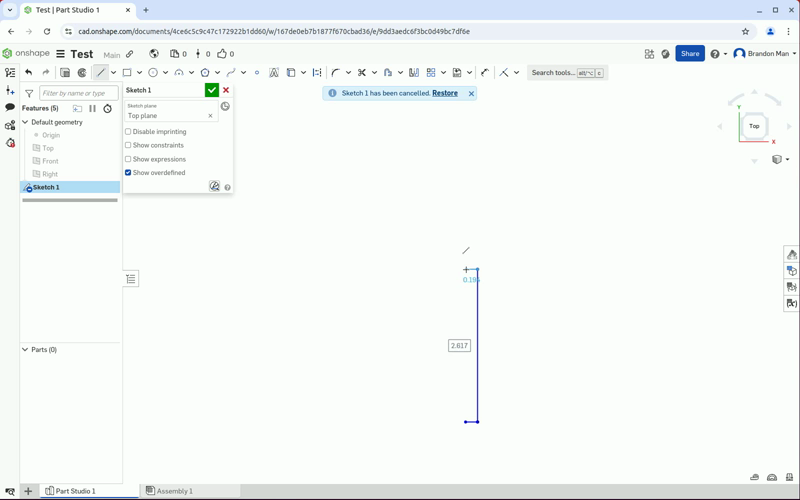
scroll(-6)
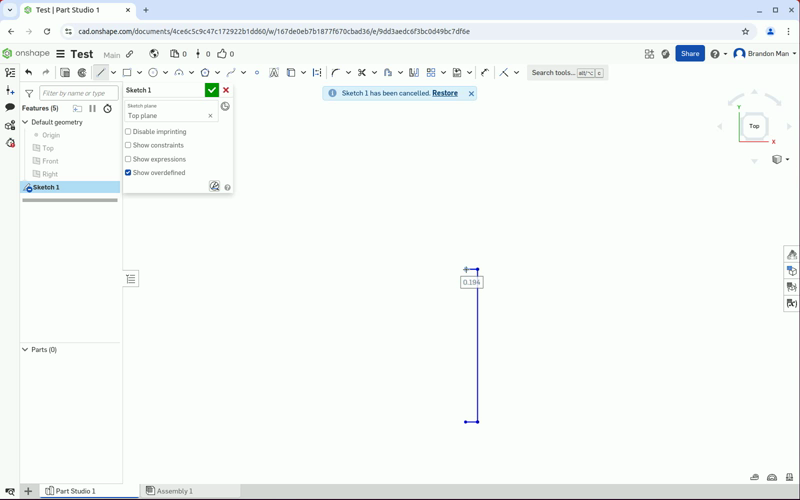
scroll(-6)
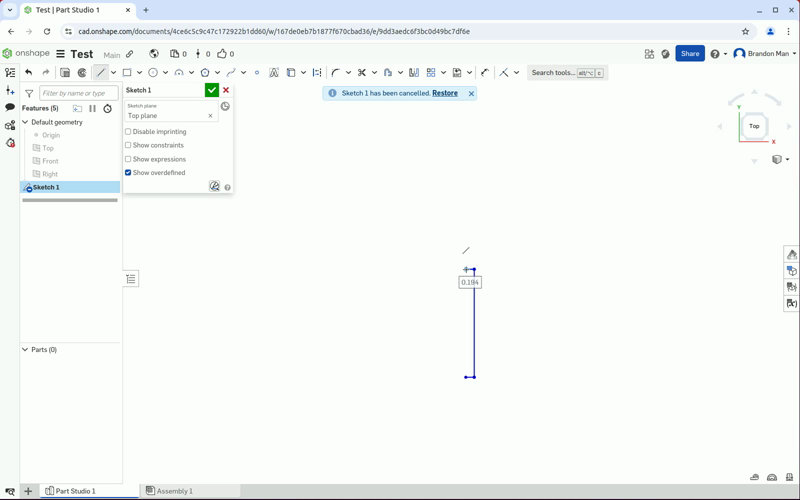
scroll(-6)
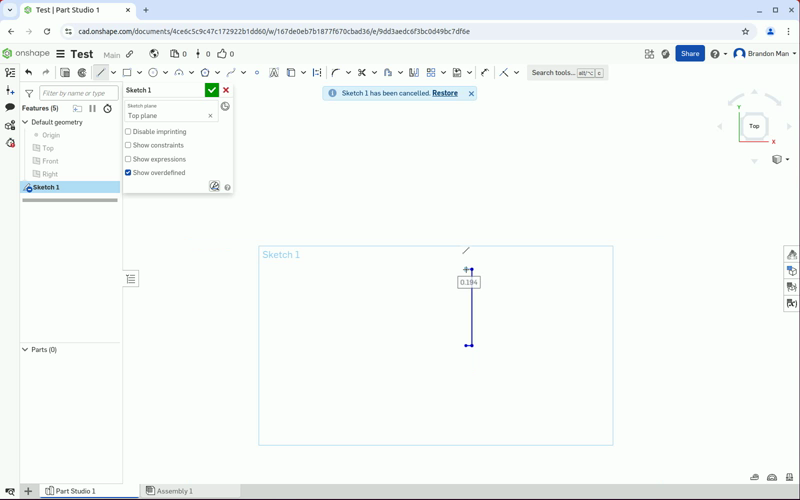
scroll(-6)
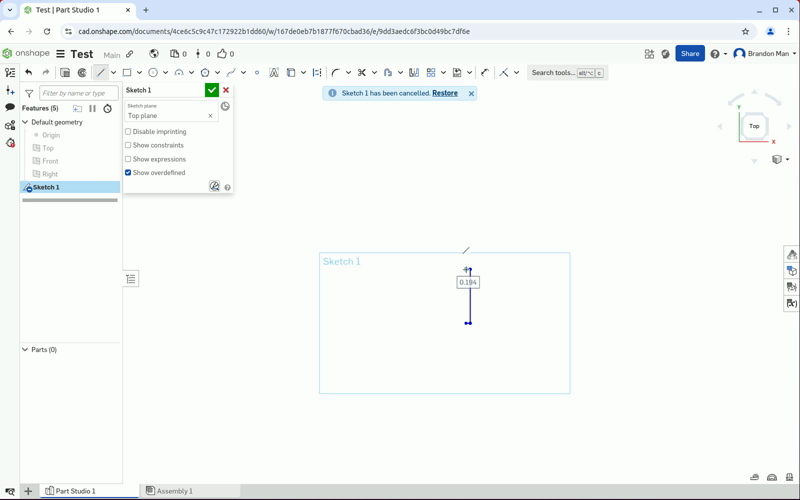
scroll(-6)
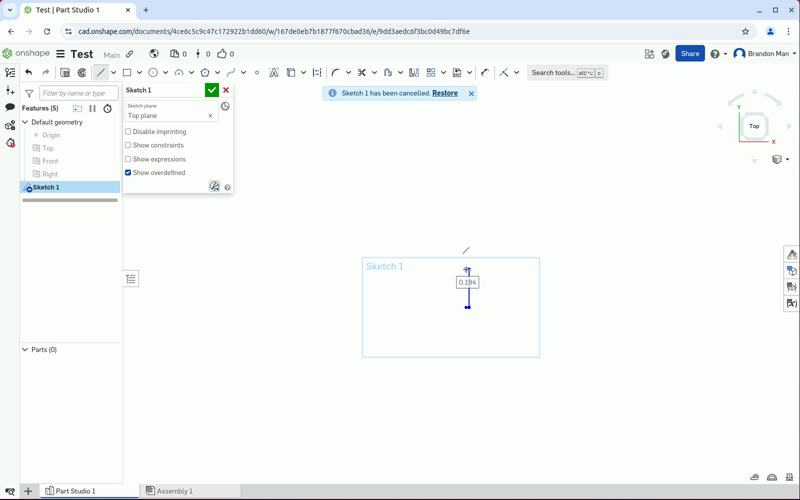
scroll(-6)
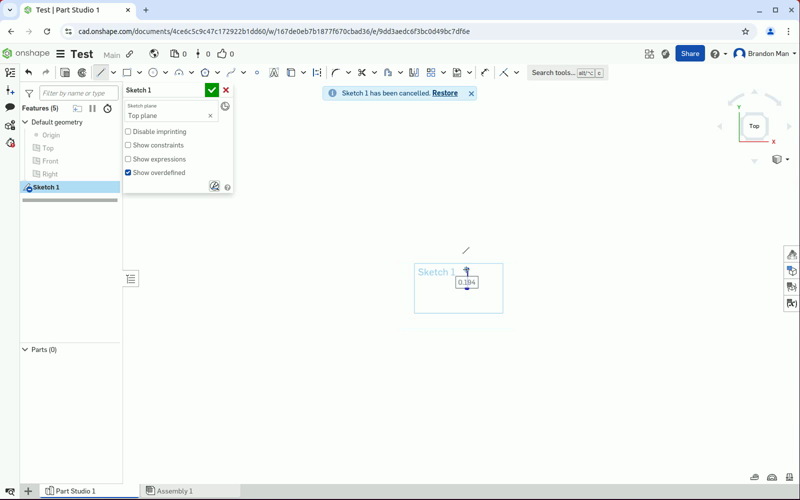
scroll(-6)
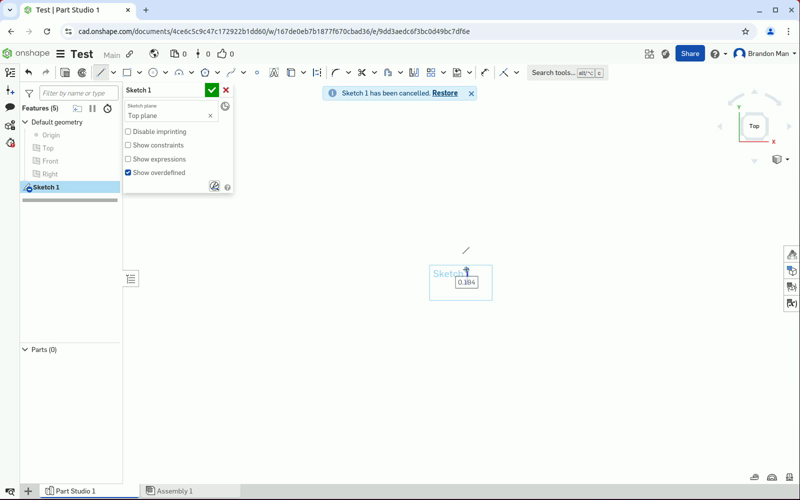
key_up(shift)
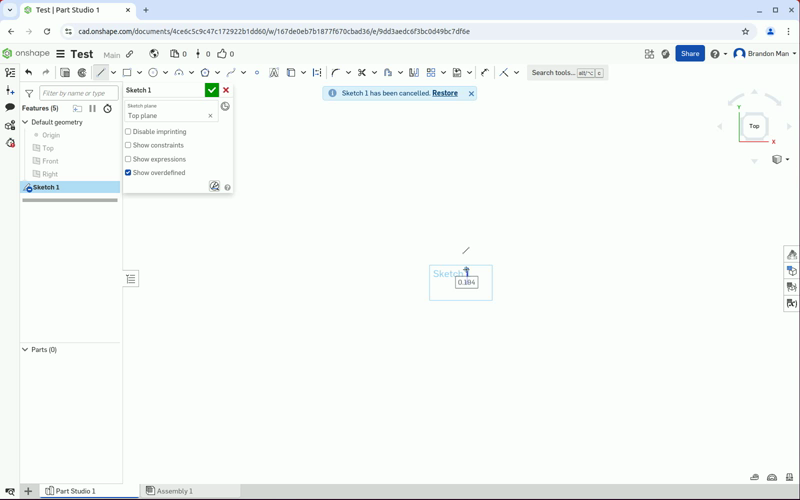
mouse_move(496, 269)
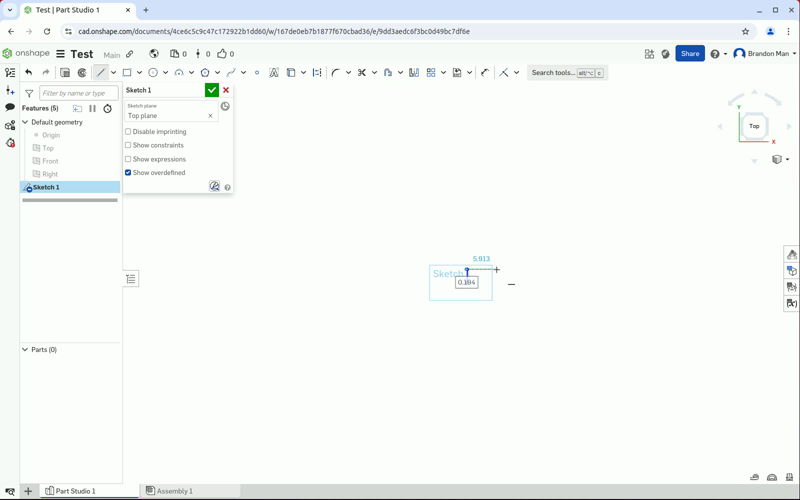
key_down(shift)
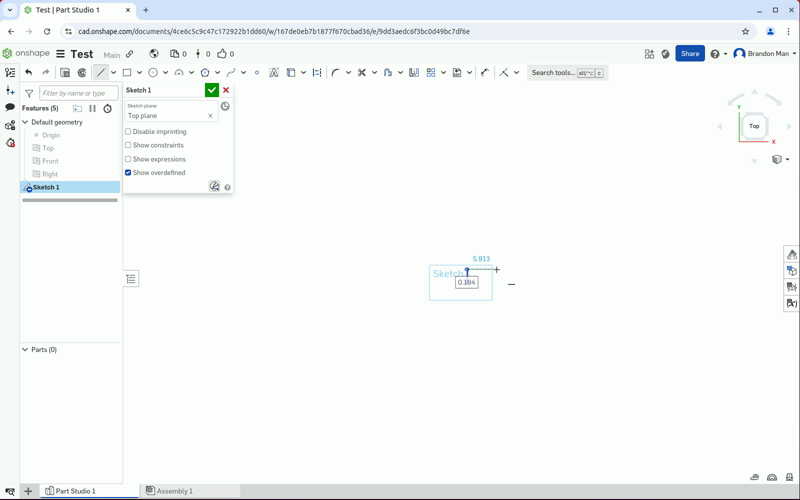
mouse_move(466, 282)
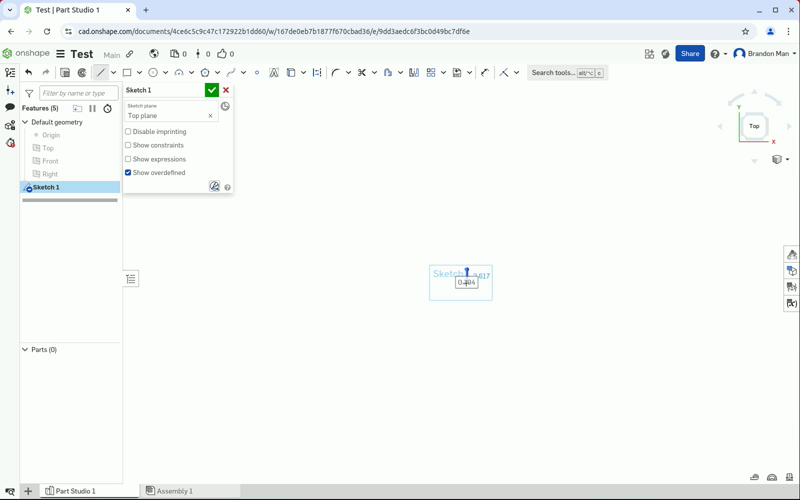
scroll(6)
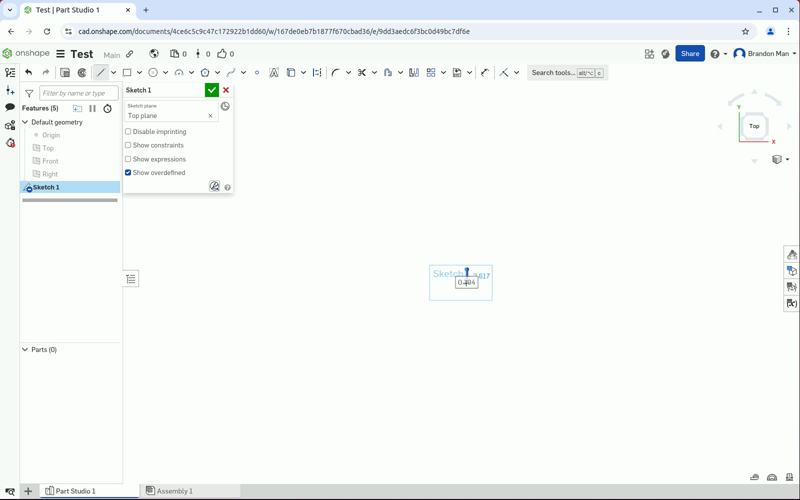
scroll(6)
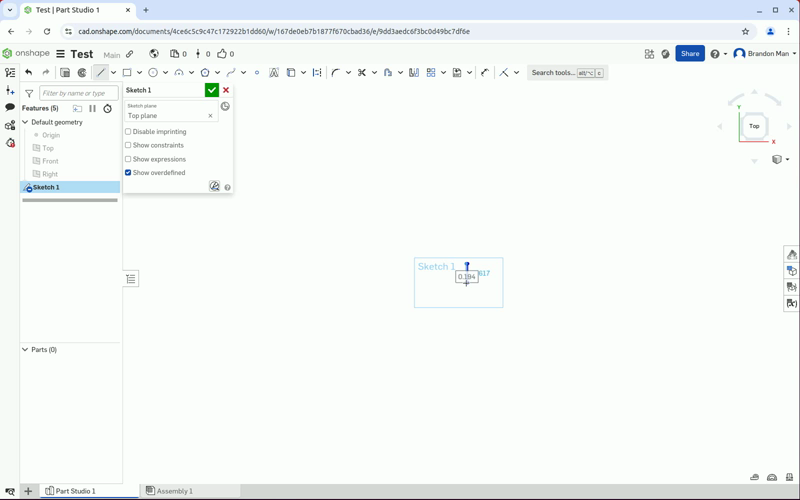
scroll(6)
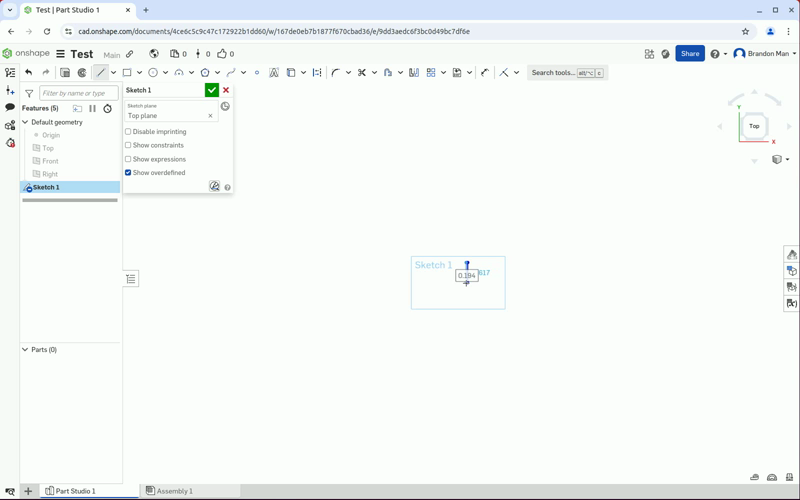
scroll(6)
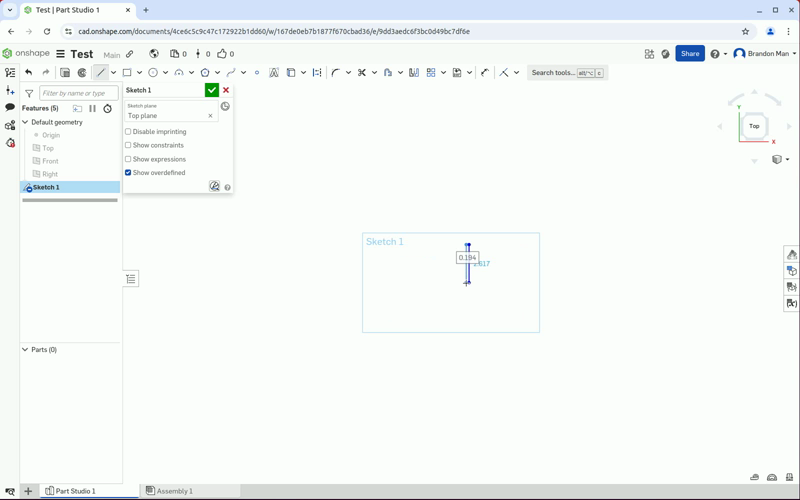
scroll(6)
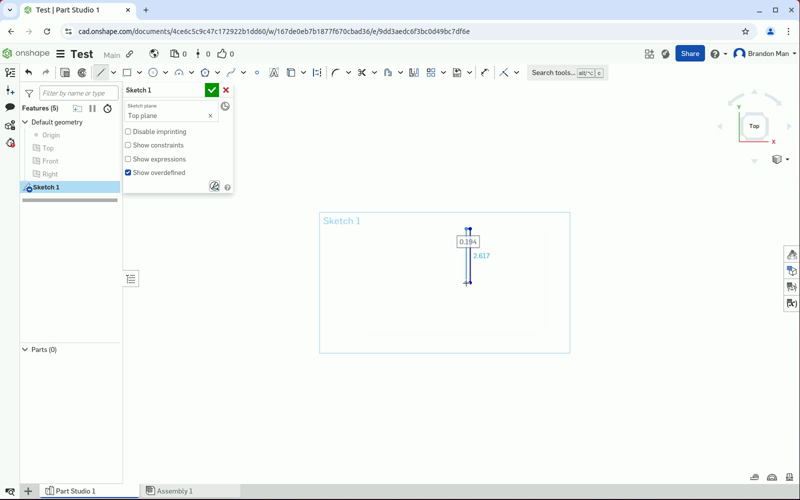
scroll(6)
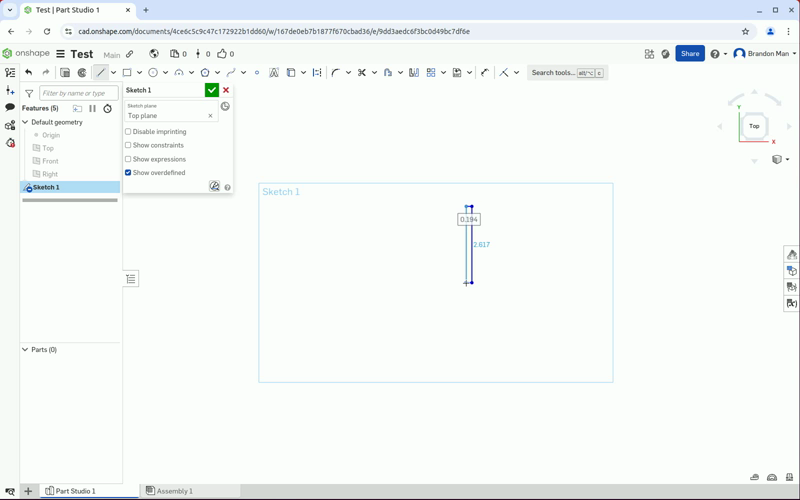
scroll(6)
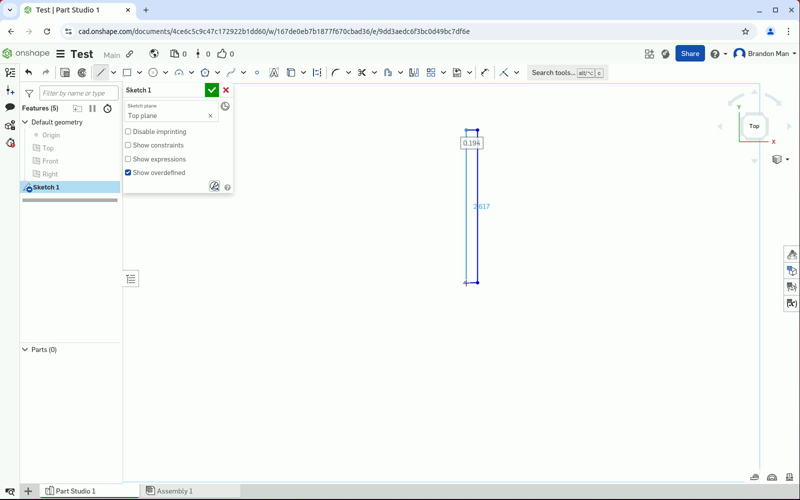
key_up(shift)
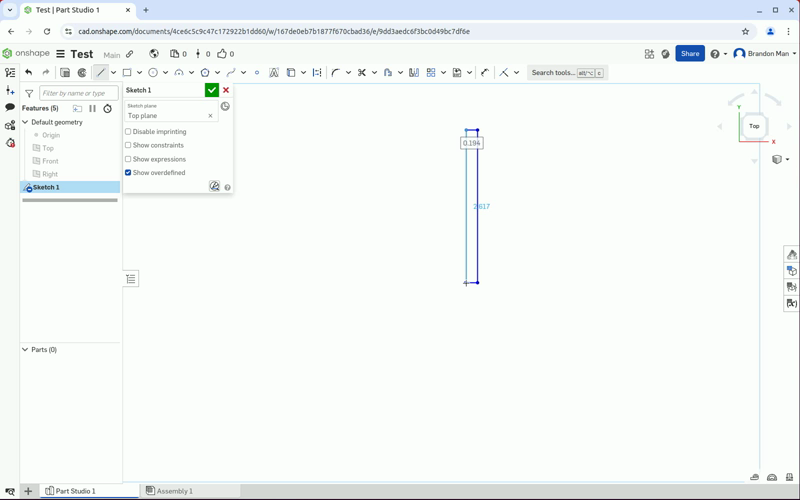
click(466, 282)
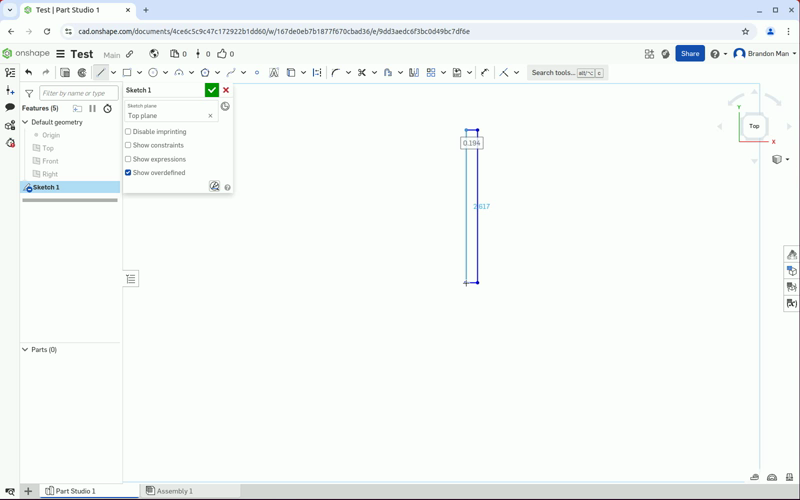
scroll(-6)
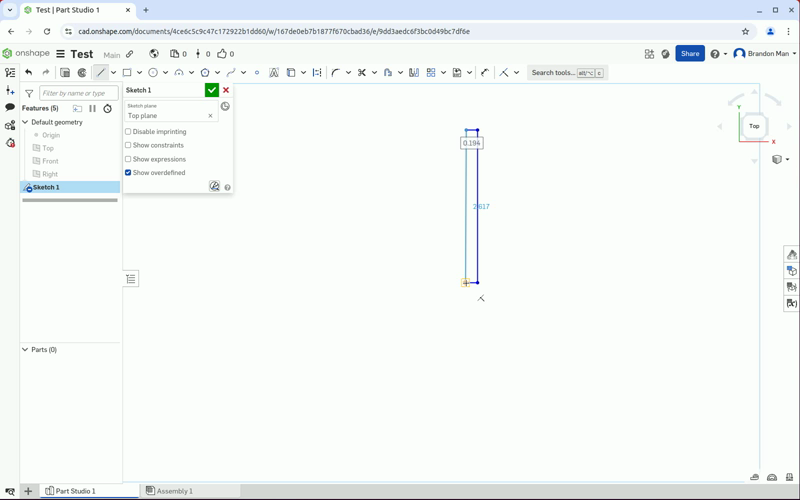
scroll(-6)
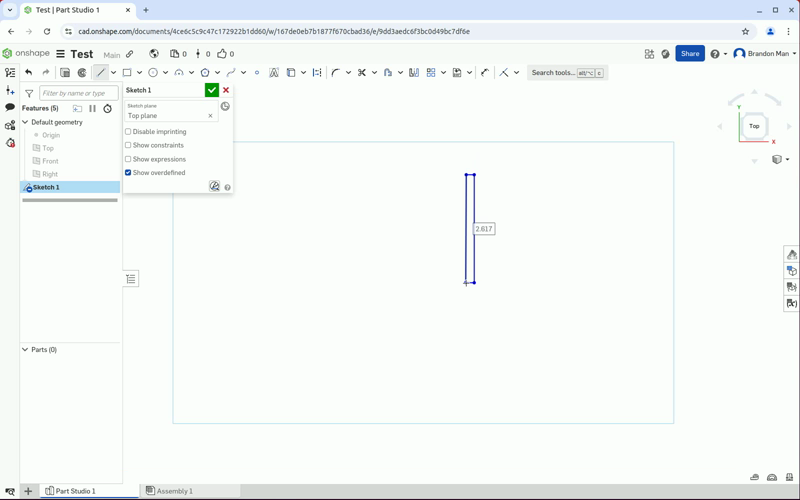
scroll(-6)
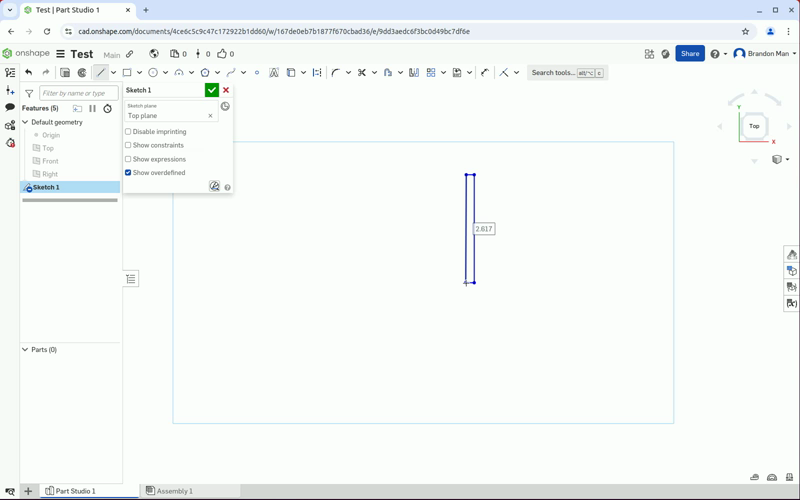
scroll(-6)
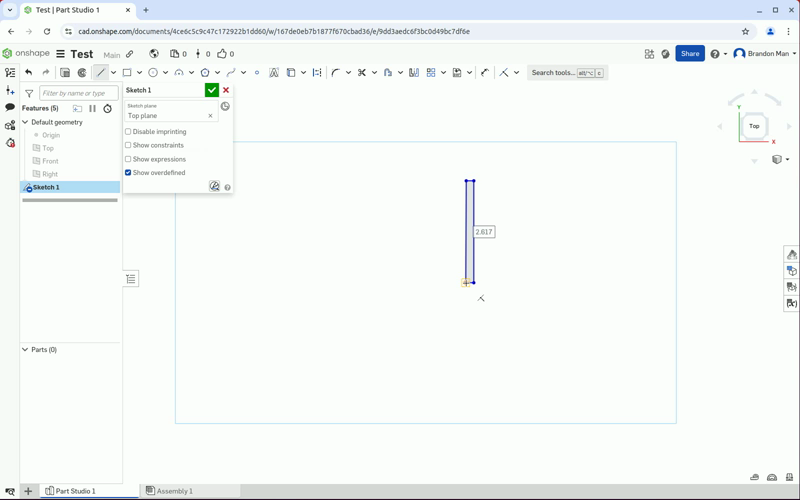
scroll(-6)
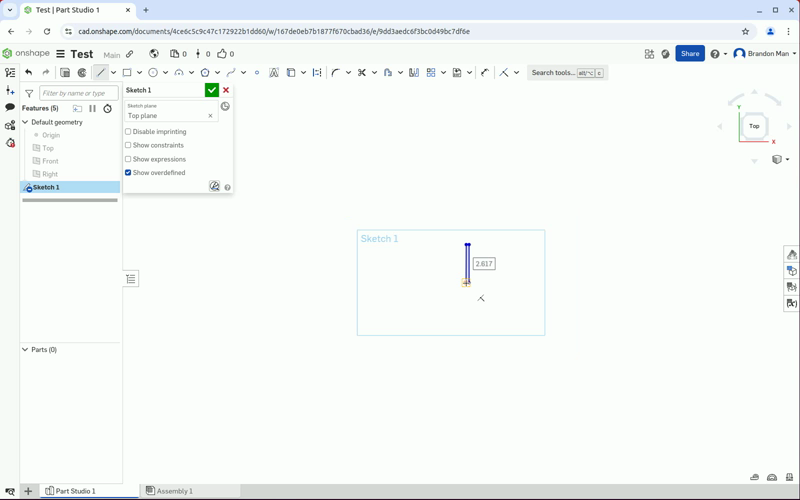
scroll(-6)
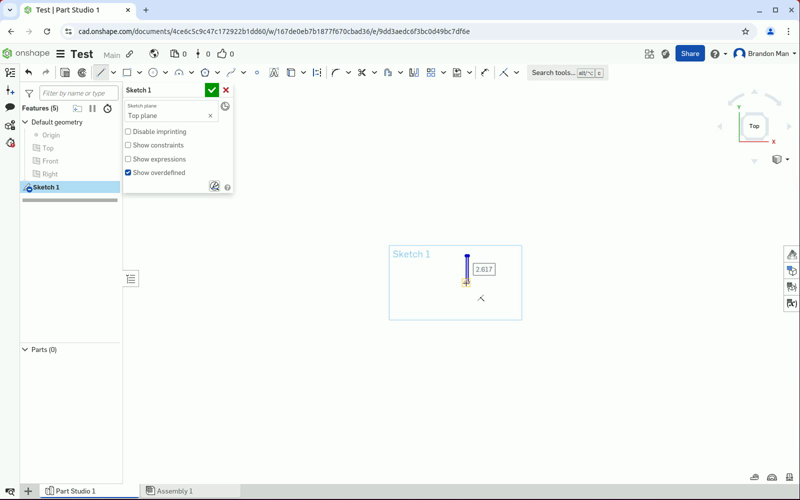
scroll(-6)
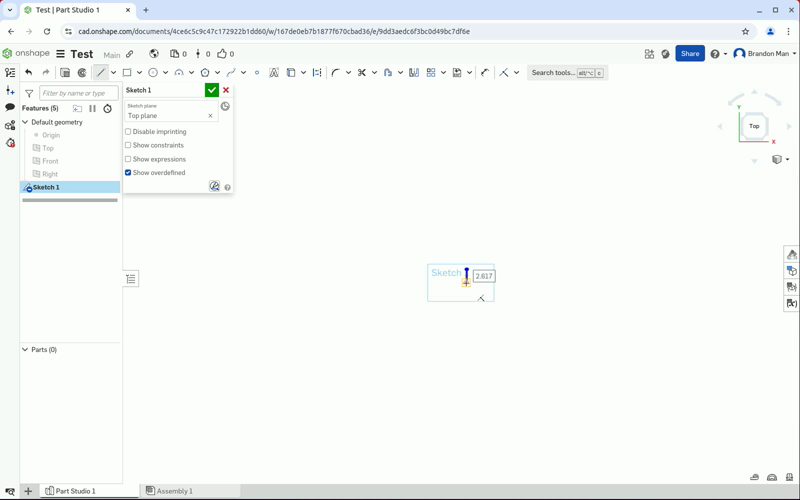
key(esc)
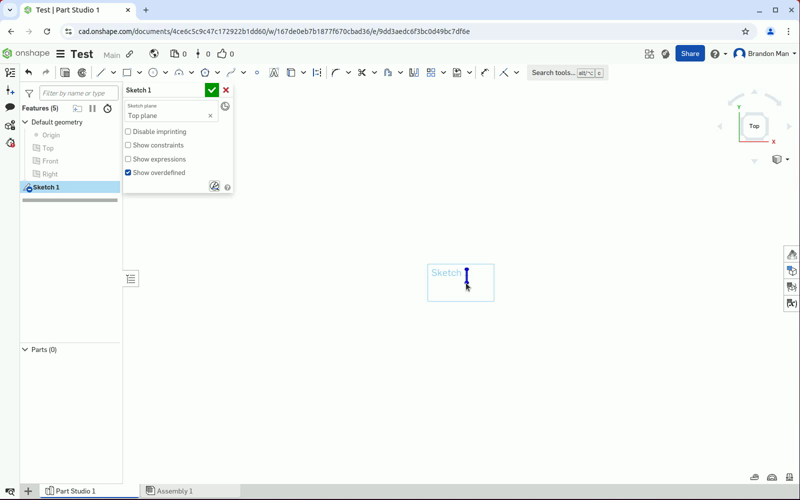
mouse_move(466, 275)
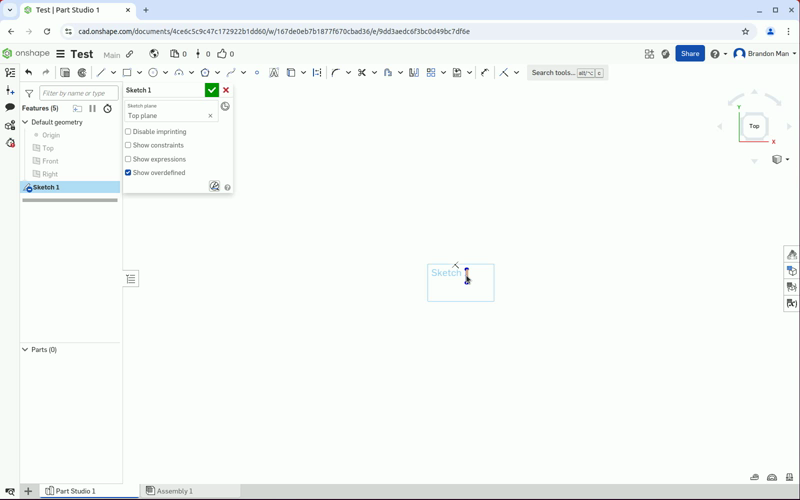
scroll(6)
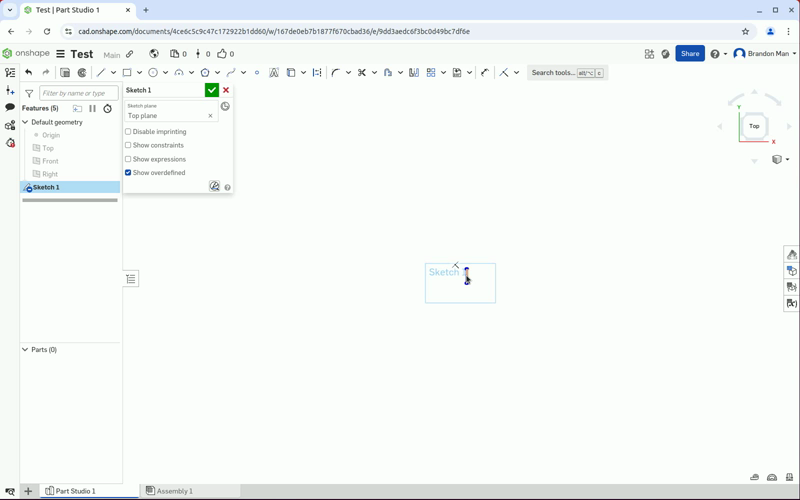
scroll(6)
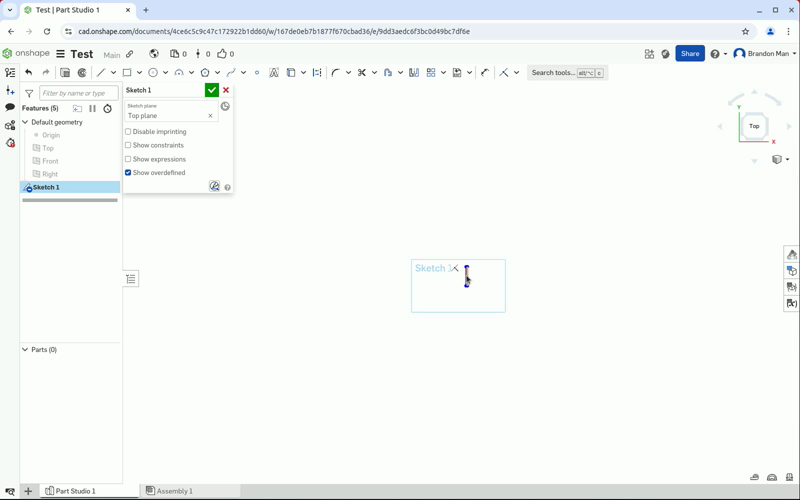
scroll(6)
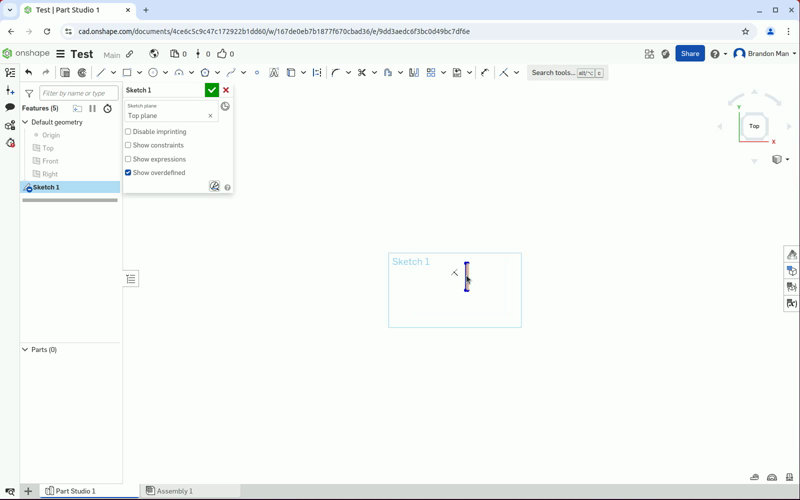
scroll(6)
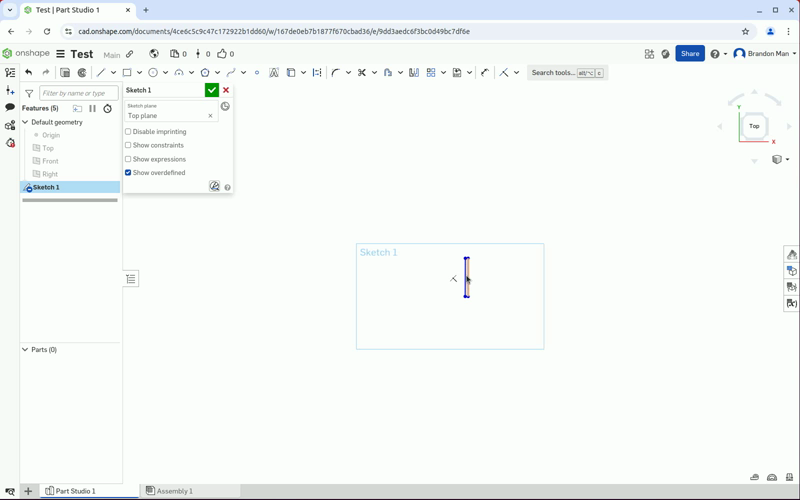
scroll(6)
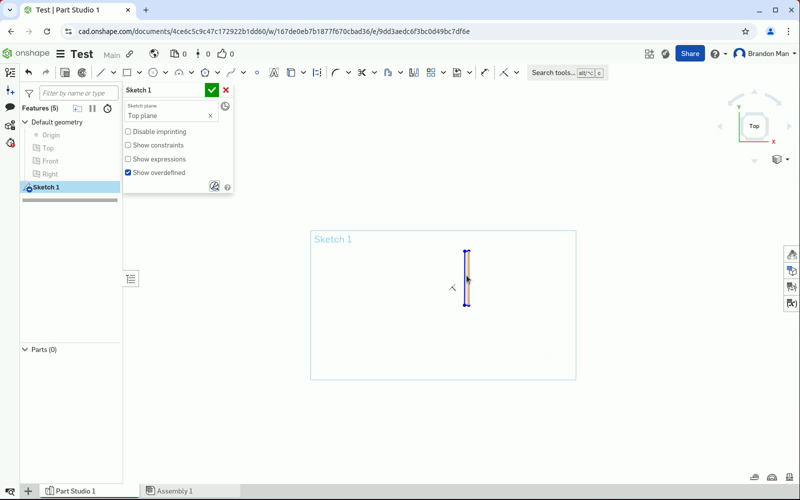
scroll(6)
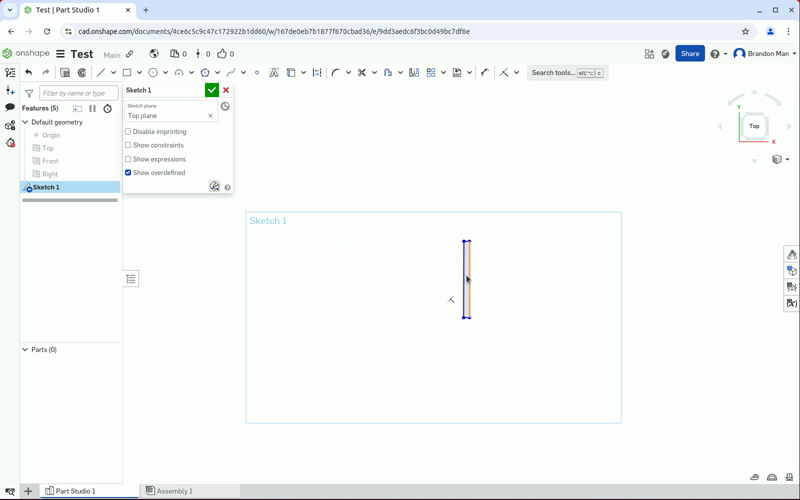
scroll(6)
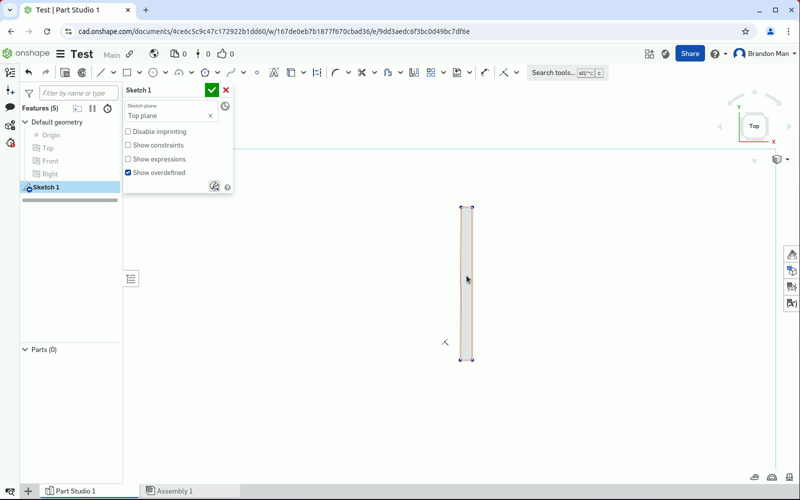
click(466, 275)
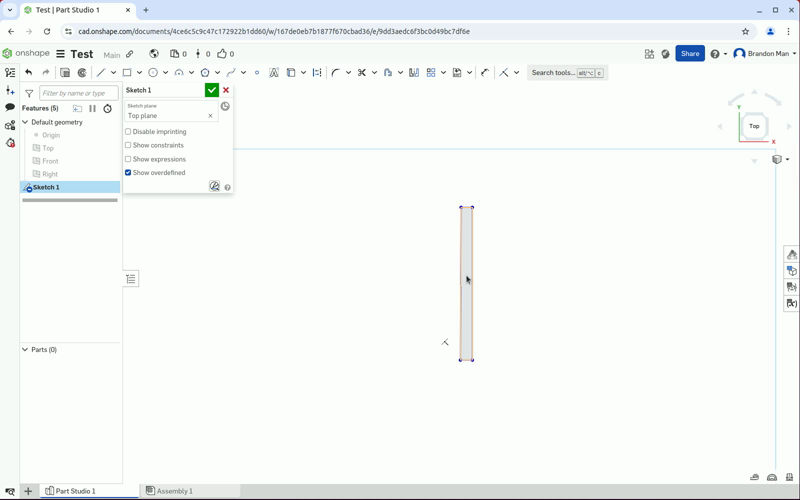
scroll(-6)
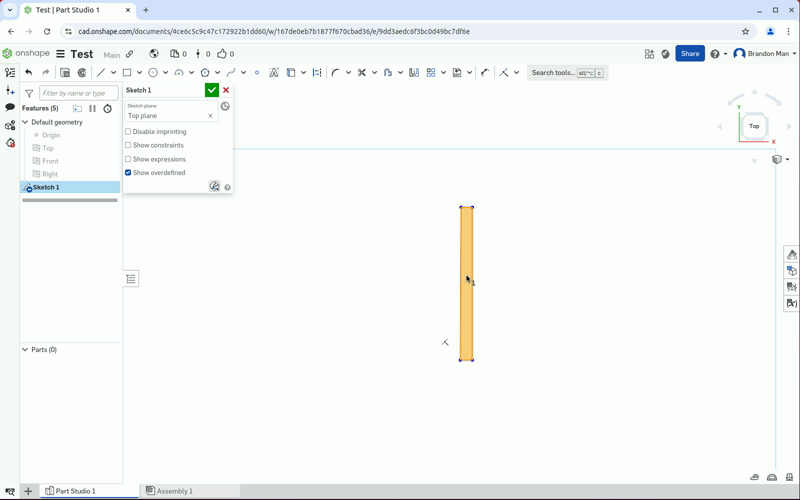
scroll(-6)
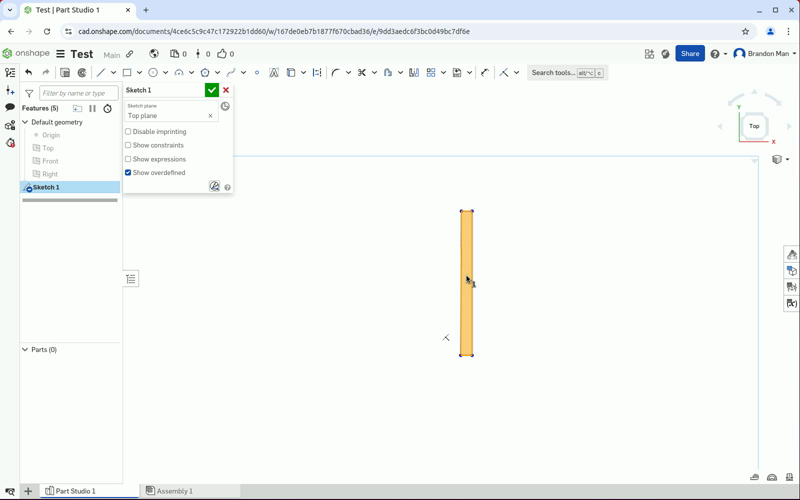
scroll(-6)
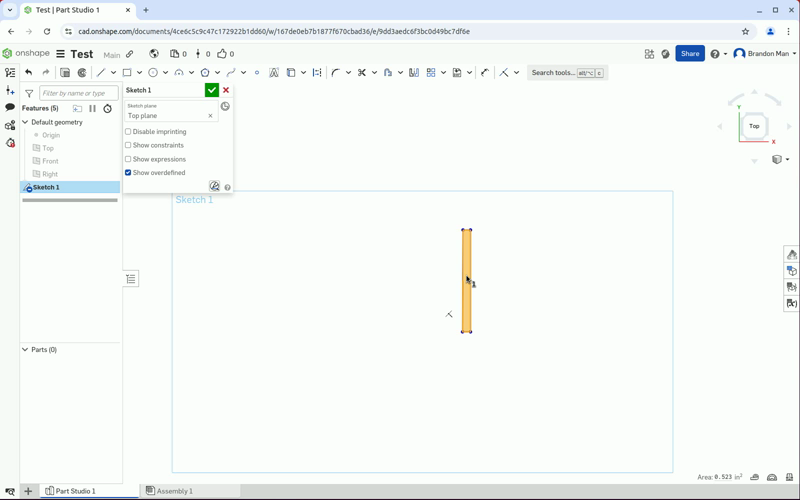
scroll(-6)
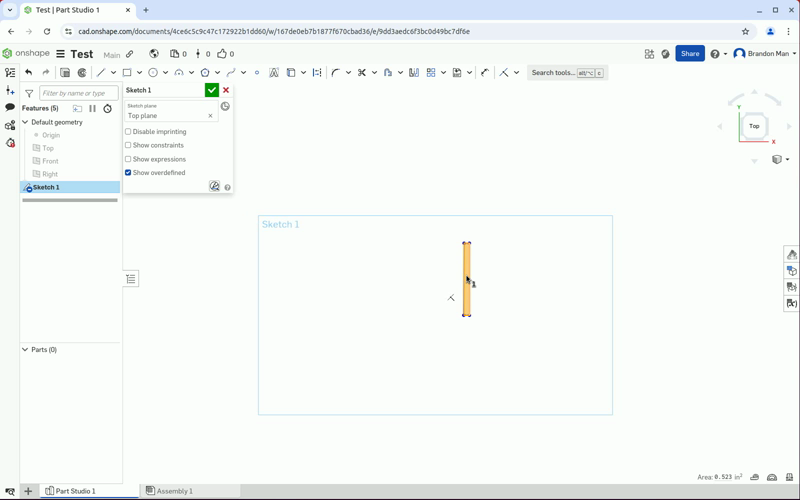
scroll(-6)
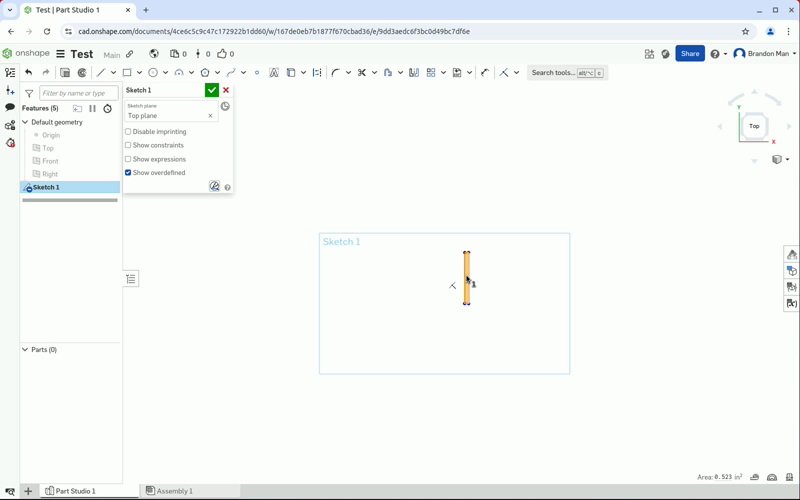
scroll(-6)
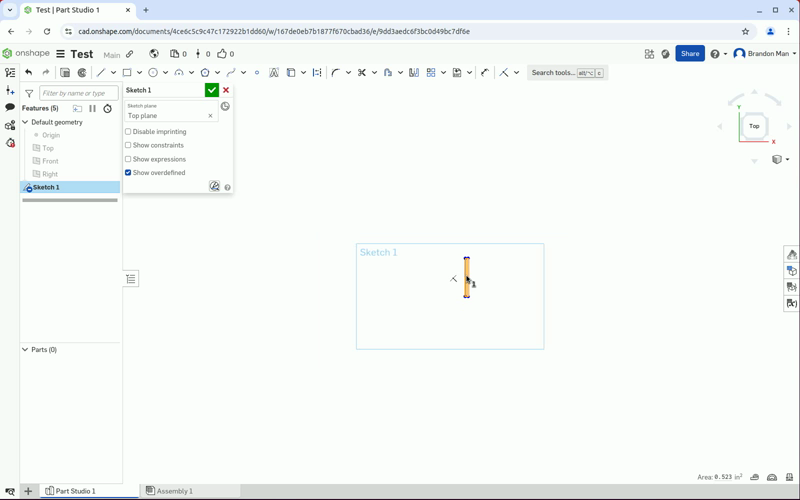
scroll(-6)
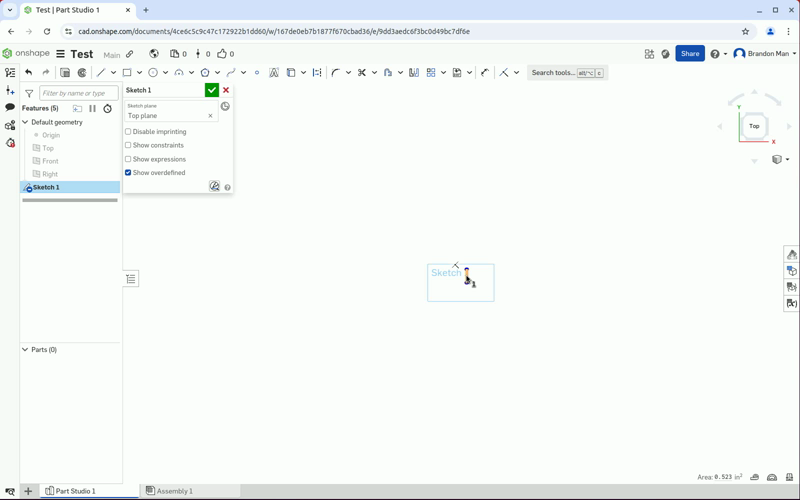
mouse_move(73, 352)
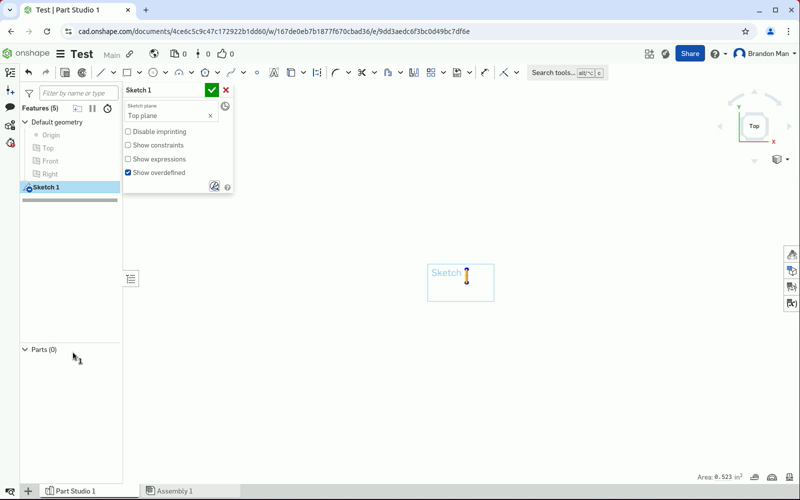
key(shift+y)
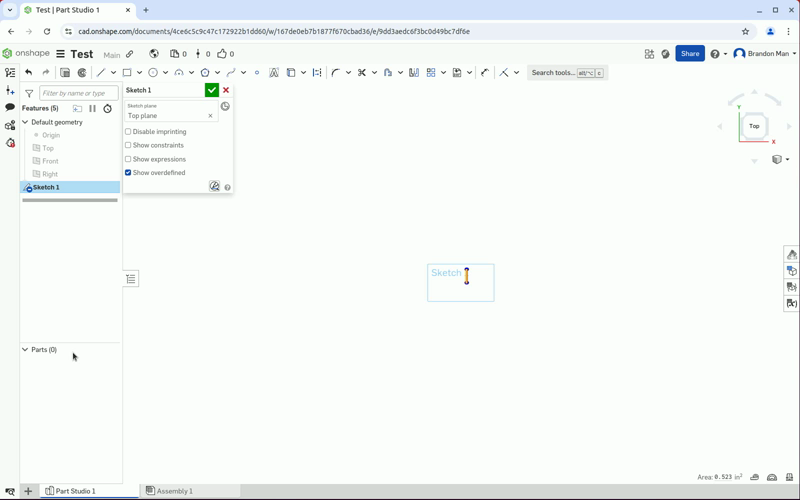
key(shift+e)
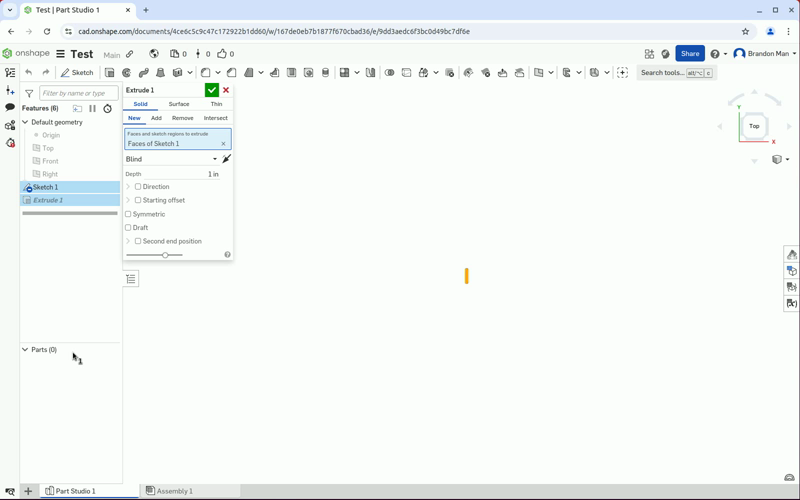
mouse_move(143, 106)
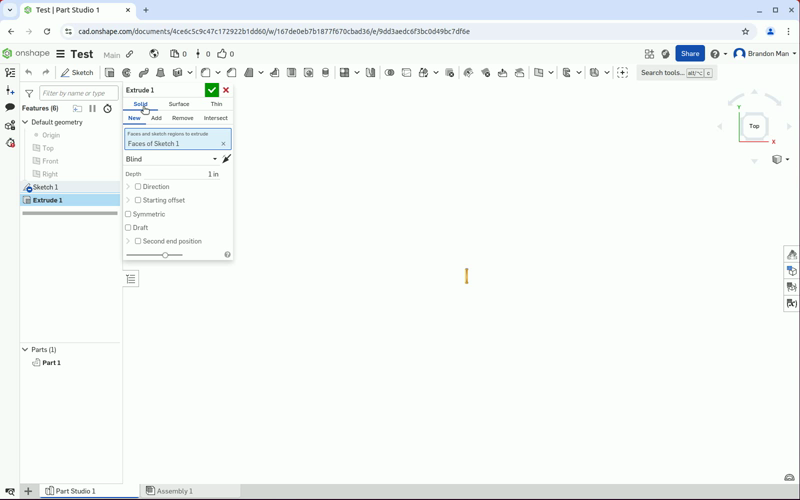
click(143, 106)
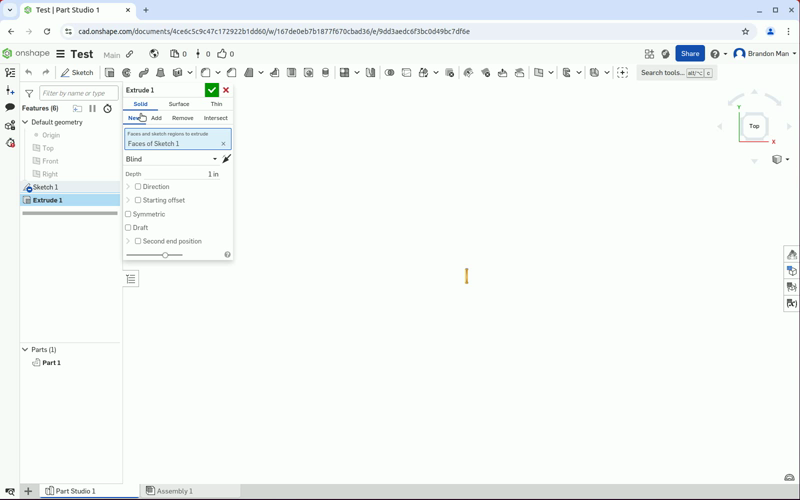
mouse_move(137, 120)
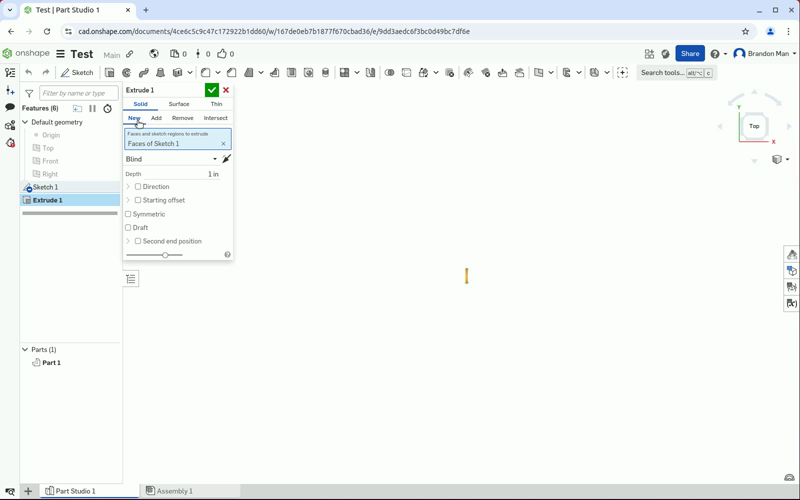
click(137, 120)
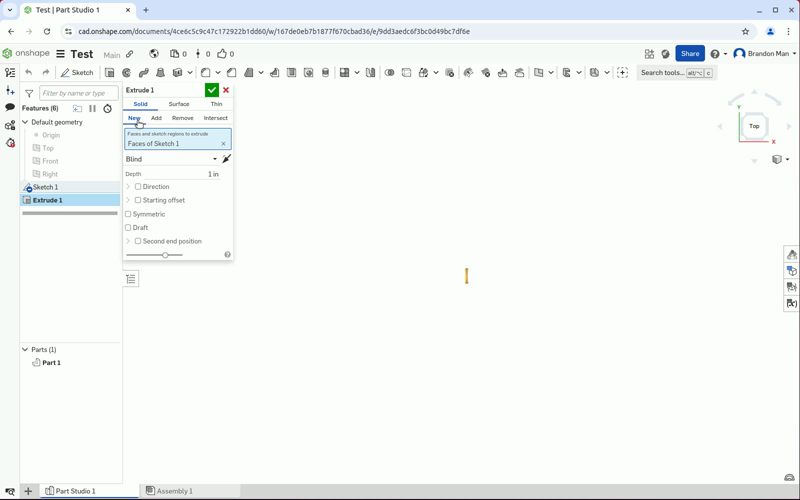
key(tab, 4)
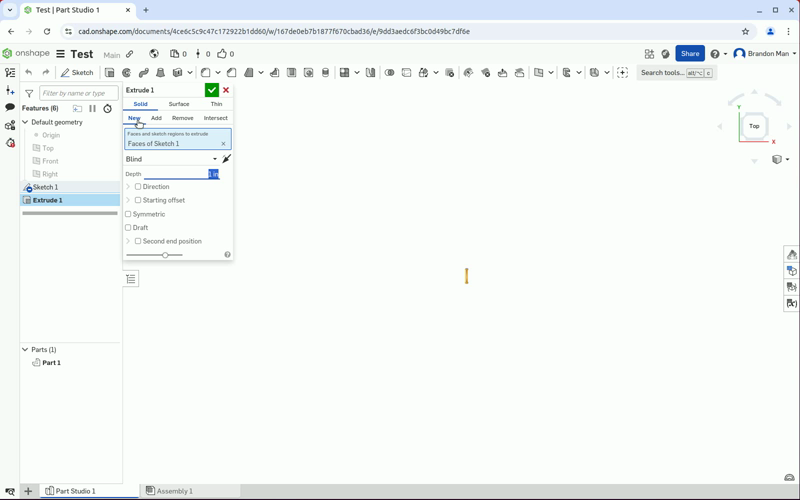
text(-23.108)
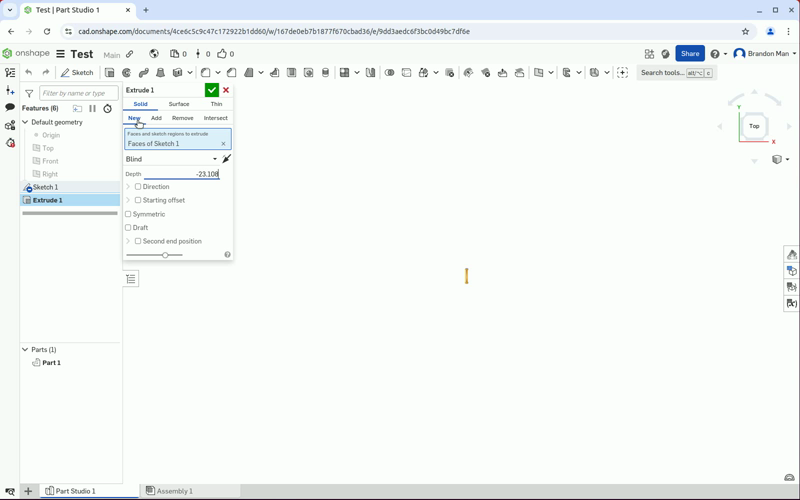
key(enter)
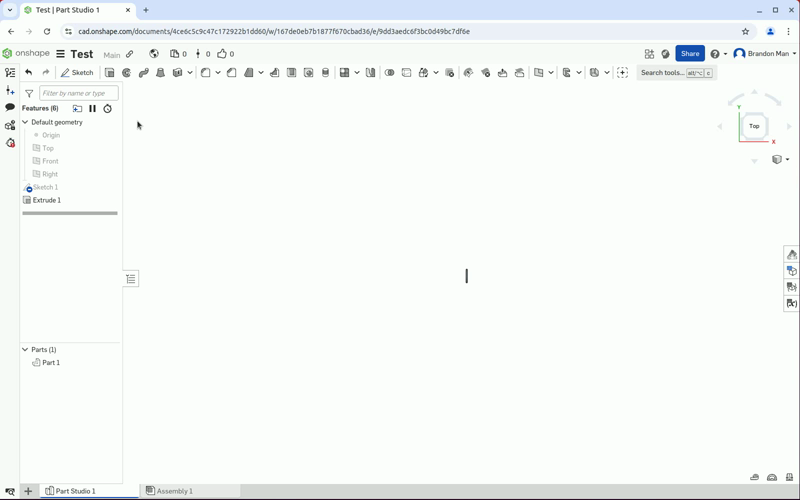
key(shift+h)
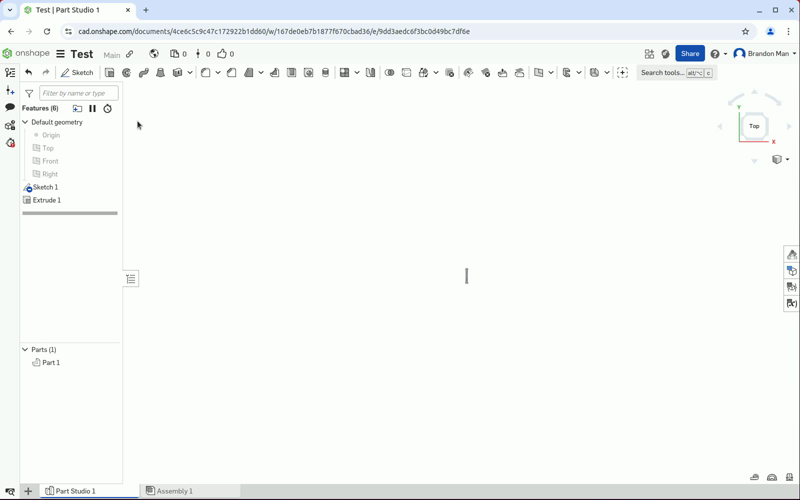
key(shift+h)
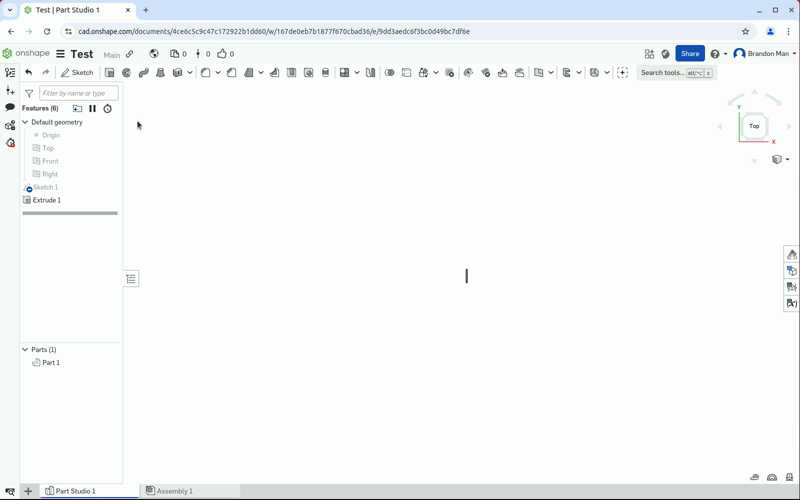
mouse_move(73, 189)
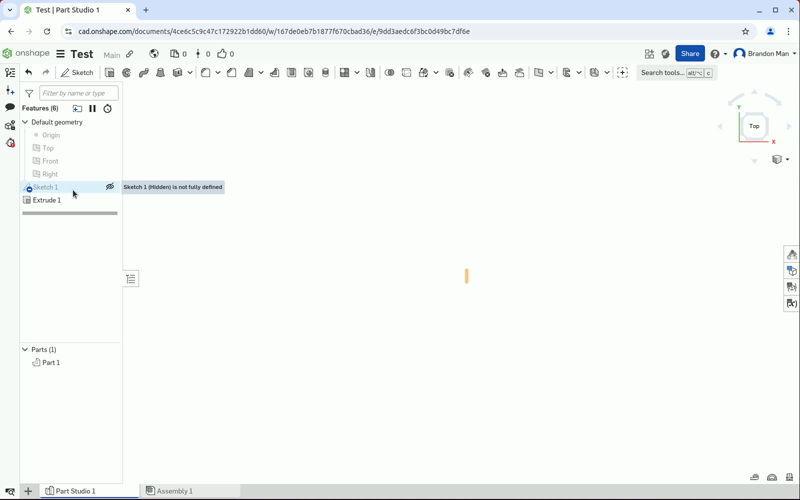
click(73, 189)
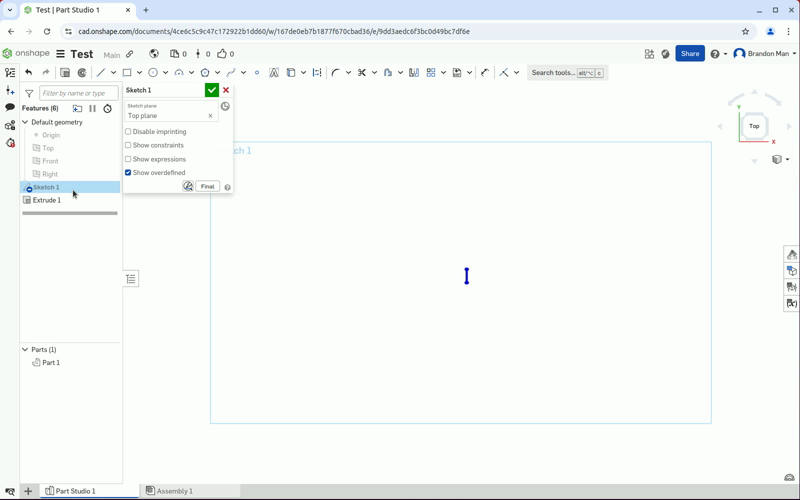
mouse_move(229, 92)
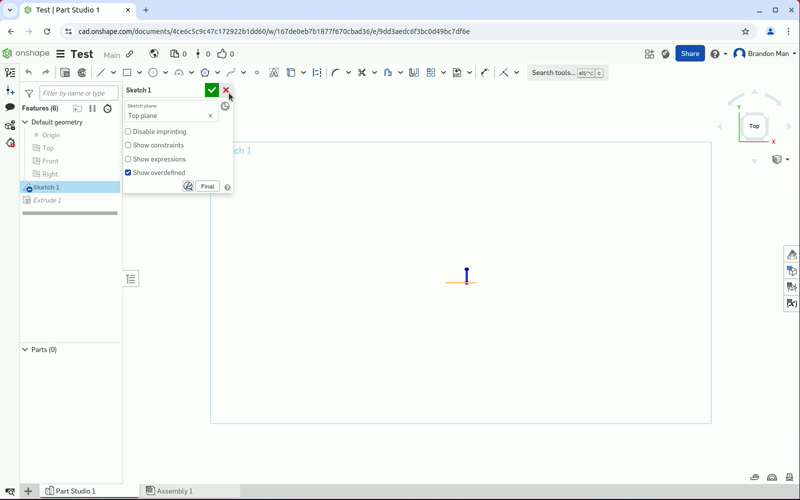
click(229, 92)
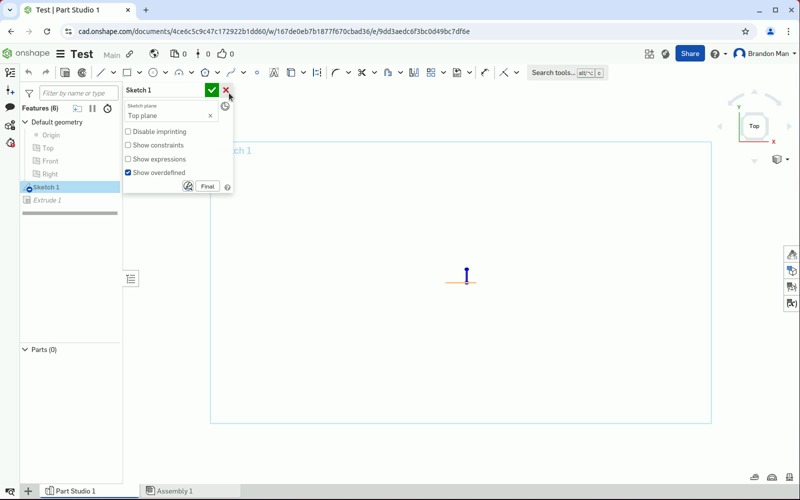
key(shift+s)
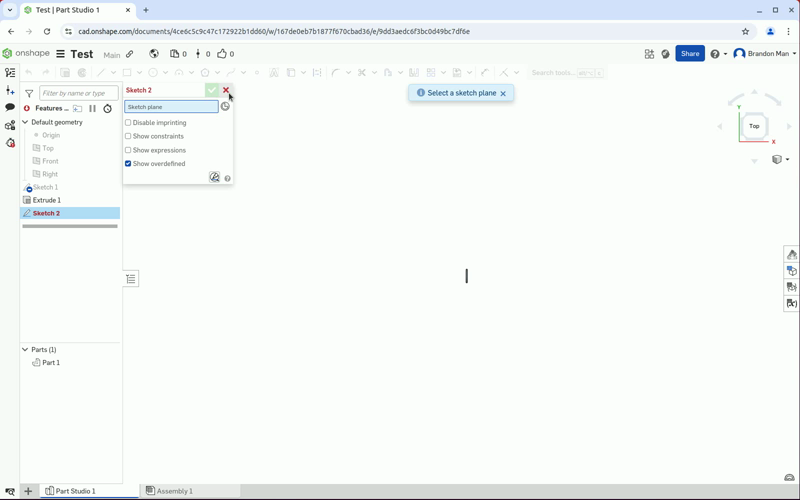
mouse_move(73, 150)
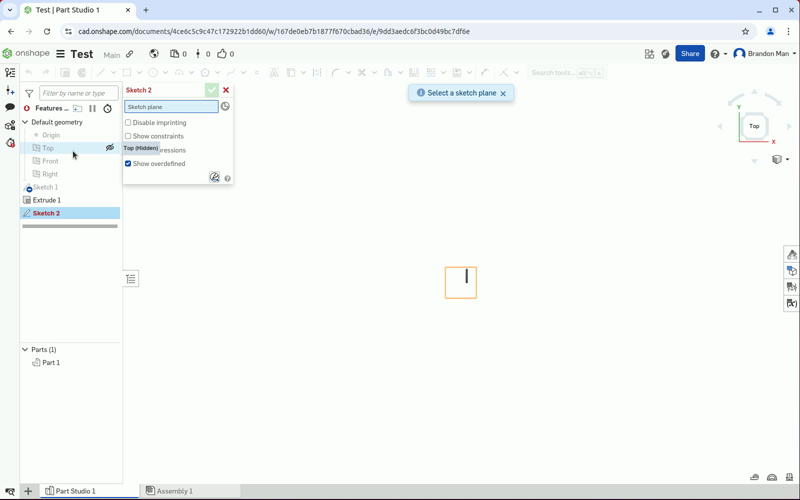
click(73, 150)
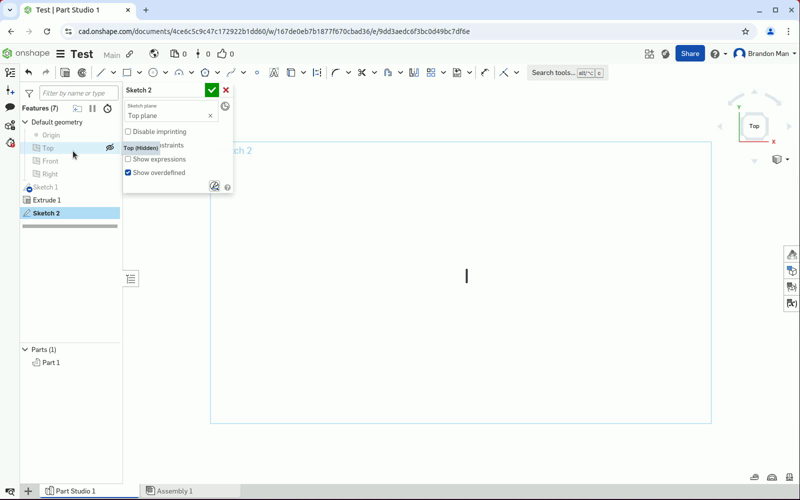
mouse_move(73, 352)
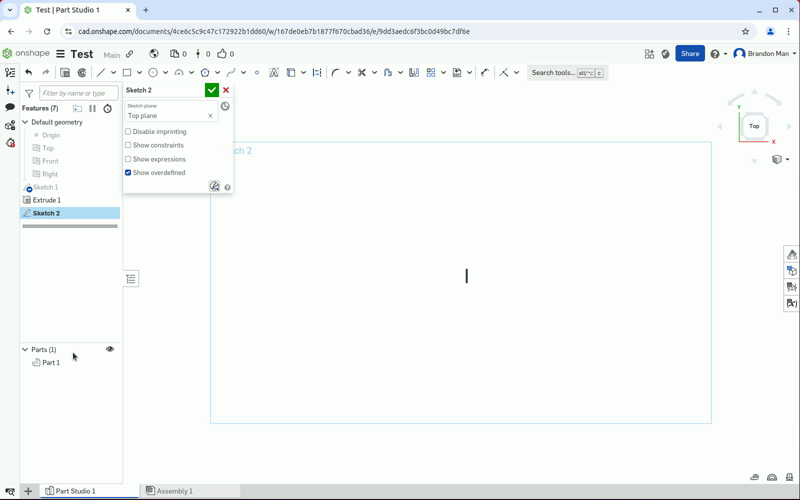
key(y)
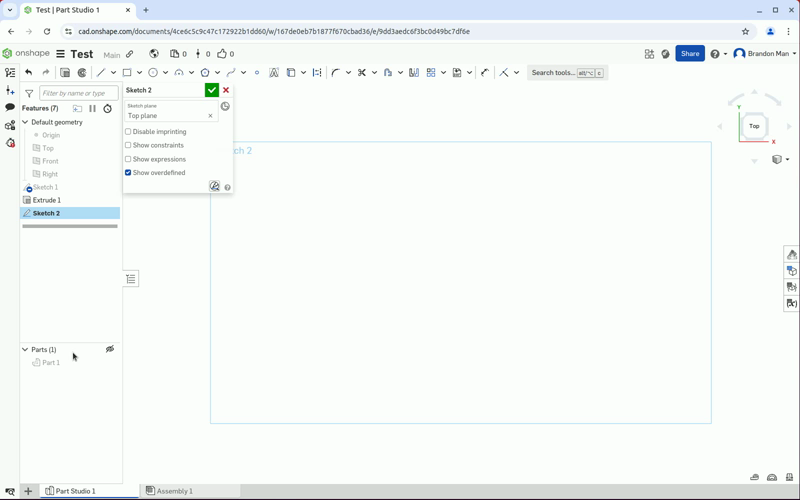
key(l)
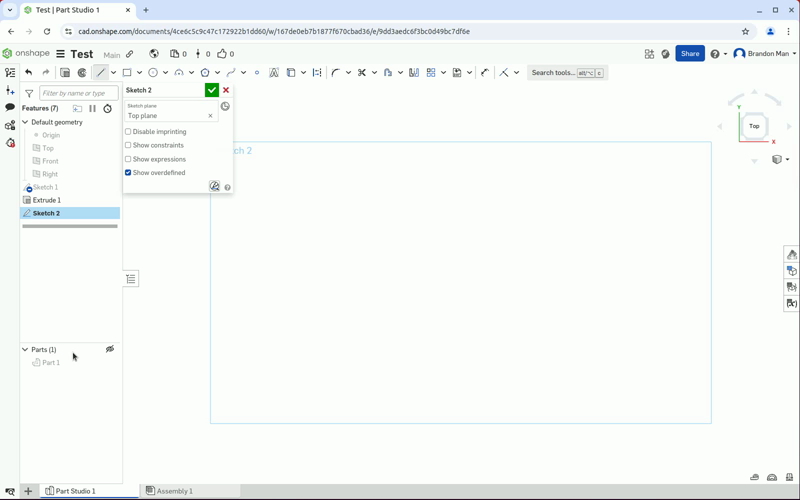
key_down(shift)
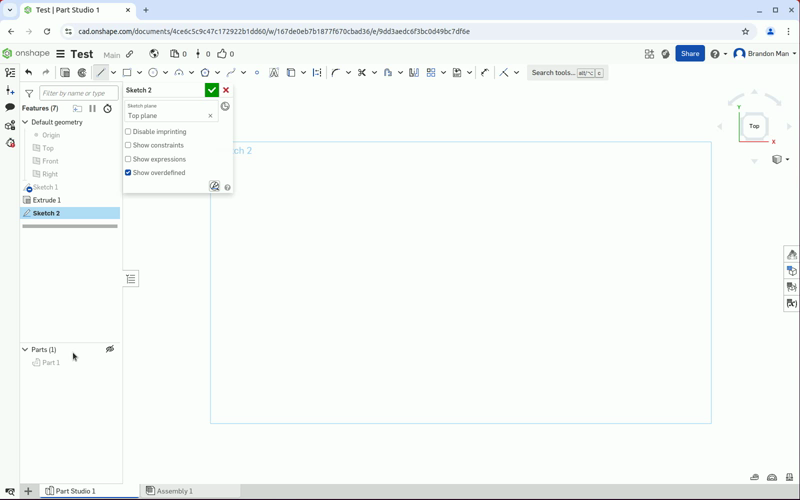
mouse_move(453, 282)
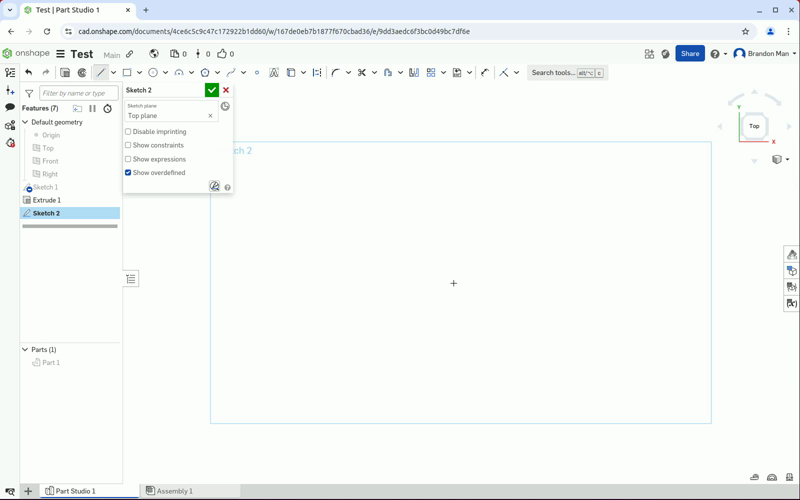
click(453, 282)
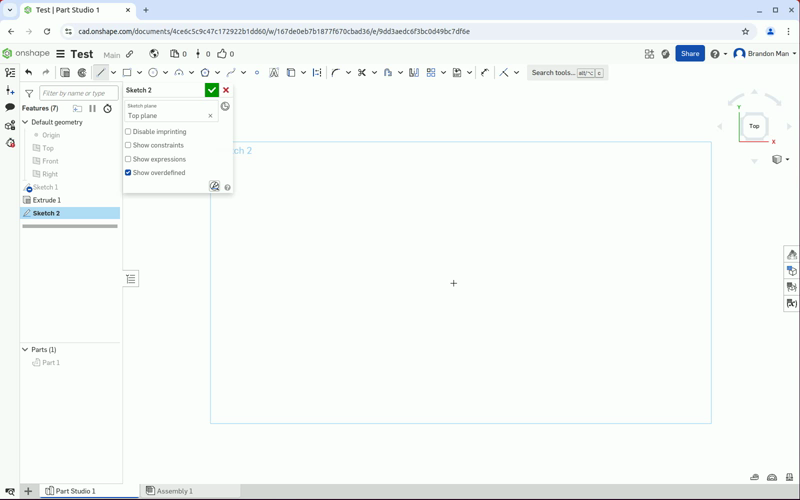
key_up(shift)
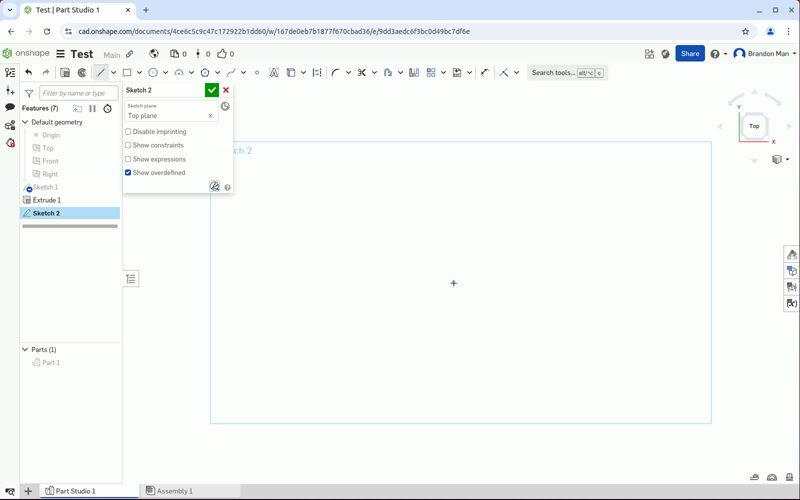
key_down(shift)
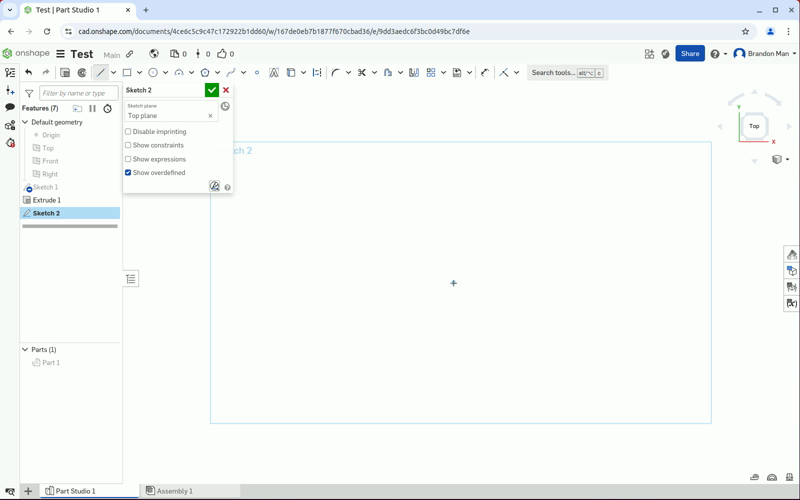
mouse_move(483, 282)
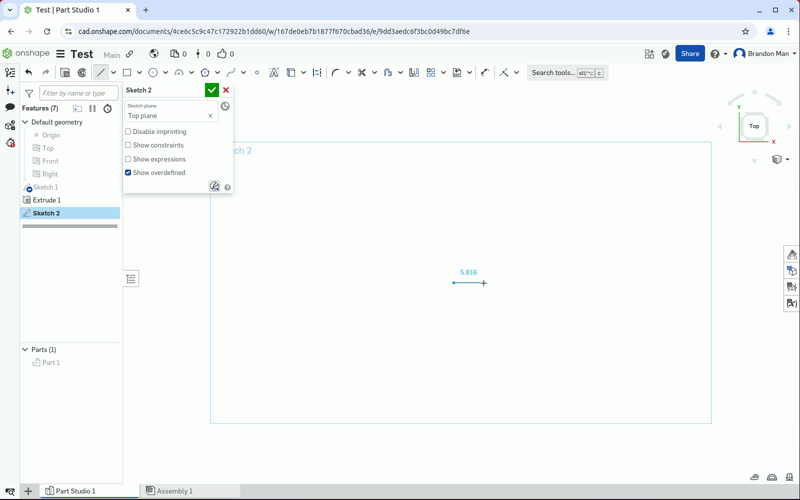
mouse_move(467, 282)
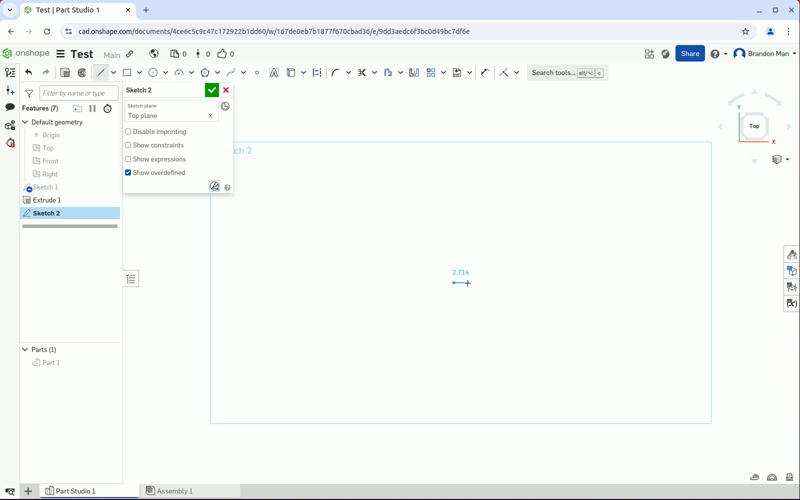
click(467, 282)
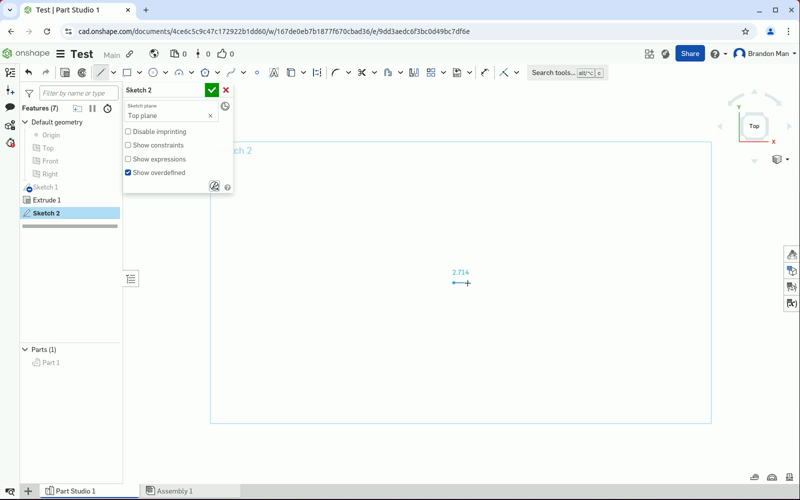
key_up(shift)
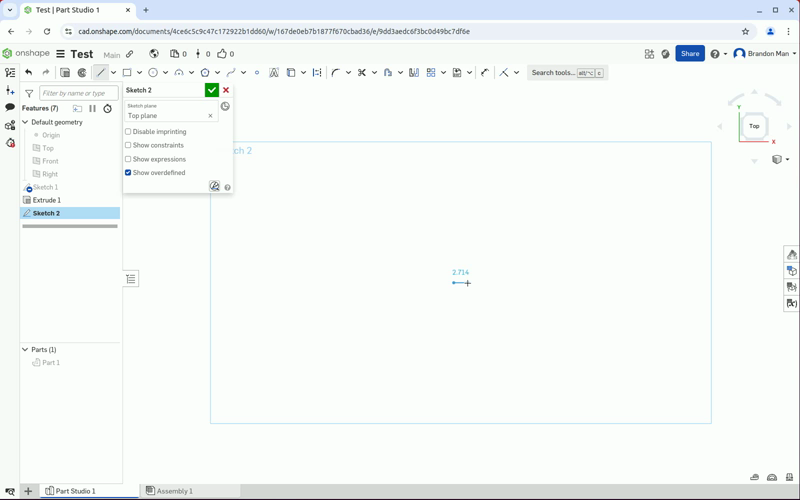
key_down(shift)
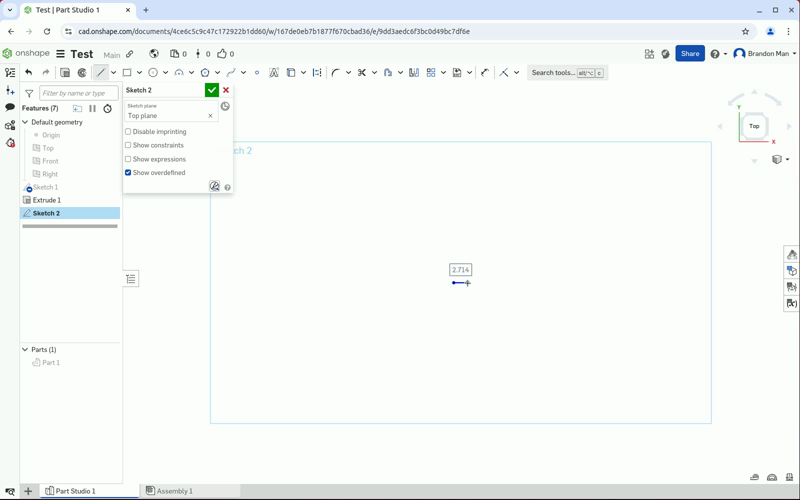
mouse_move(497, 282)
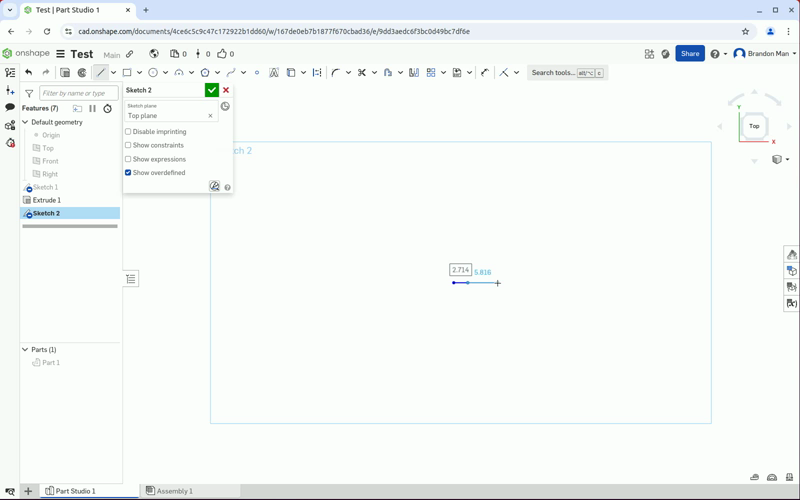
mouse_move(467, 282)
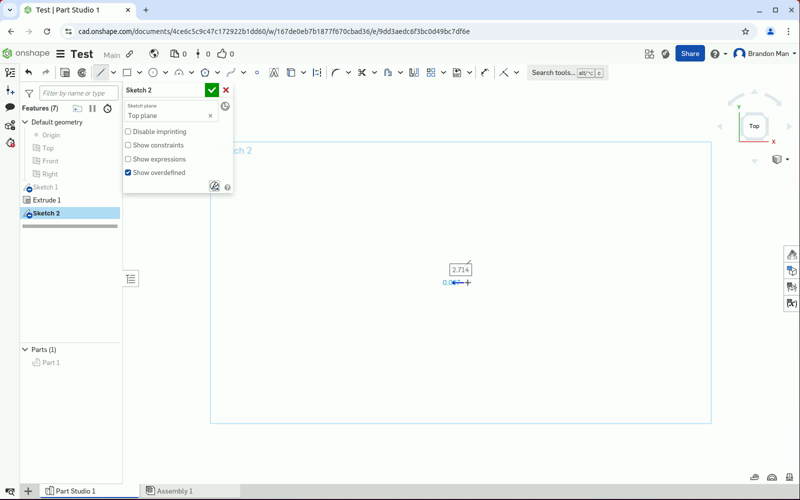
scroll(6)
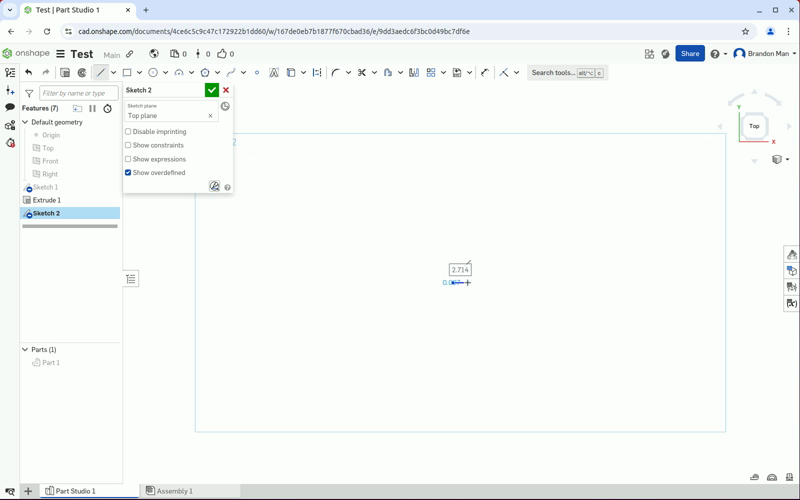
scroll(6)
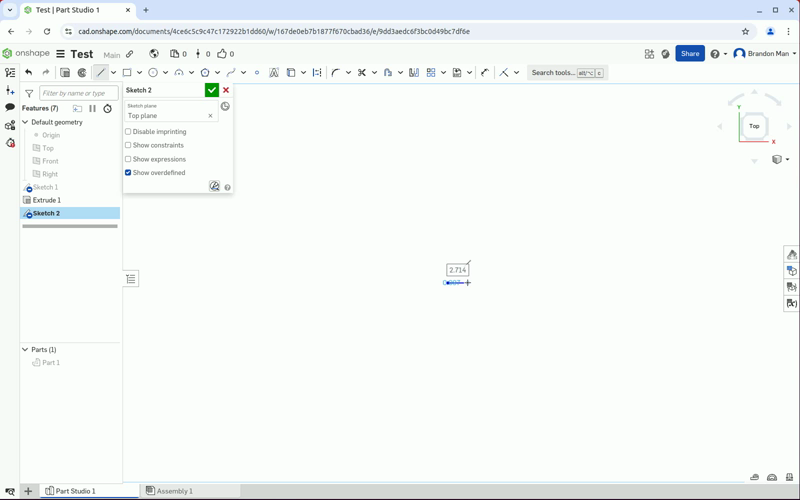
scroll(6)
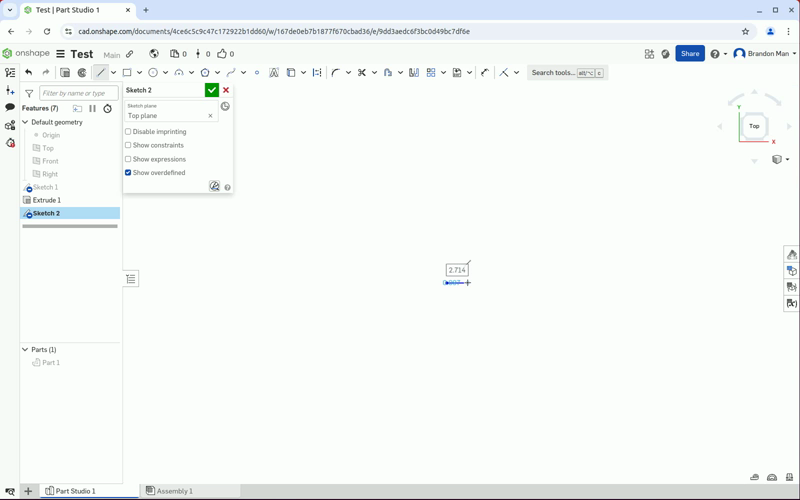
scroll(6)
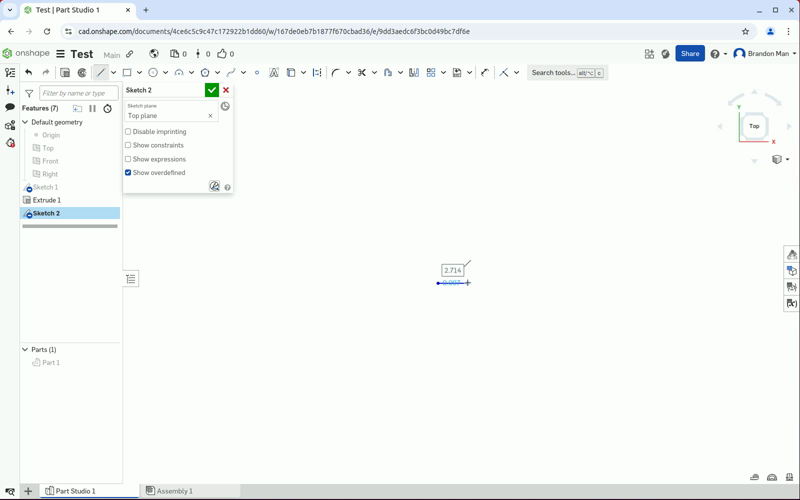
scroll(6)
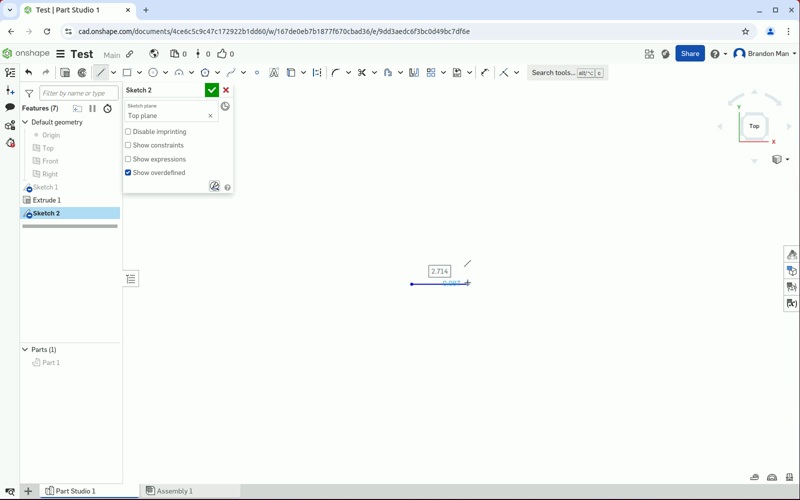
scroll(6)
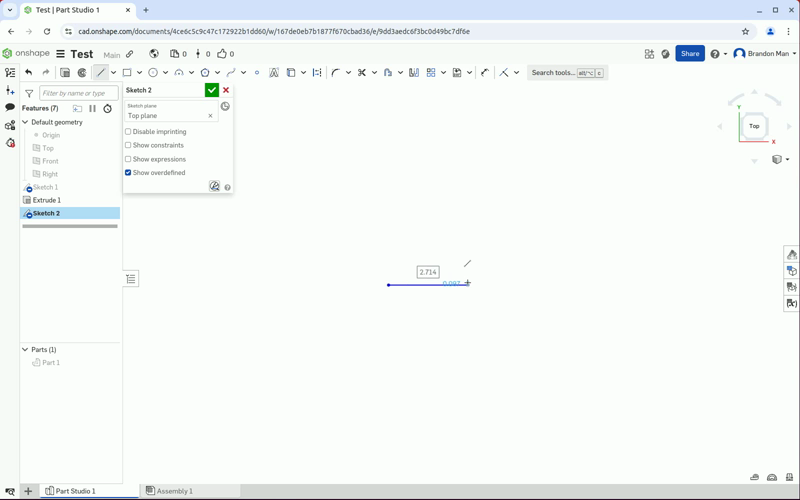
scroll(6)
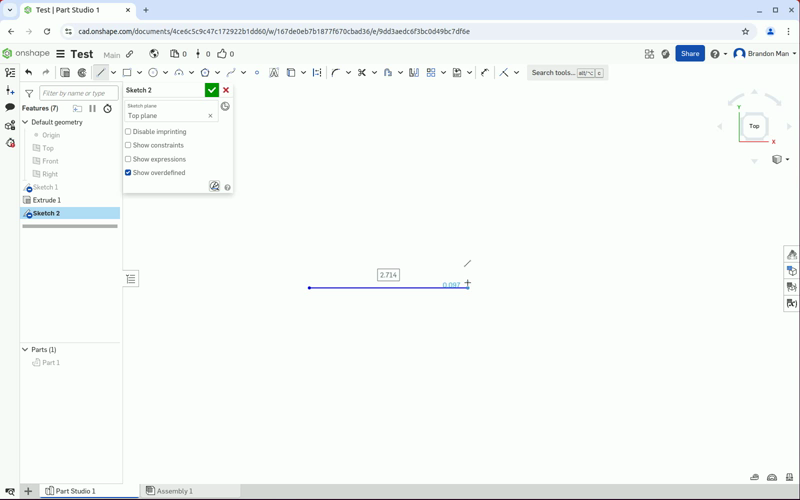
click(467, 282)
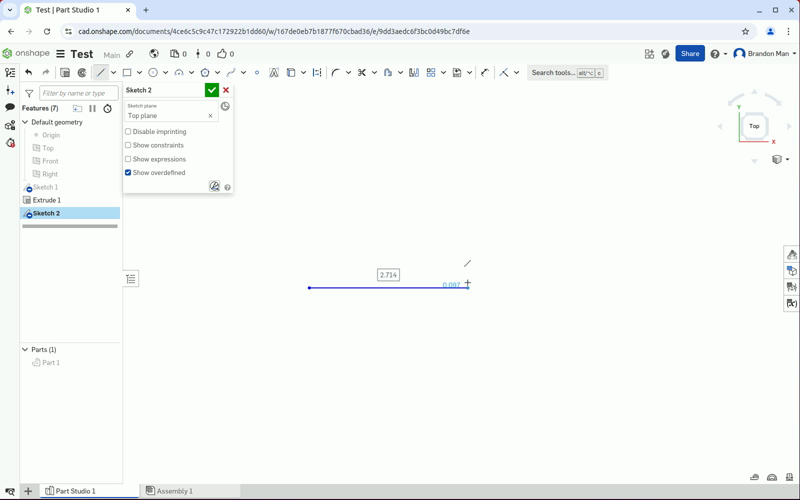
scroll(-6)
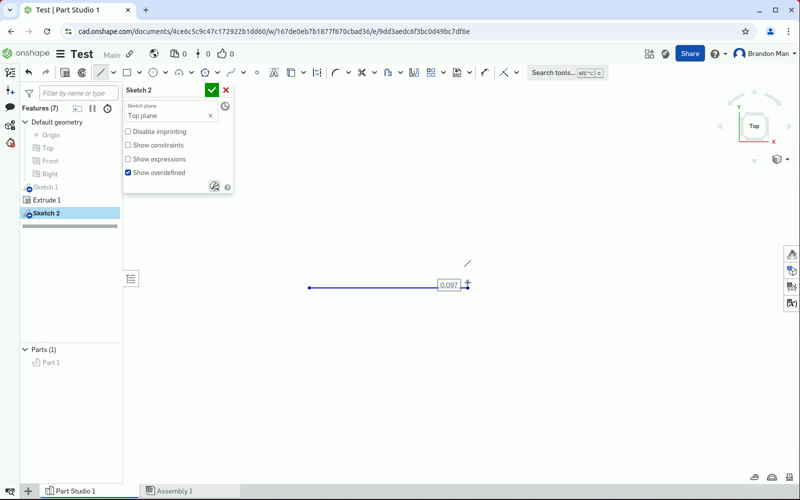
scroll(-6)
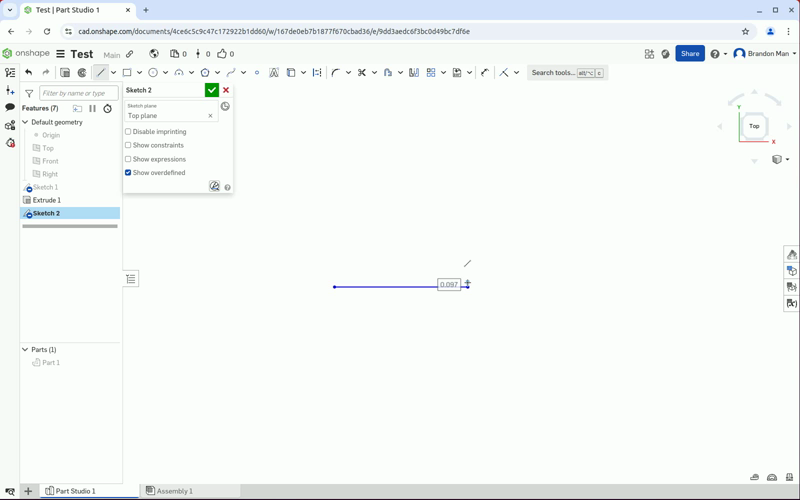
scroll(-6)
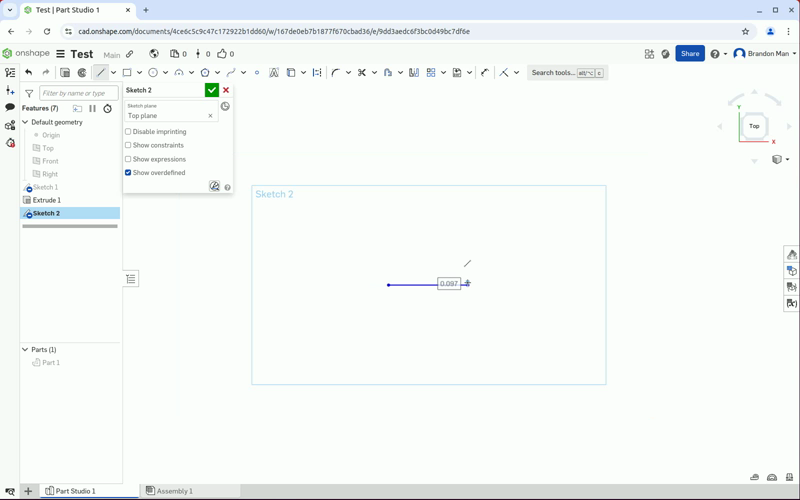
scroll(-6)
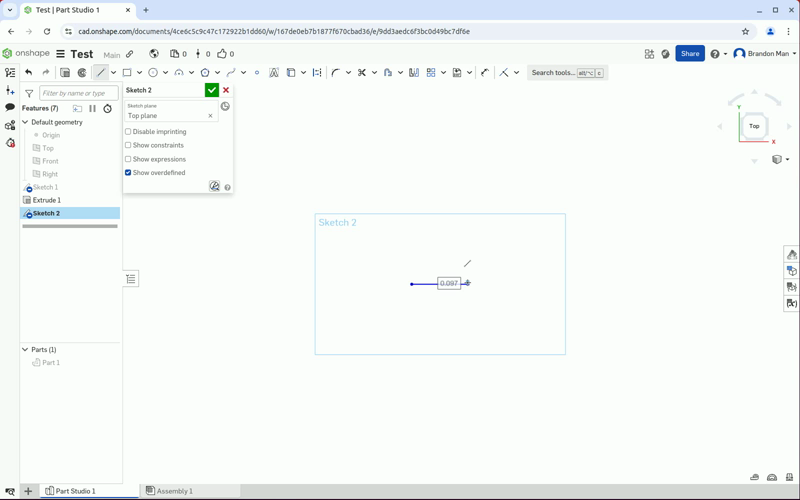
scroll(-6)
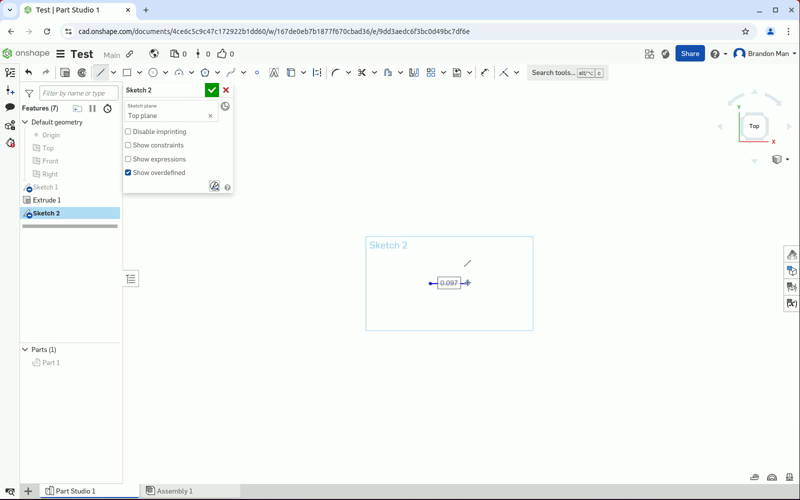
scroll(-6)
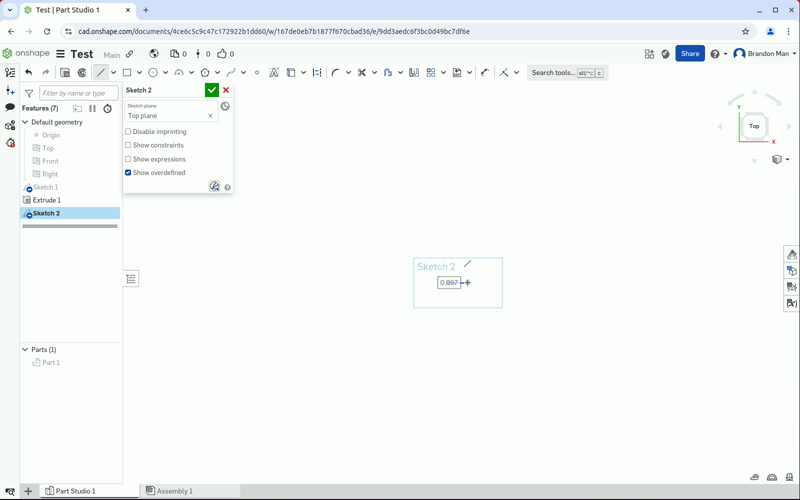
scroll(-6)
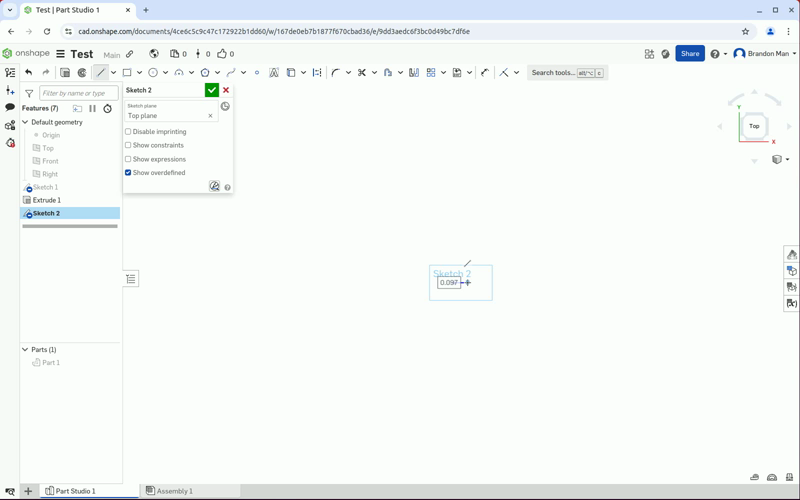
key_up(shift)
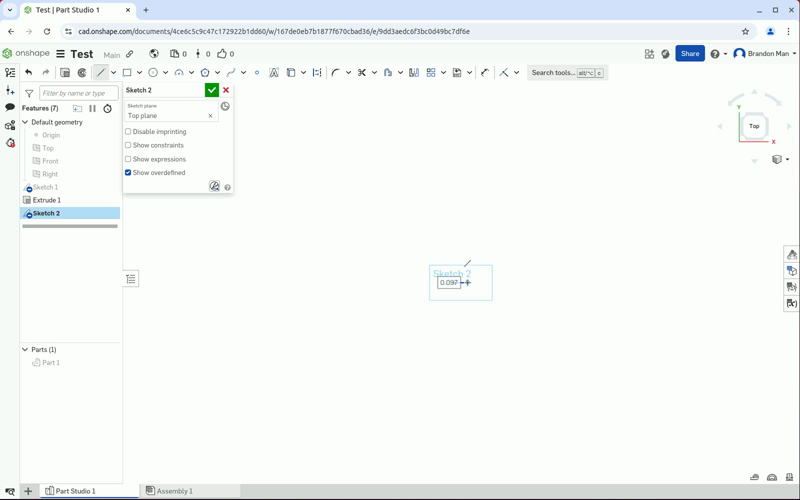
key_down(shift)
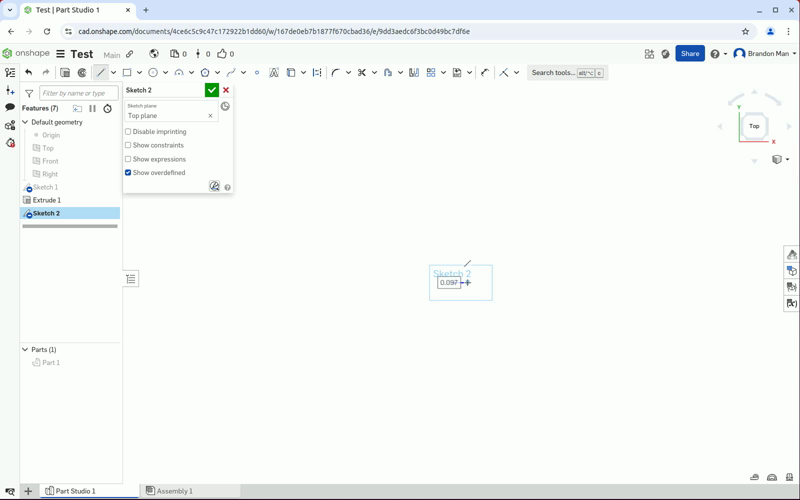
mouse_move(497, 282)
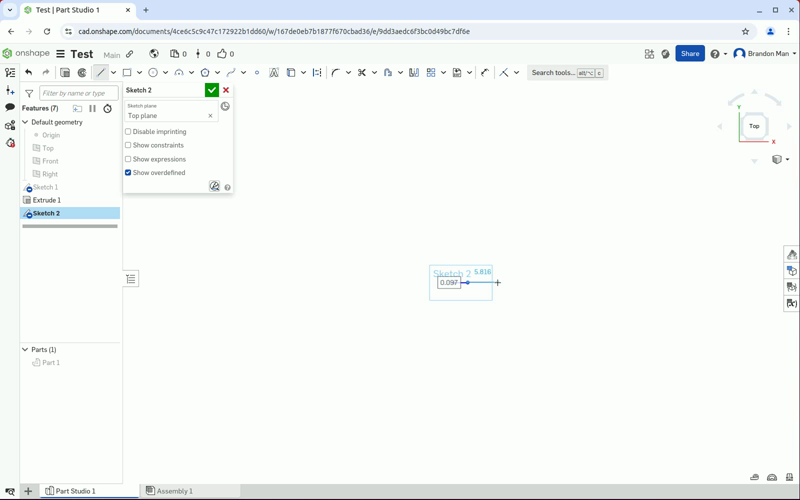
mouse_move(453, 282)
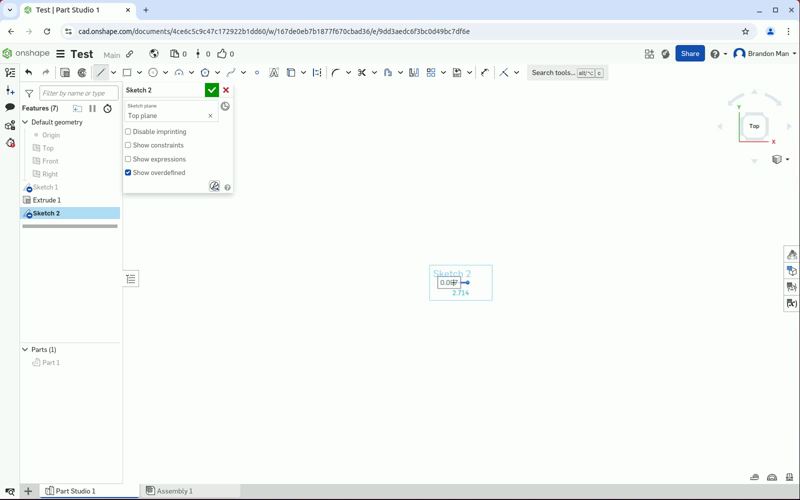
scroll(6)
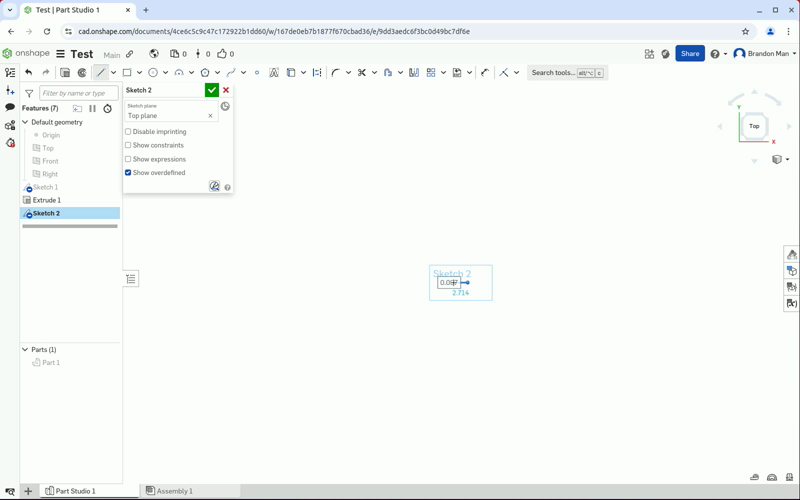
scroll(6)
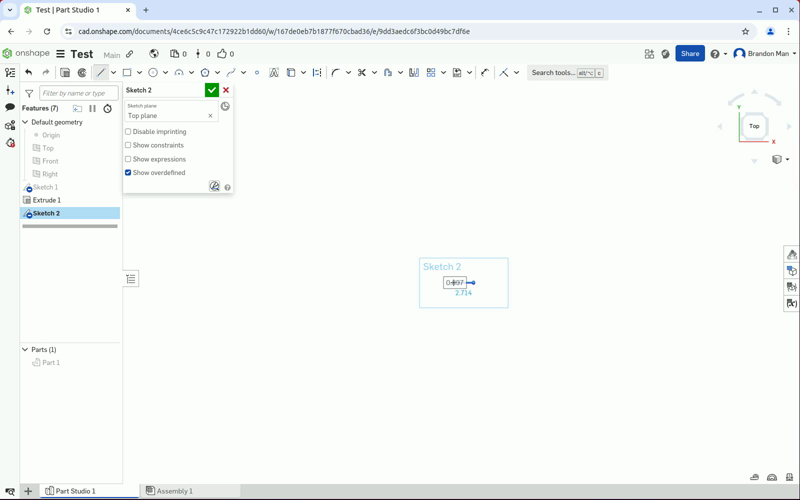
scroll(6)
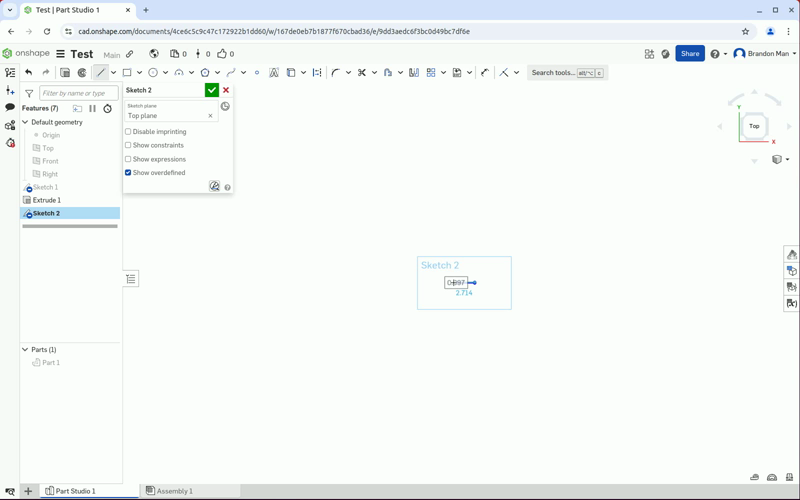
scroll(6)
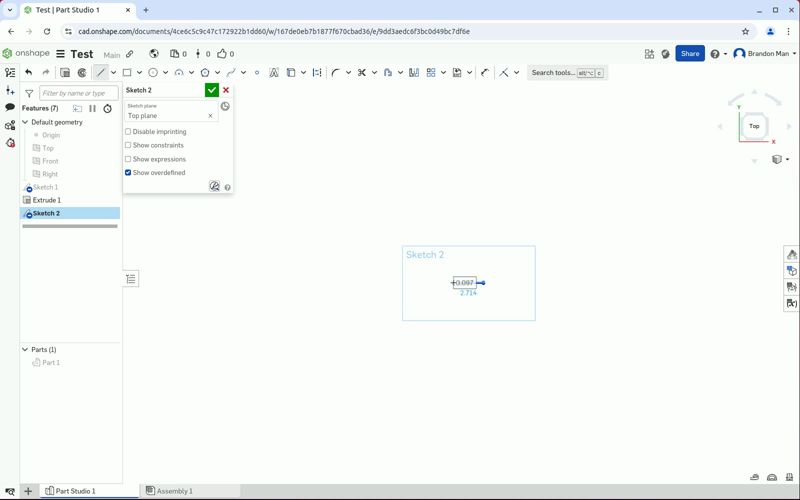
scroll(6)
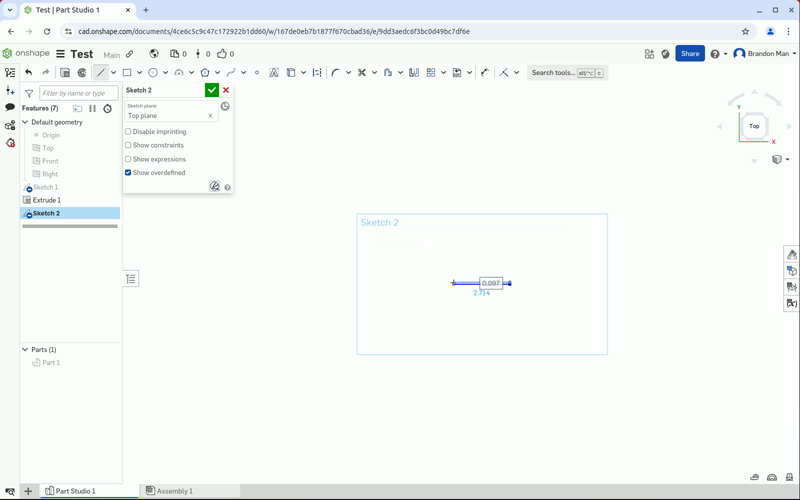
scroll(6)
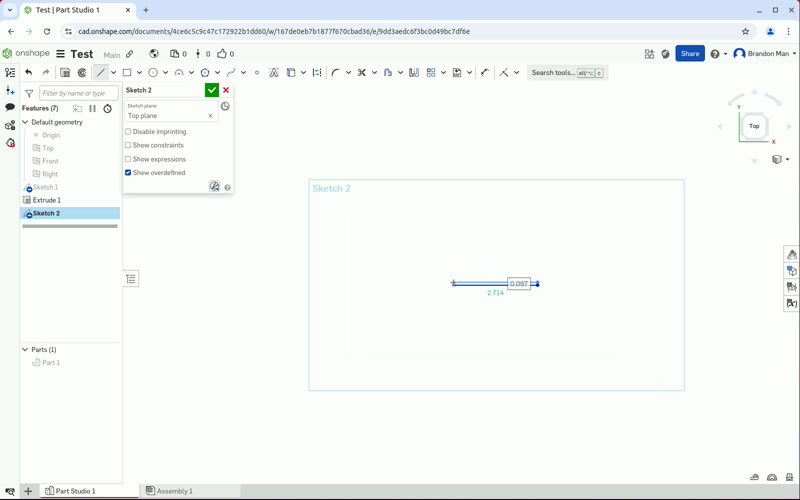
scroll(6)
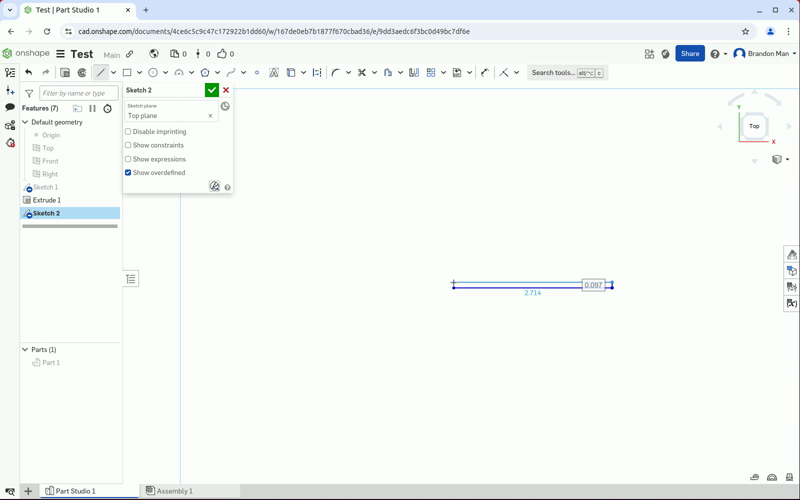
click(453, 282)
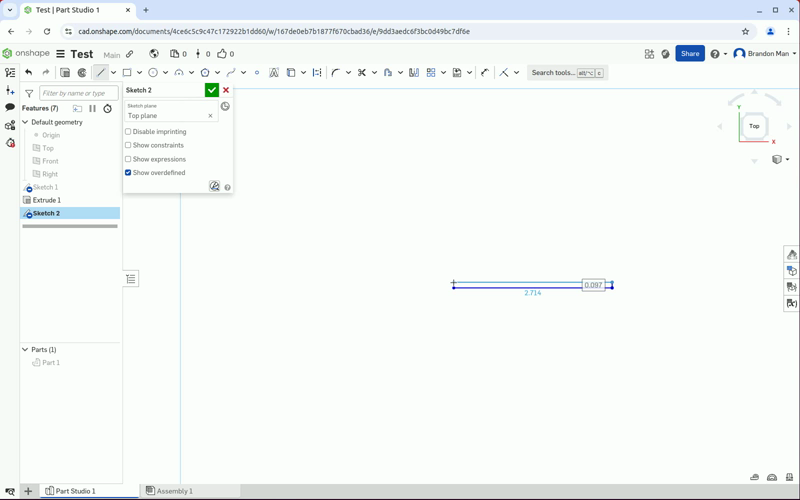
scroll(-6)
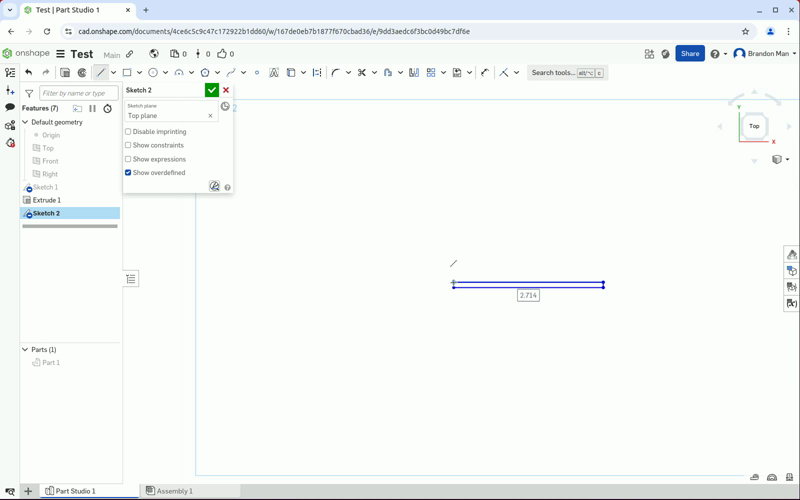
scroll(-6)
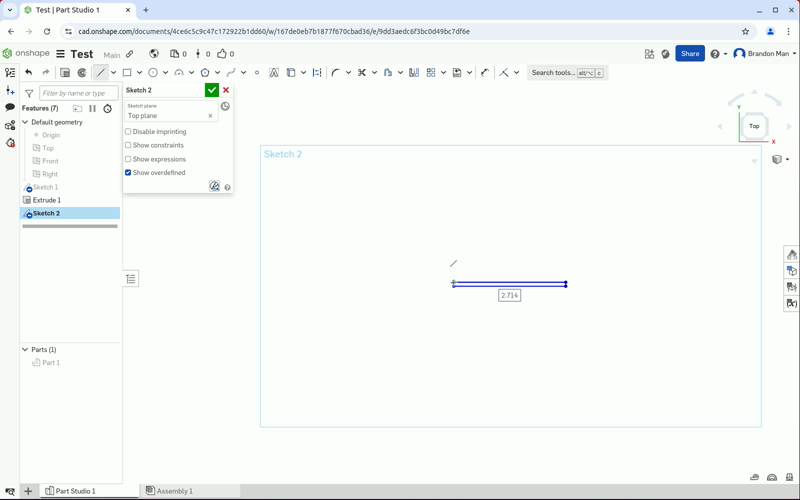
scroll(-6)
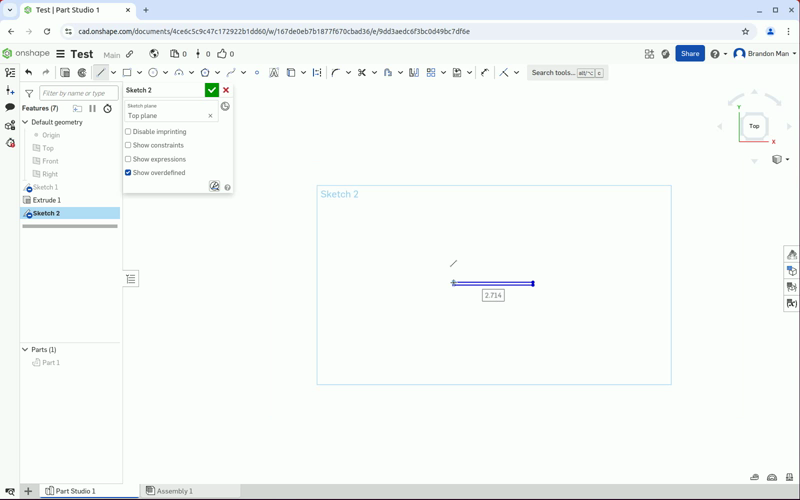
scroll(-6)
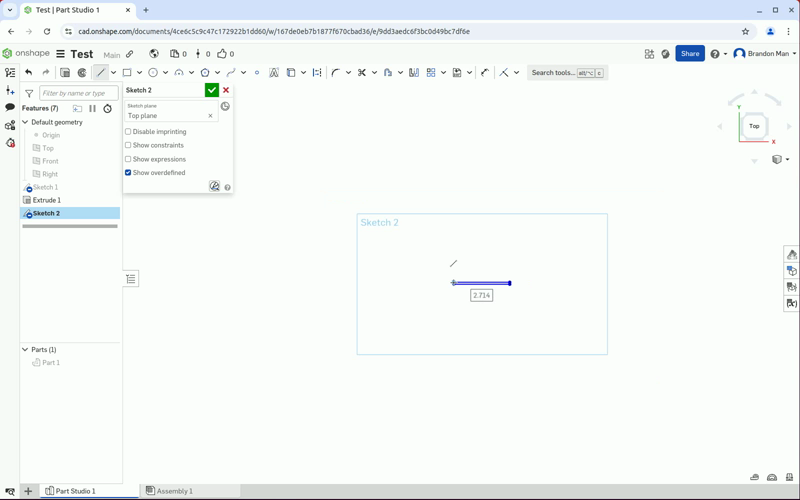
scroll(-6)
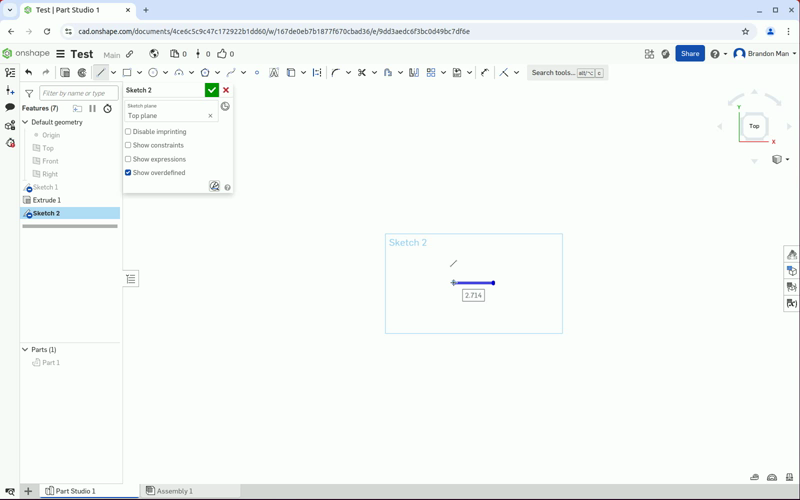
scroll(-6)
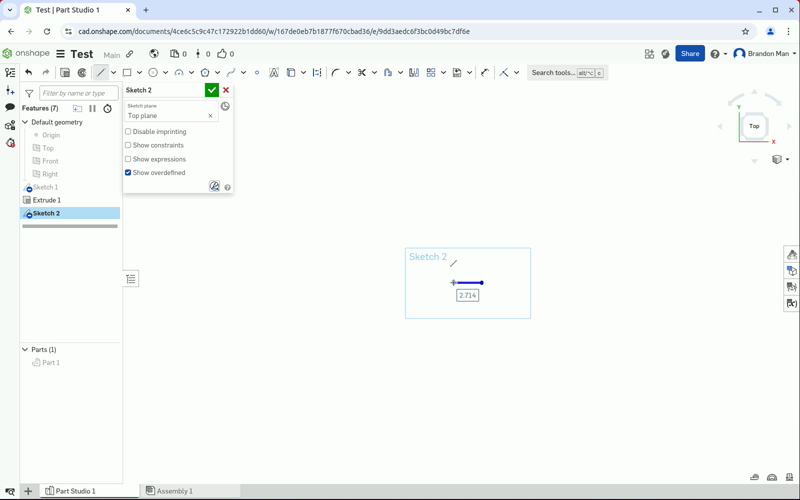
scroll(-6)
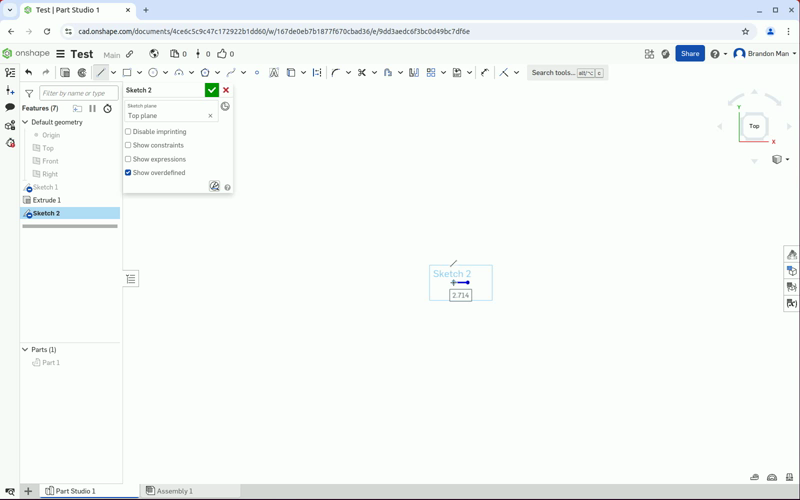
key_up(shift)
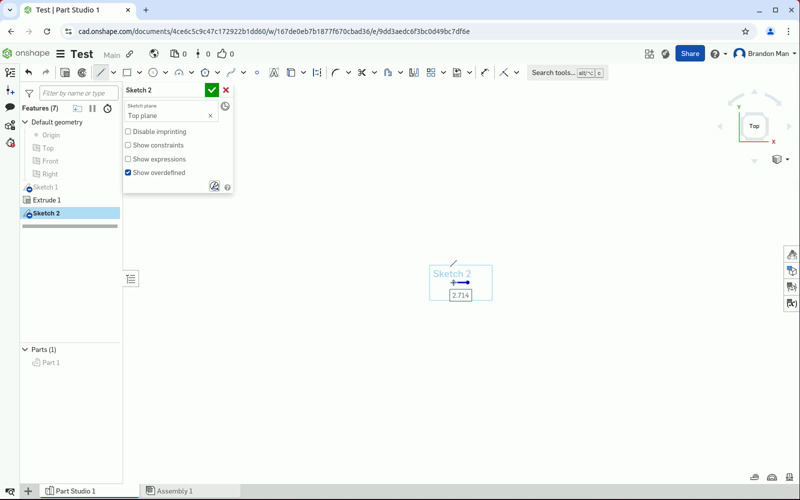
mouse_move(483, 282)
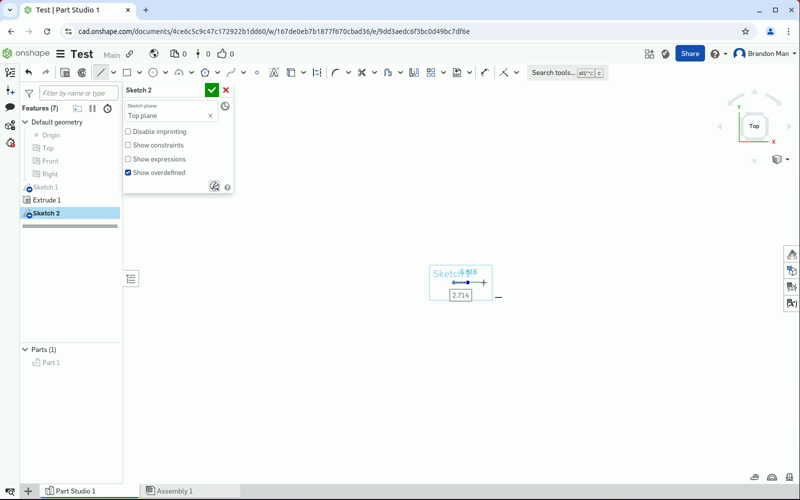
key_down(shift)
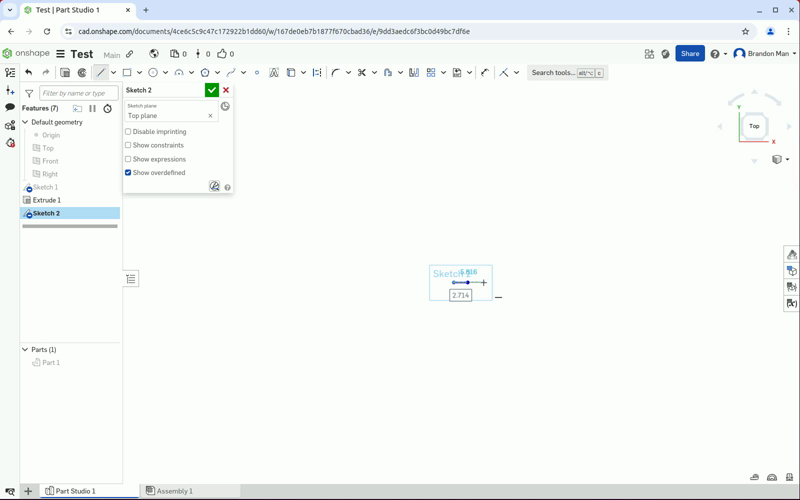
mouse_move(453, 282)
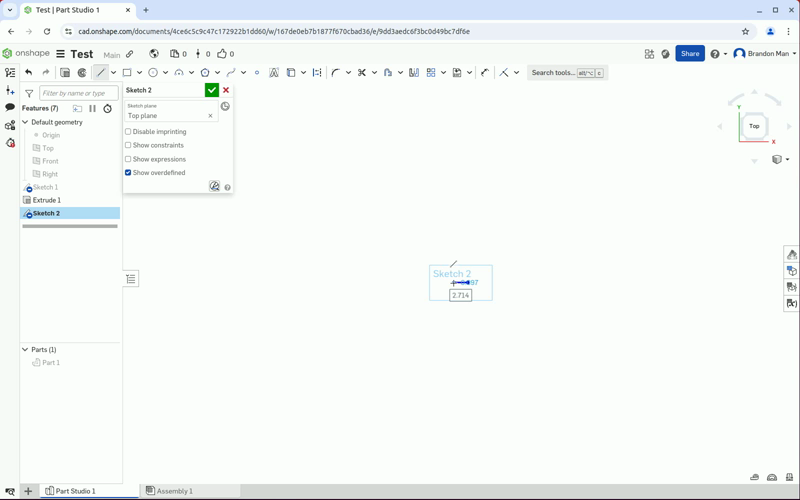
scroll(6)
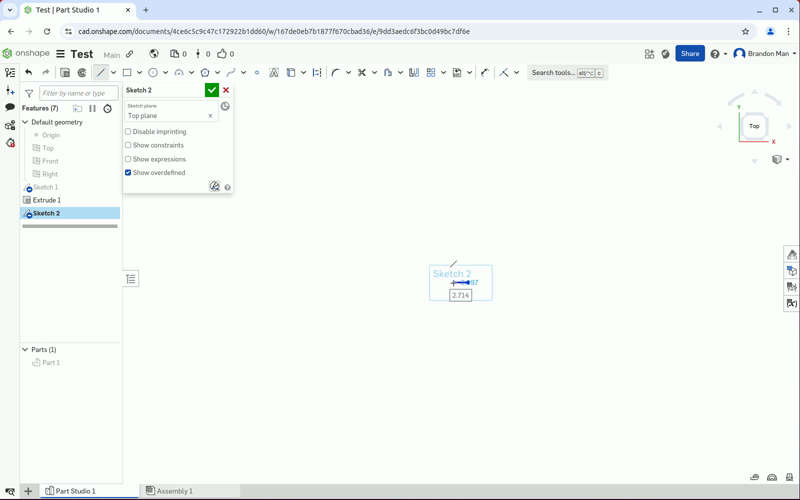
scroll(6)
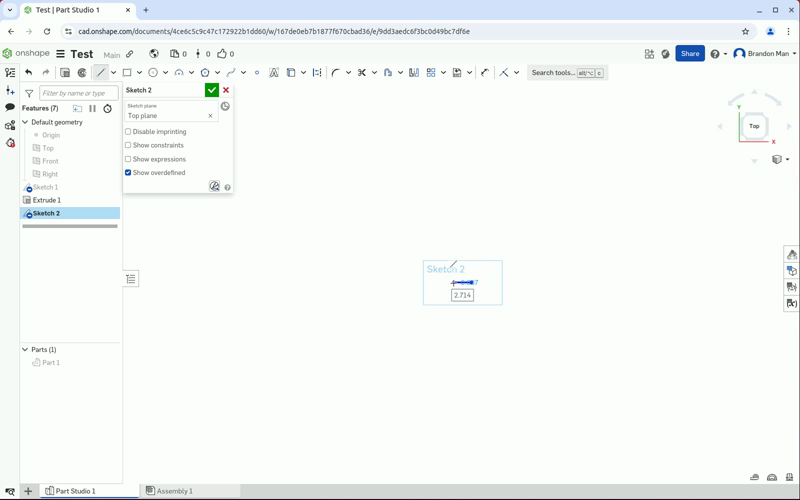
scroll(6)
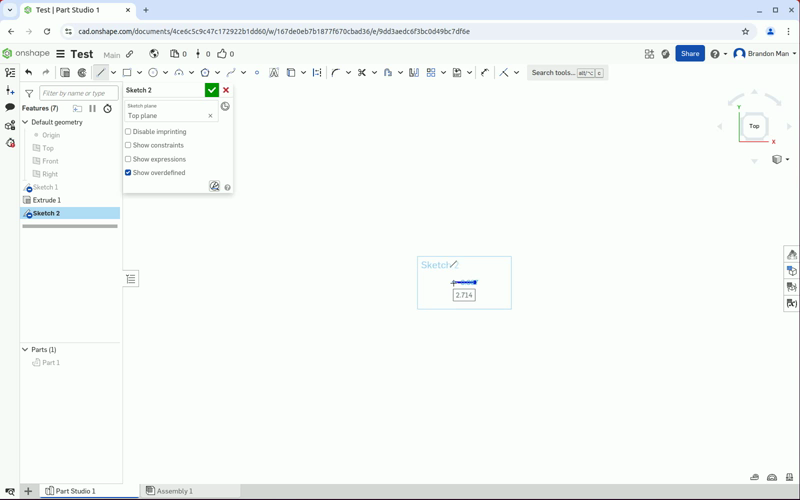
scroll(6)
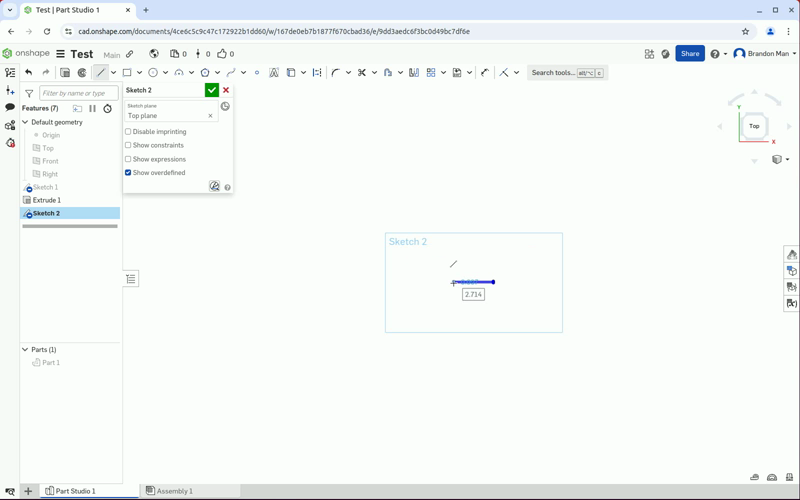
scroll(6)
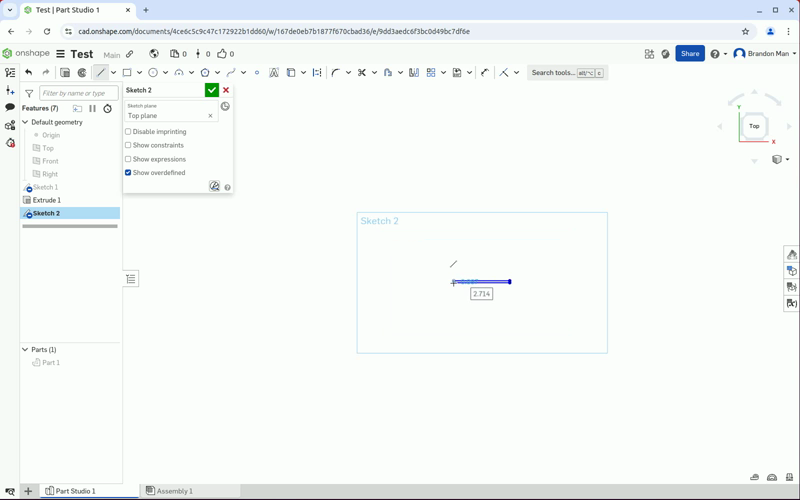
scroll(6)
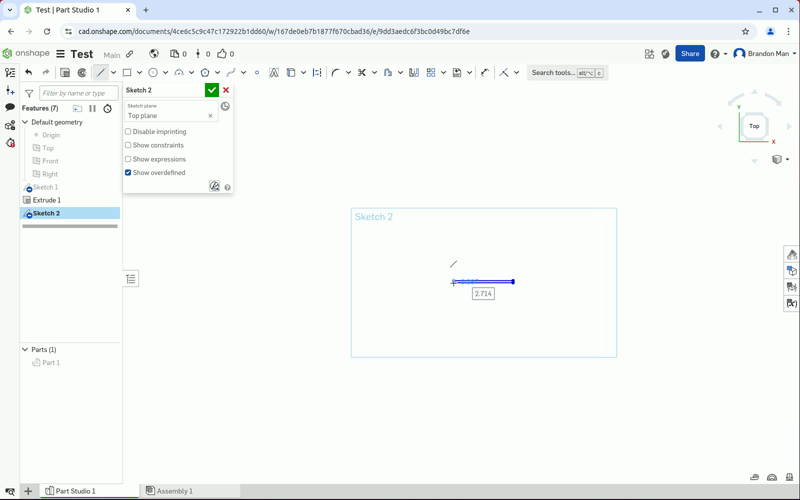
scroll(6)
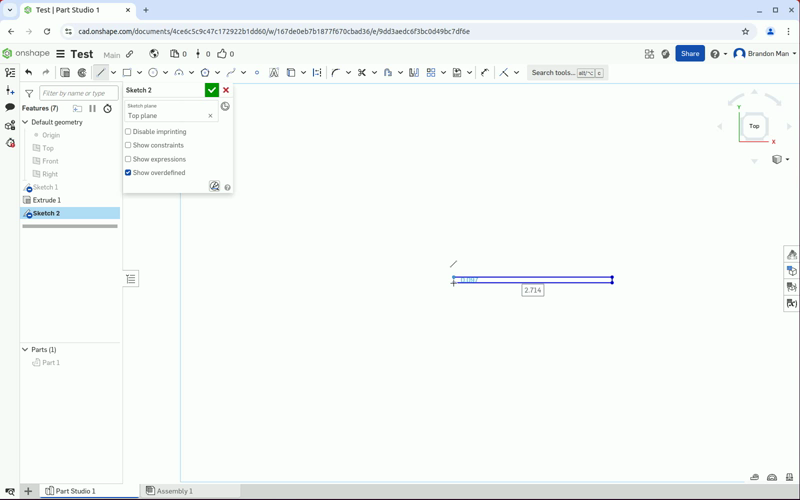
key_up(shift)
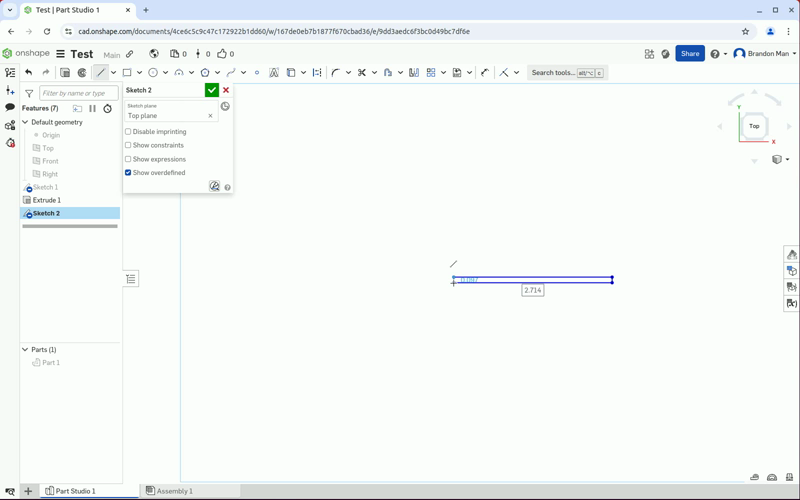
click(453, 282)
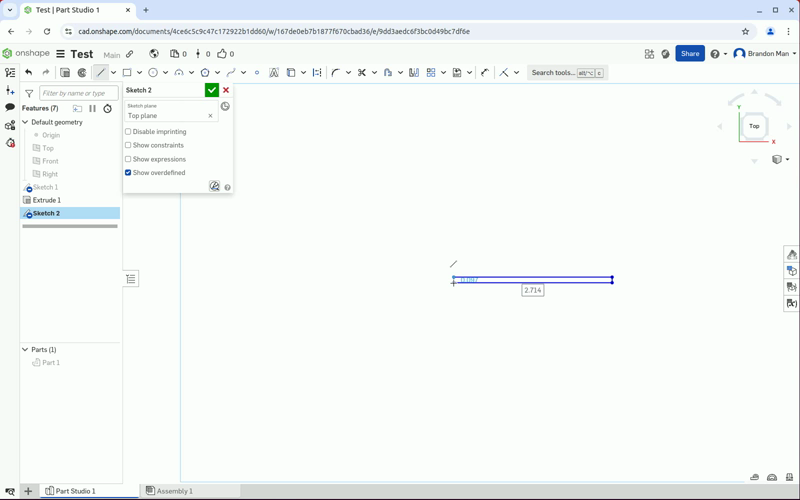
scroll(-6)
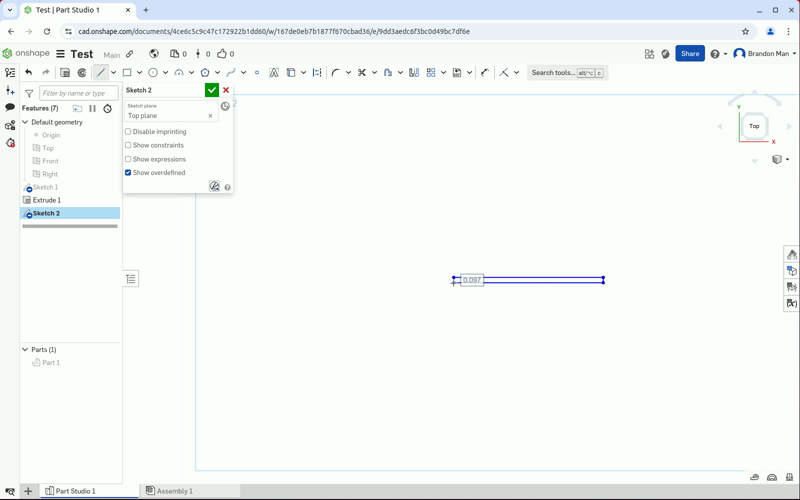
scroll(-6)
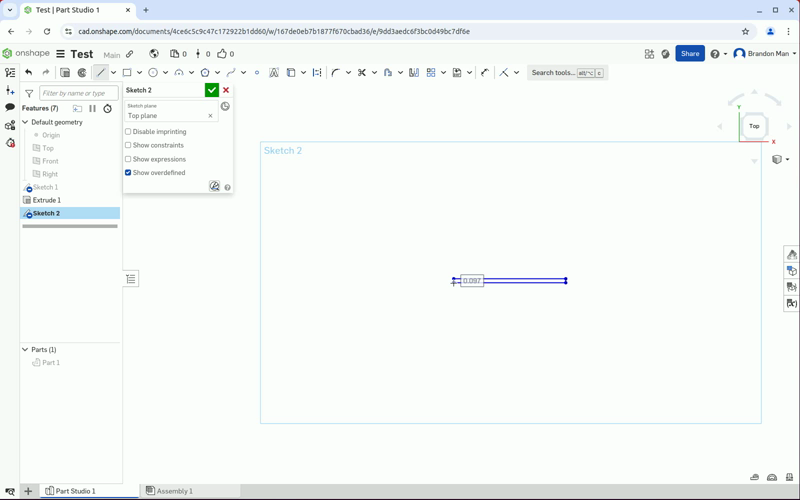
scroll(-6)
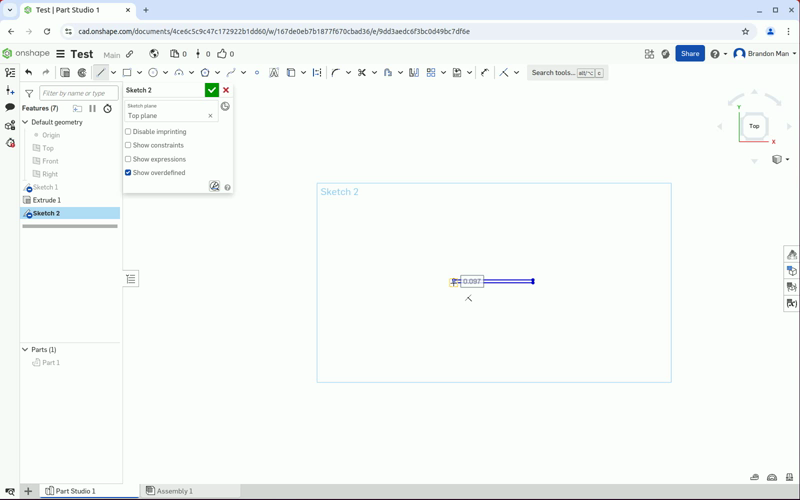
scroll(-6)
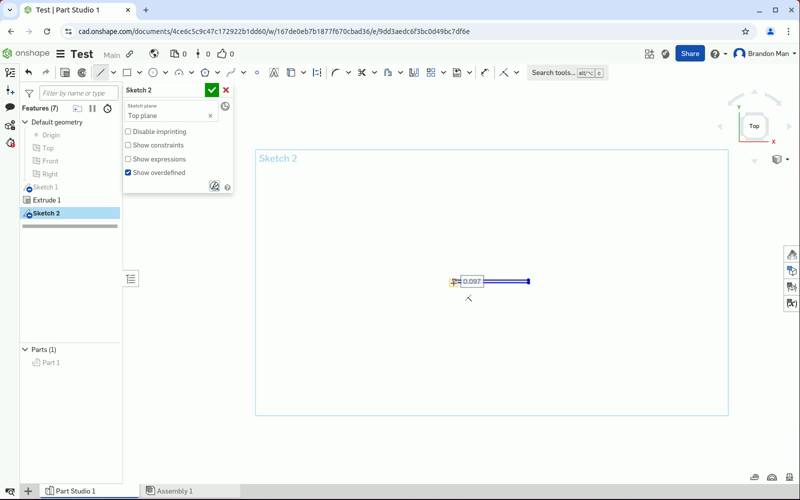
scroll(-6)
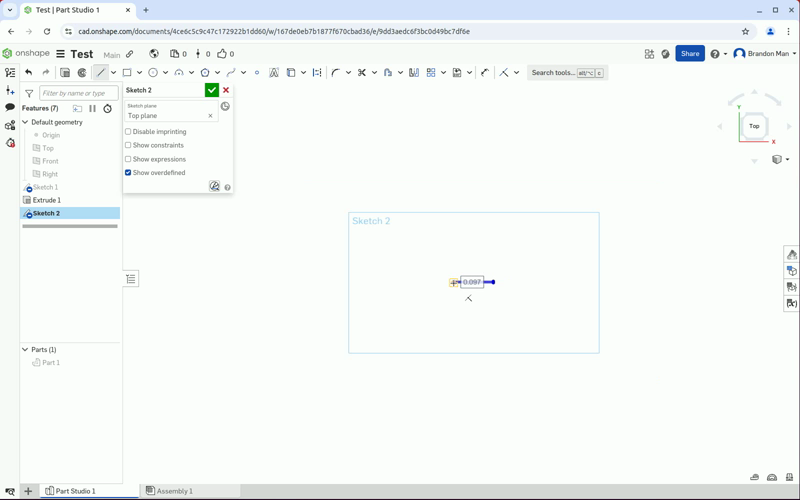
scroll(-6)
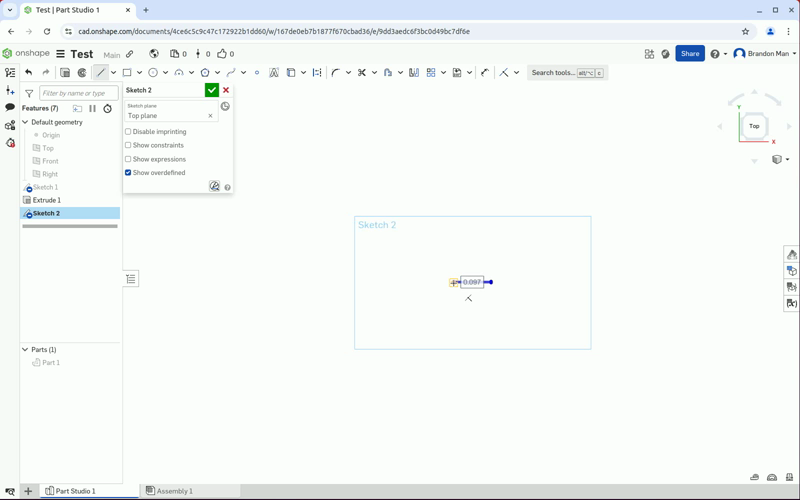
scroll(-6)
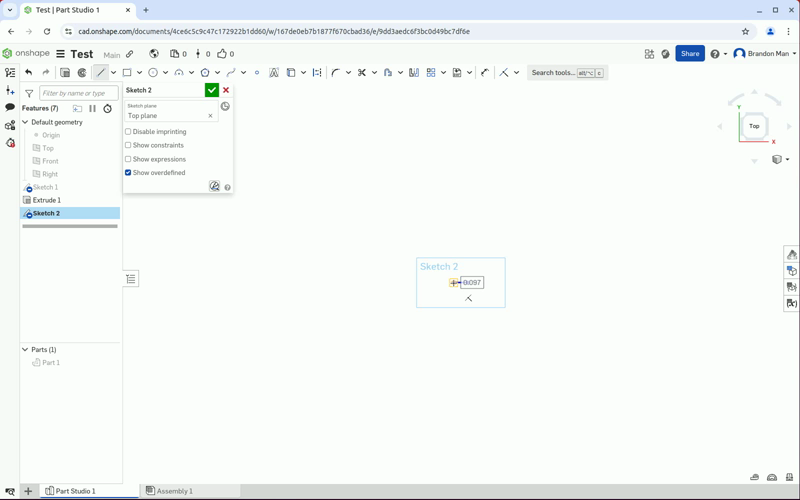
key(esc)
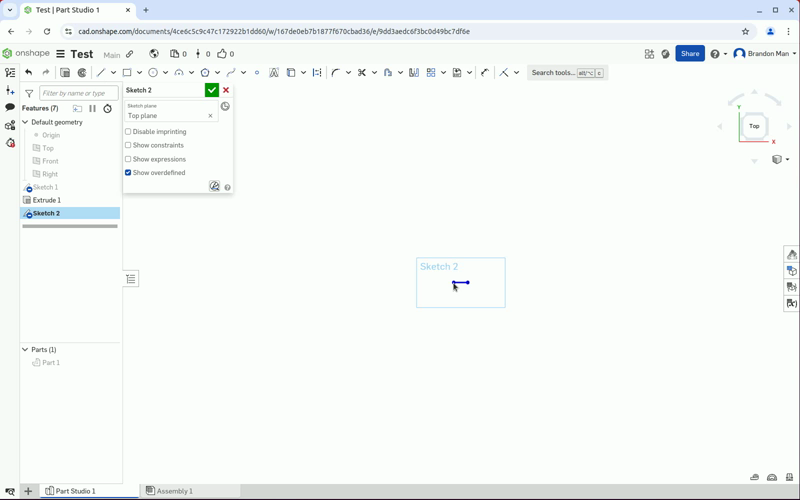
mouse_move(459, 282)
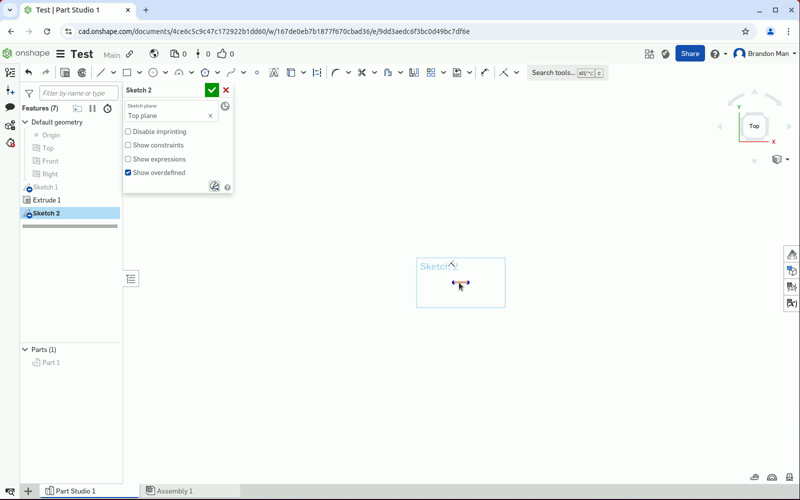
scroll(6)
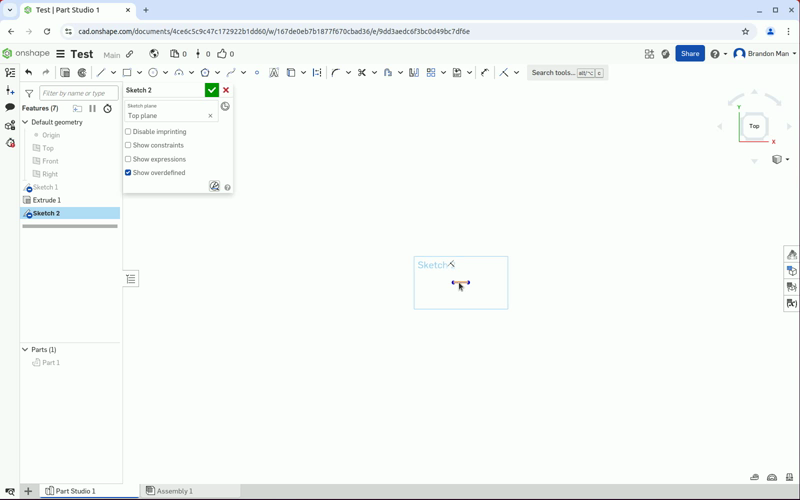
scroll(6)
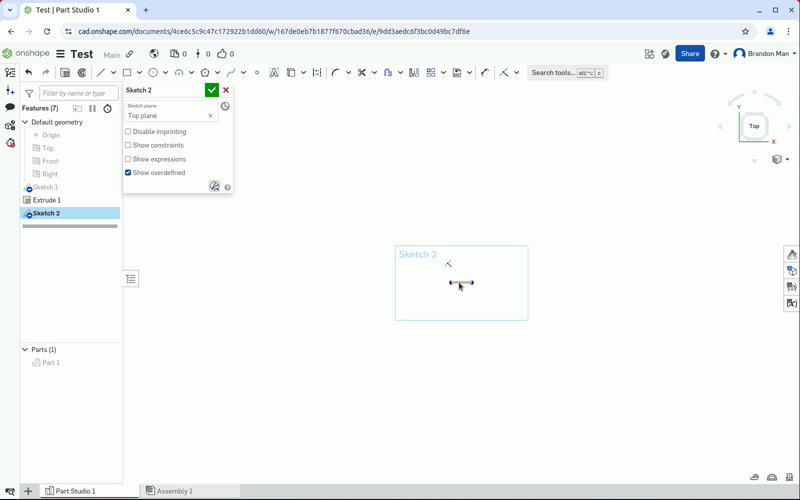
scroll(6)
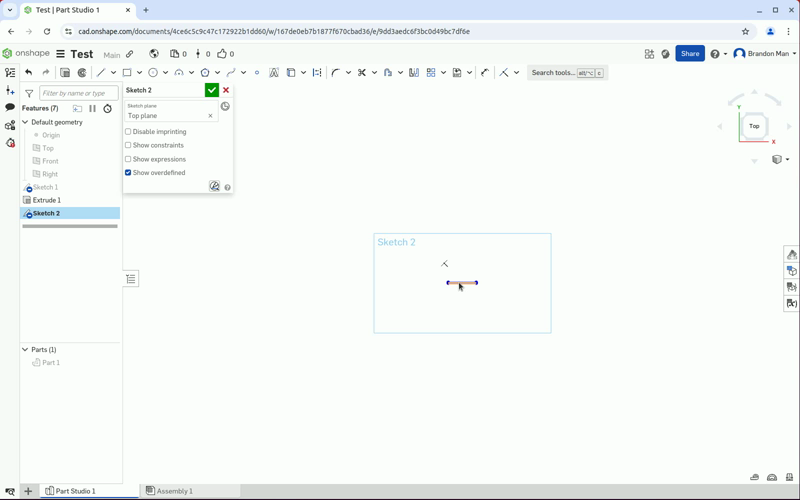
scroll(6)
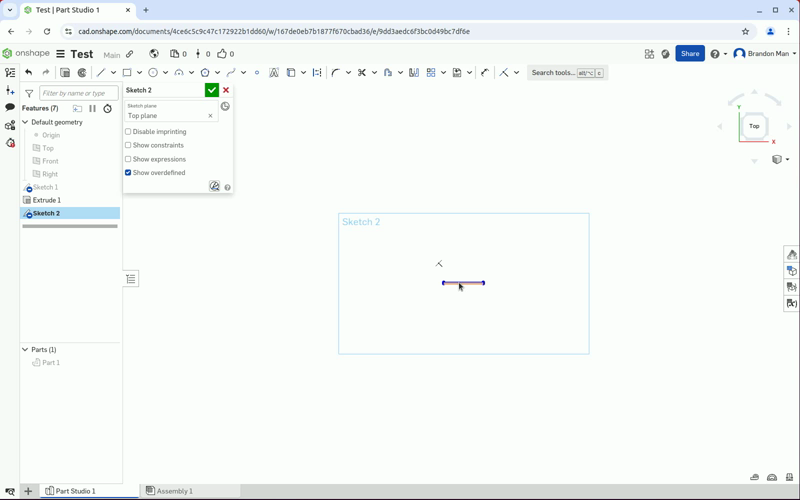
scroll(6)
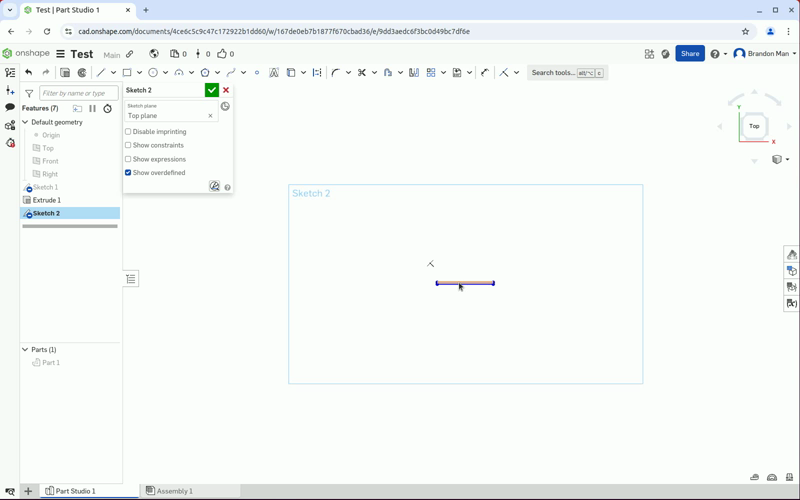
scroll(6)
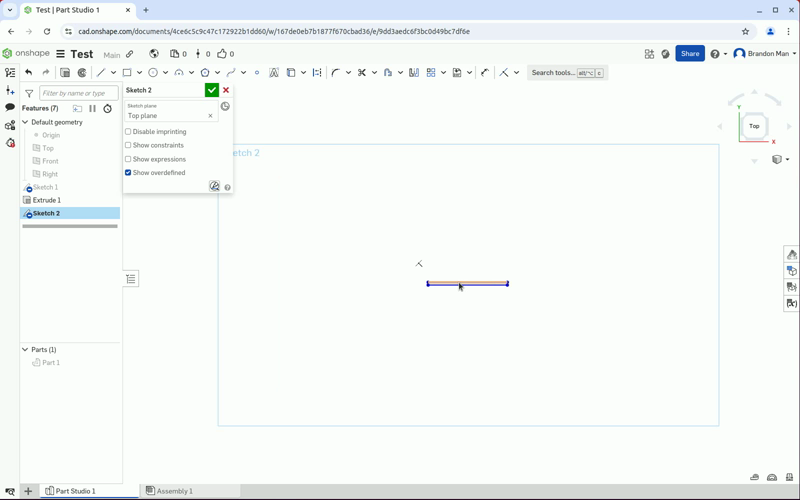
scroll(6)
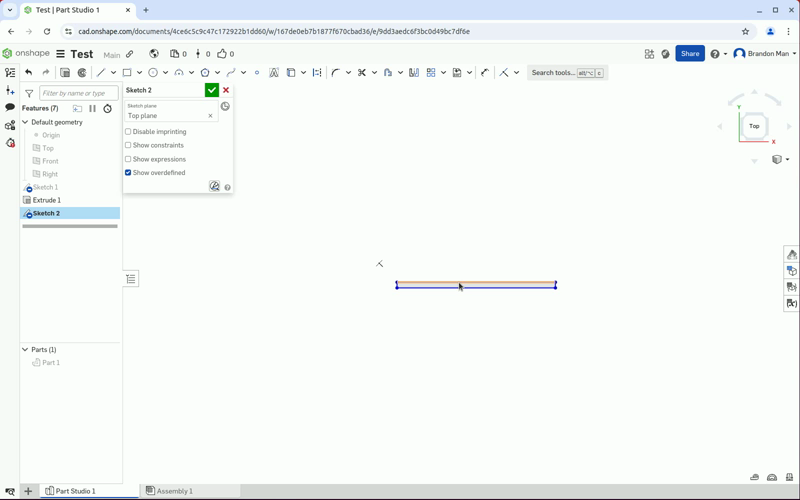
click(459, 282)
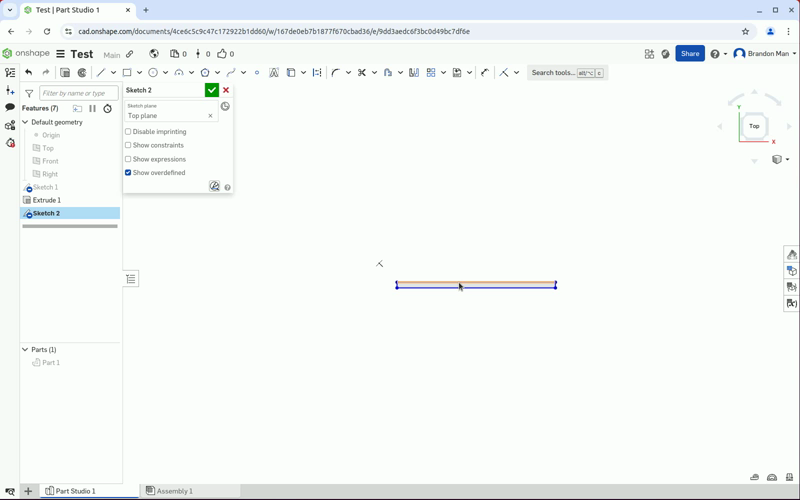
scroll(-6)
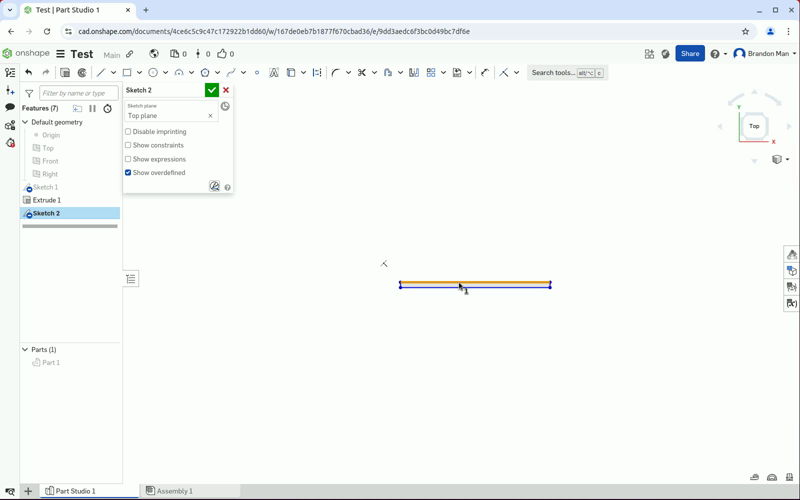
scroll(-6)
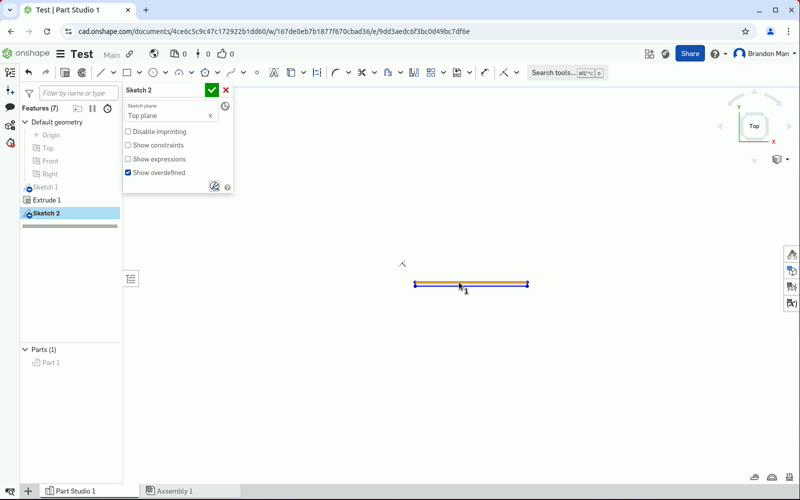
scroll(-6)
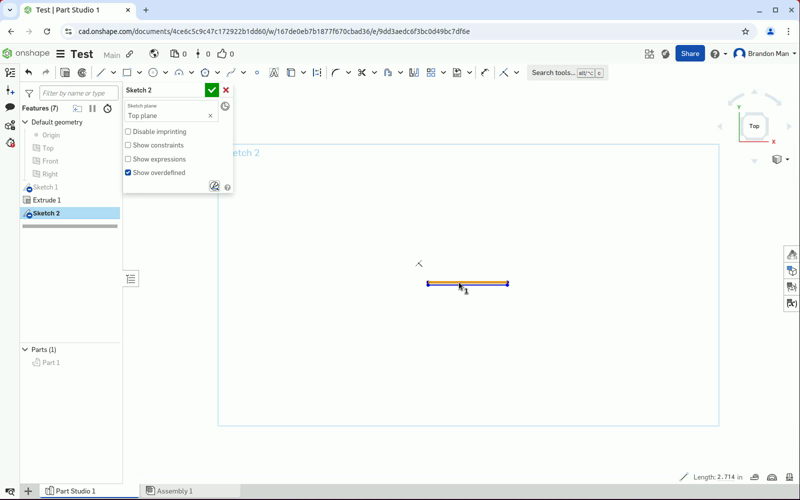
scroll(-6)
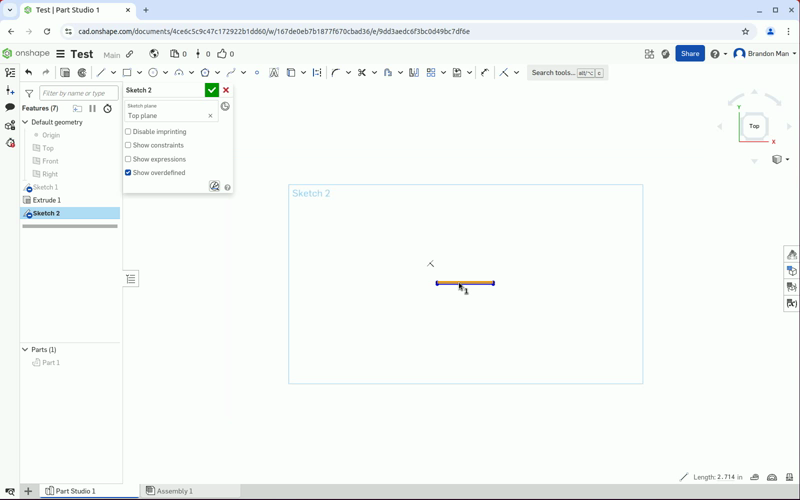
scroll(-6)
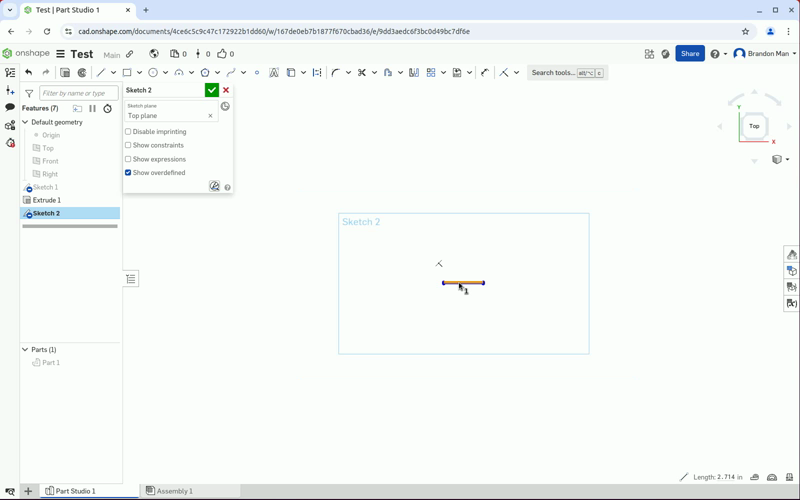
scroll(-6)
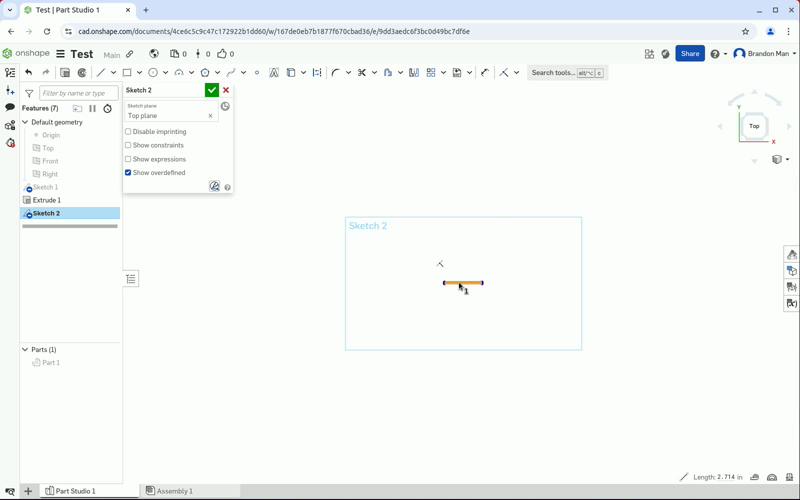
scroll(-6)
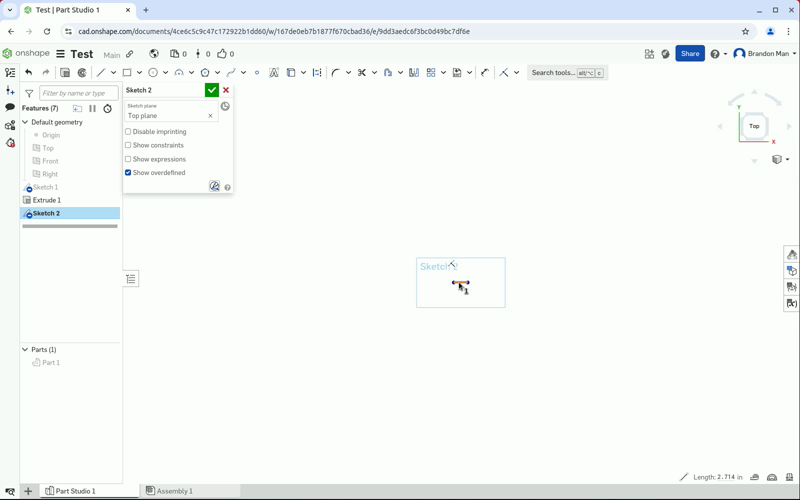
mouse_move(73, 352)
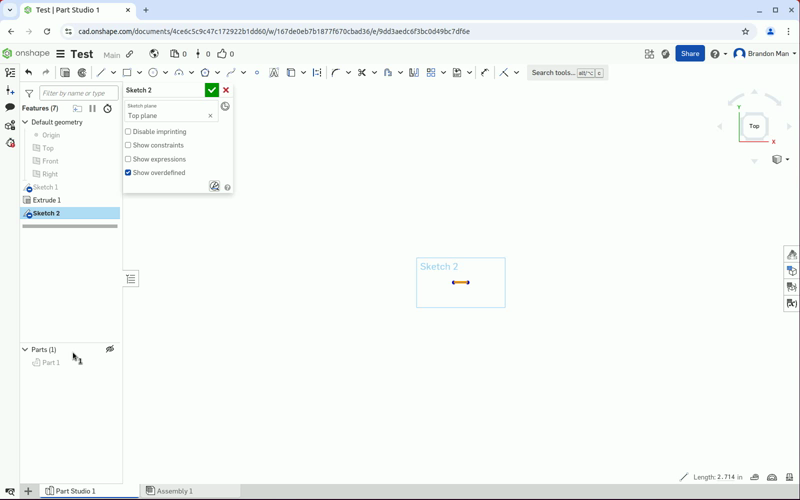
key(shift+y)
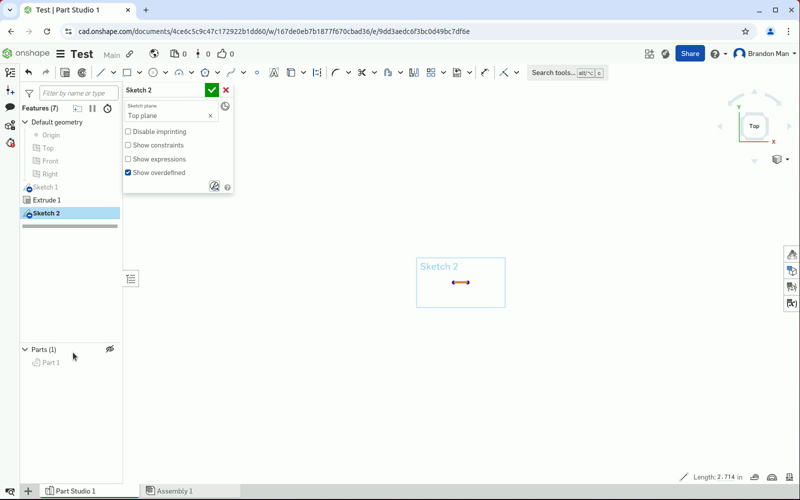
key(shift+e)
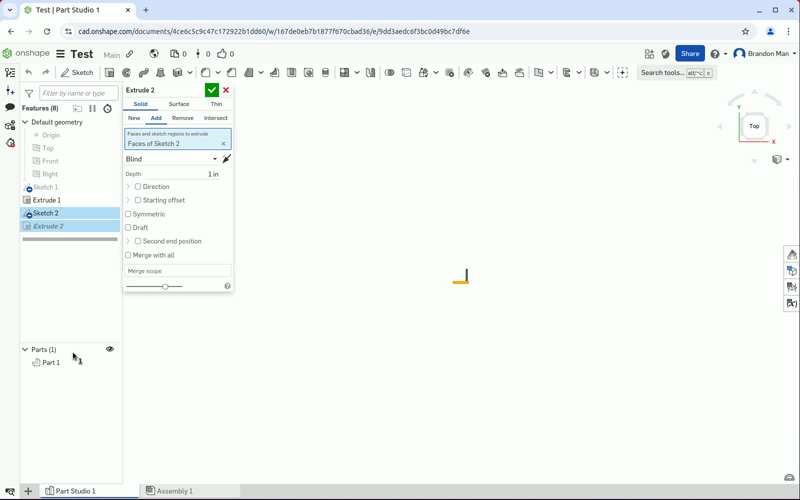
mouse_move(143, 106)
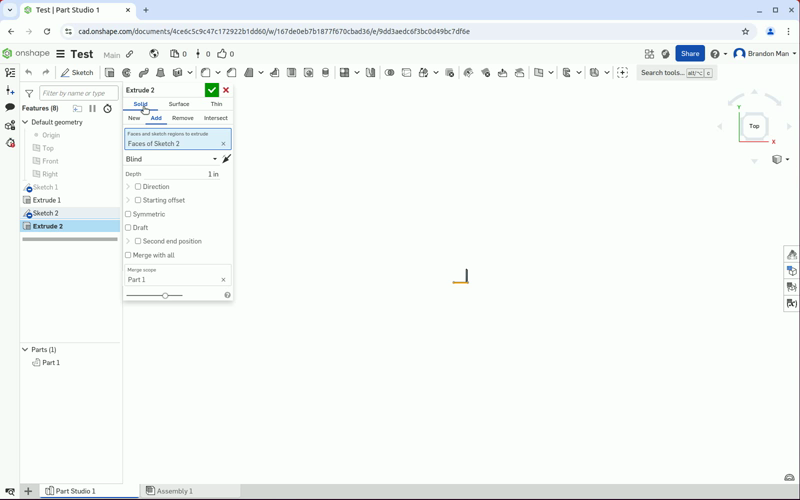
click(143, 106)
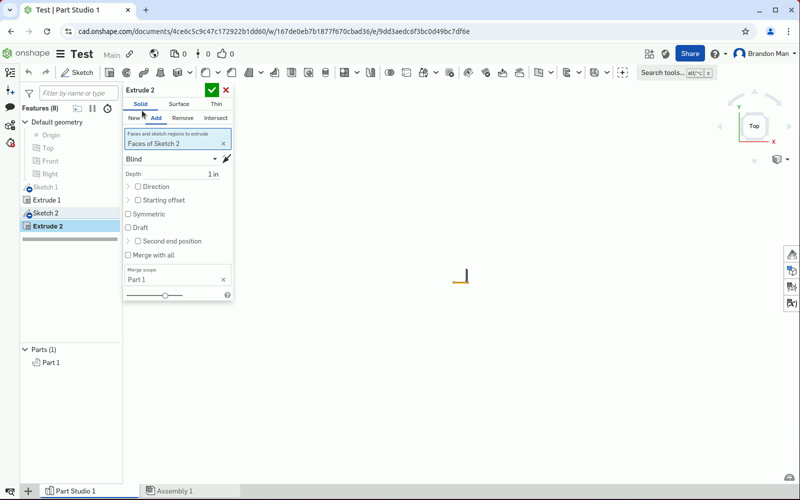
mouse_move(137, 120)
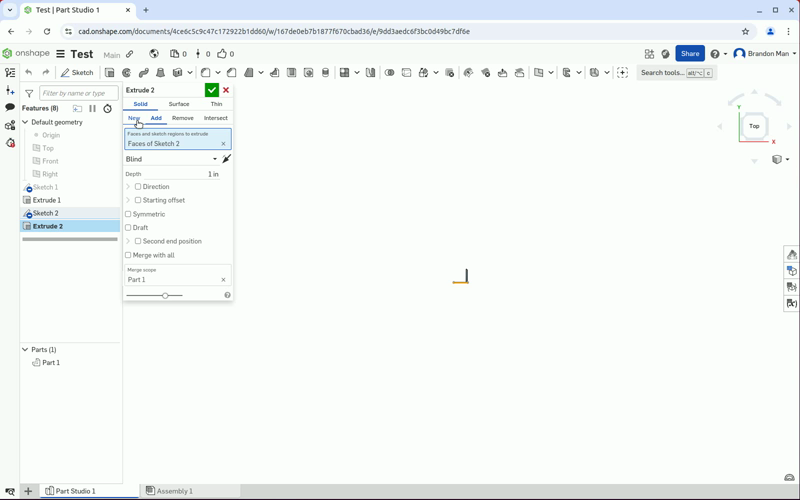
click(137, 120)
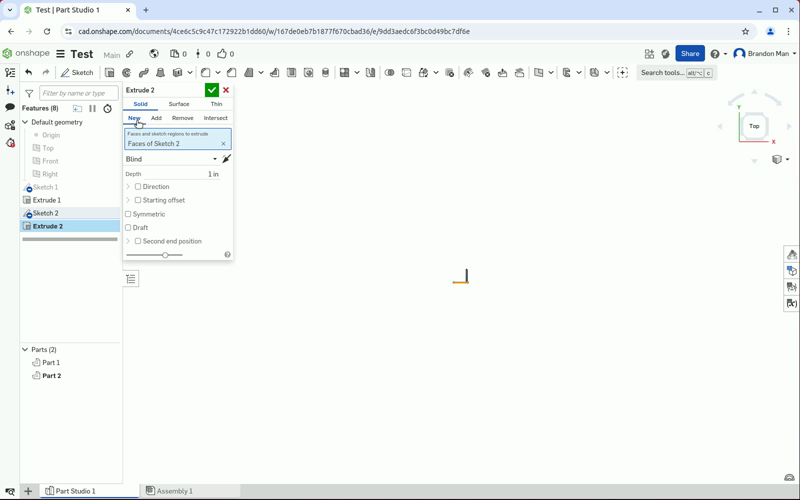
key(tab, 4)
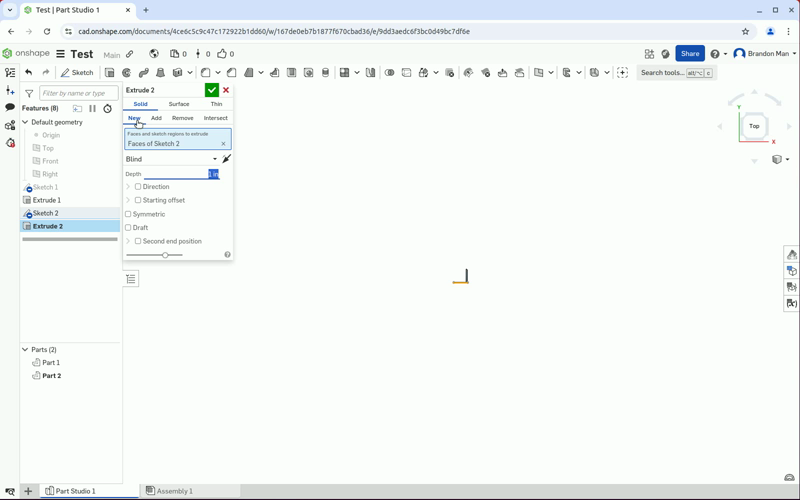
text(-23.108)
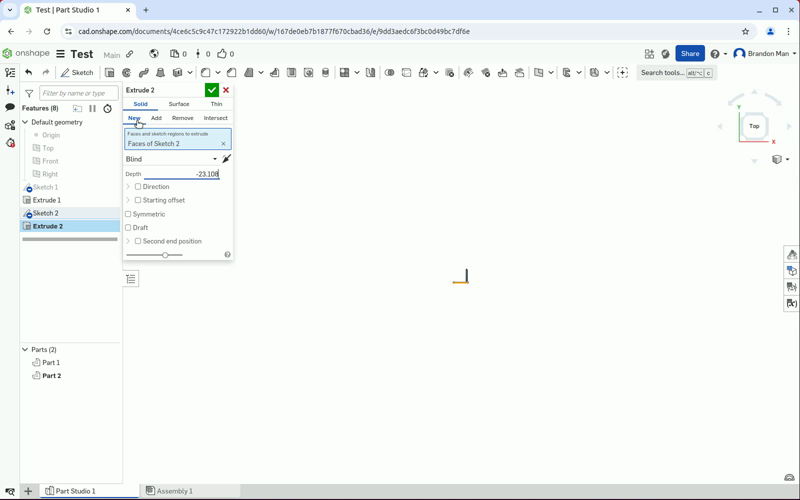
key(enter)
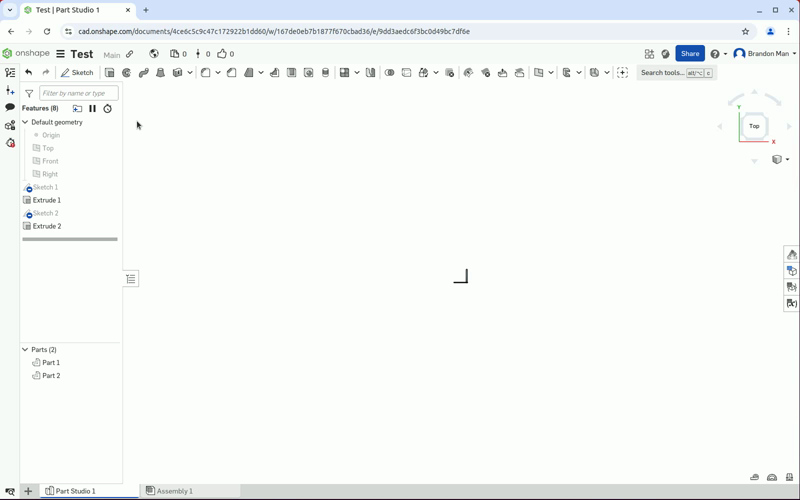
key(shift+h)
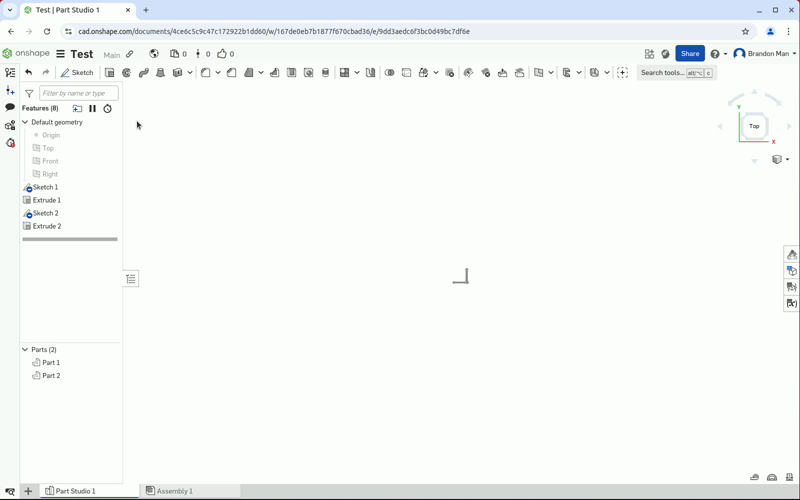
key(shift+h)
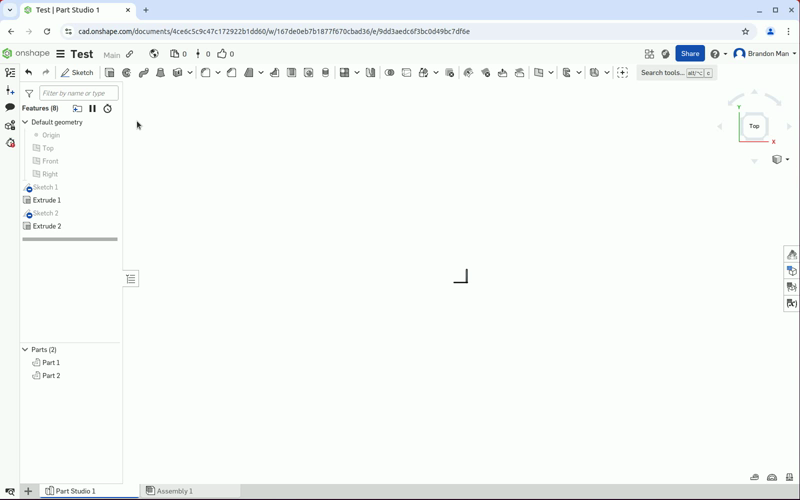
mouse_move(73, 189)
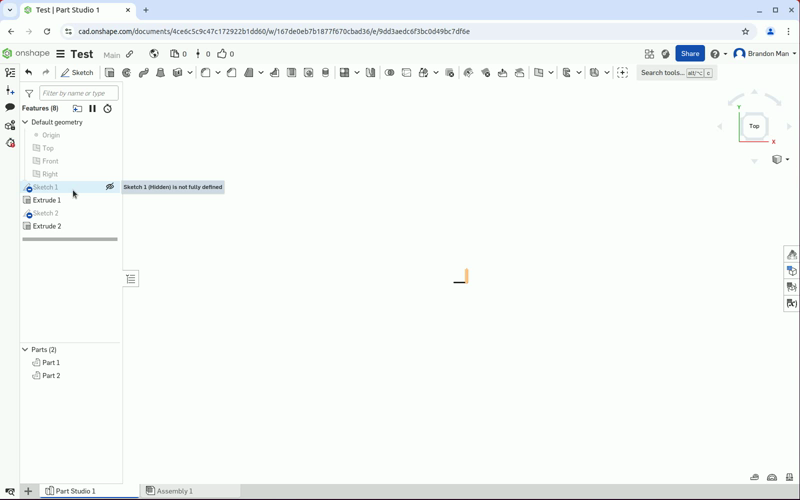
click(73, 189)
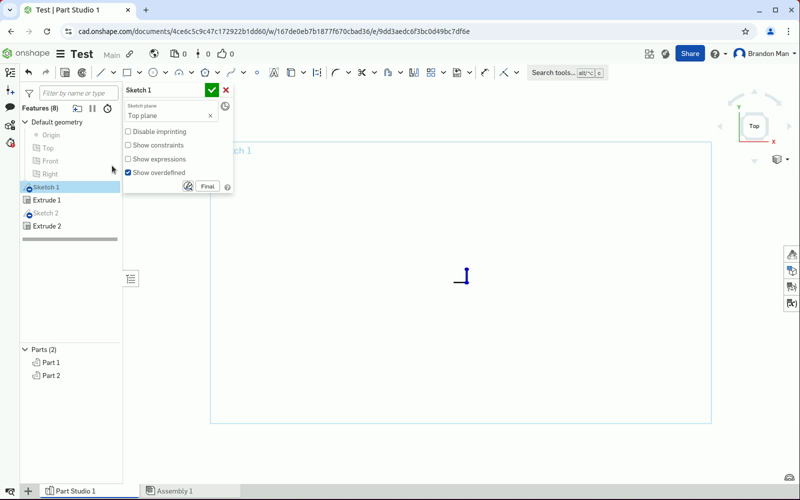
mouse_move(229, 92)
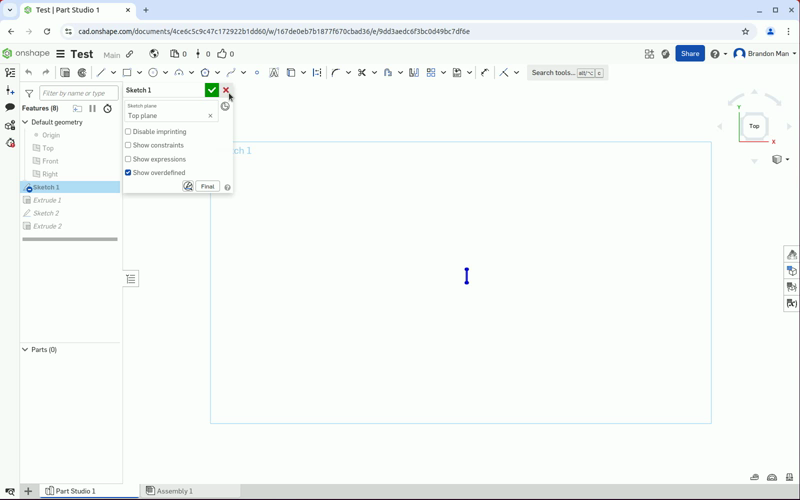
click(229, 92)
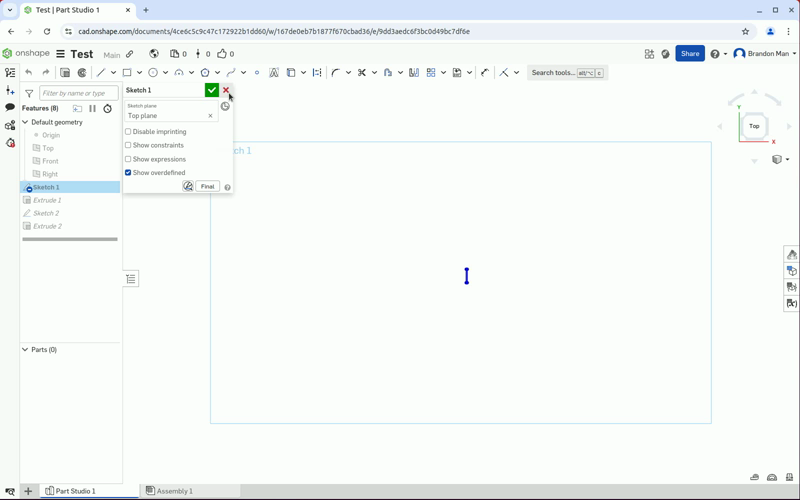
key(shift+s)
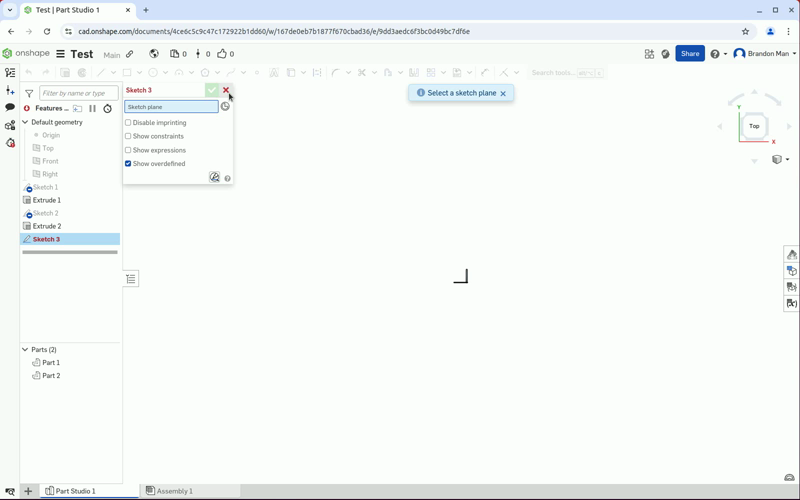
mouse_move(73, 150)
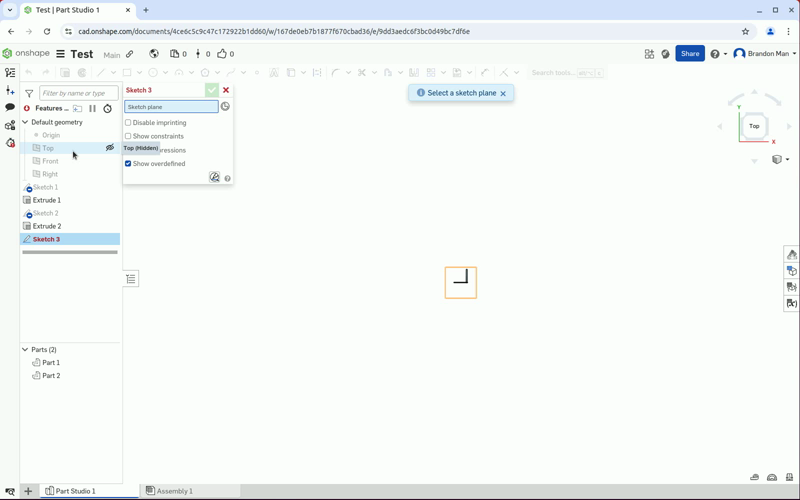
click(73, 150)
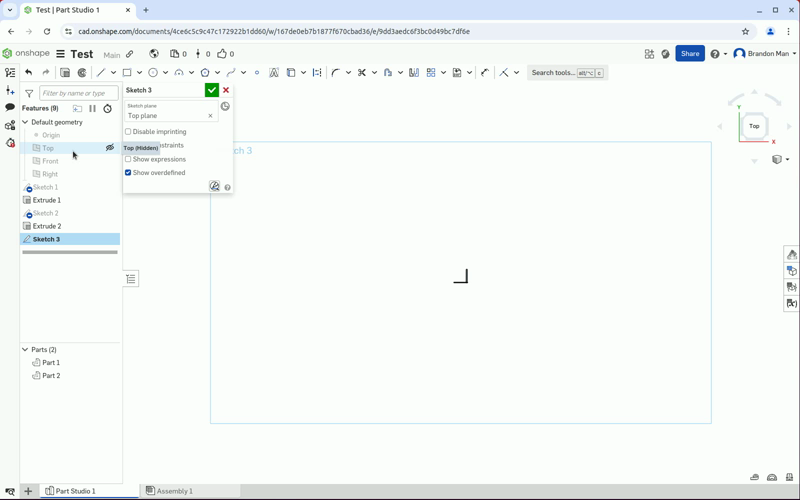
mouse_move(73, 352)
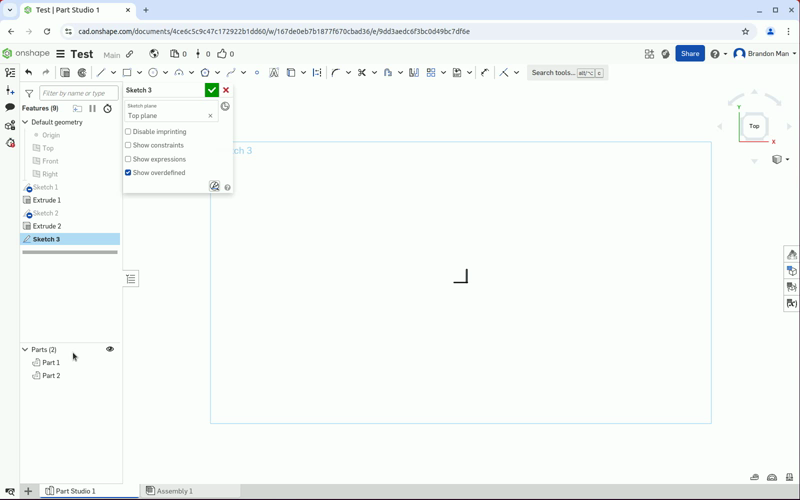
key(y)
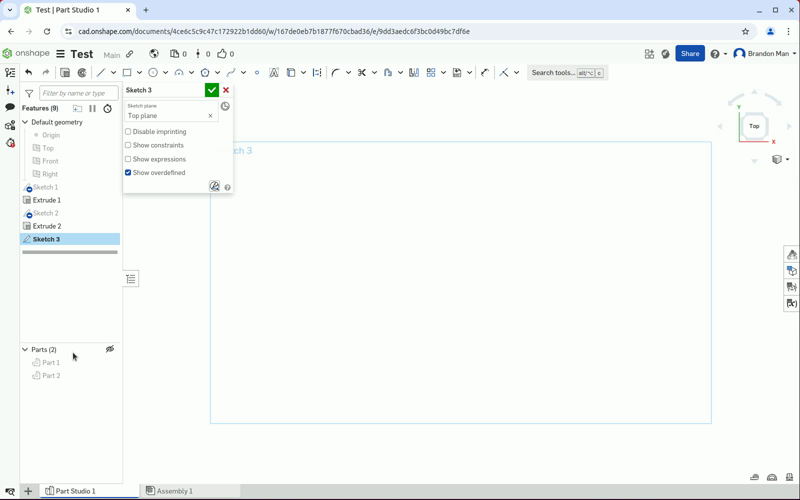
key(l)
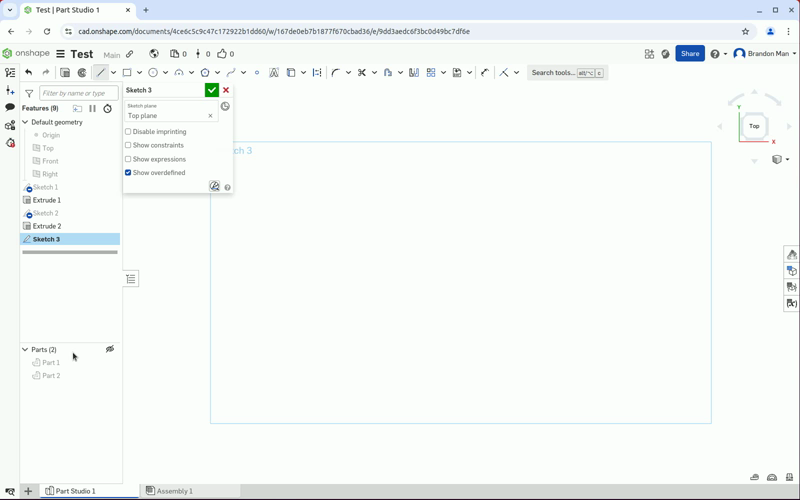
key_down(shift)
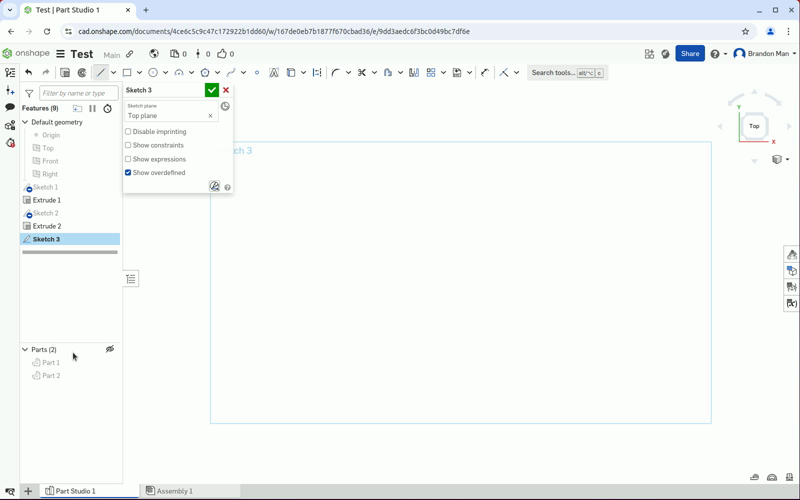
mouse_move(466, 282)
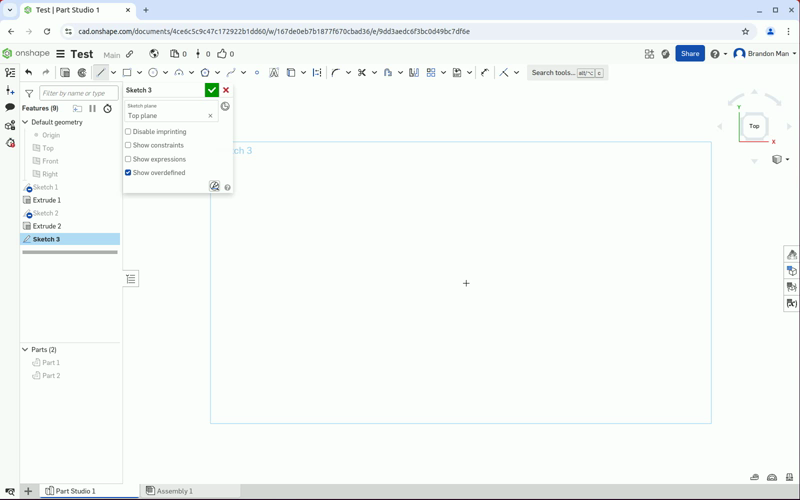
click(466, 282)
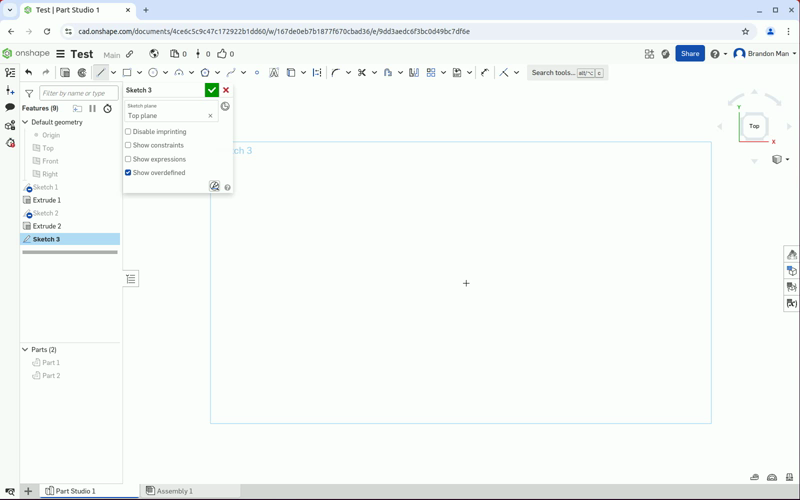
key_up(shift)
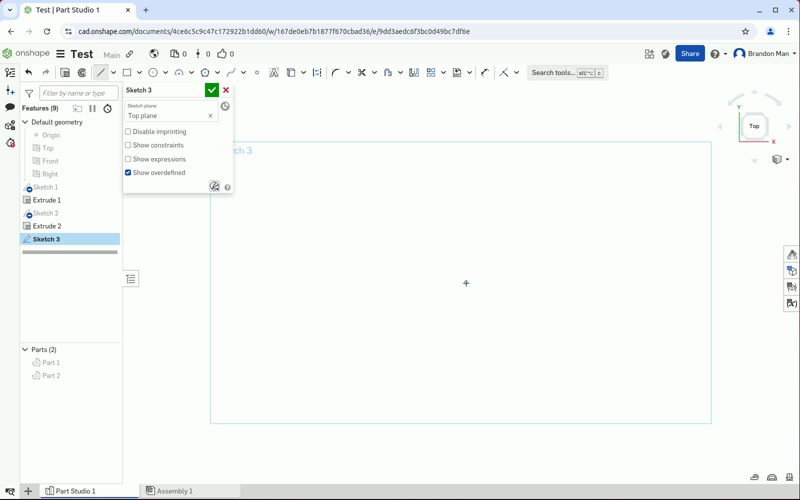
key_down(shift)
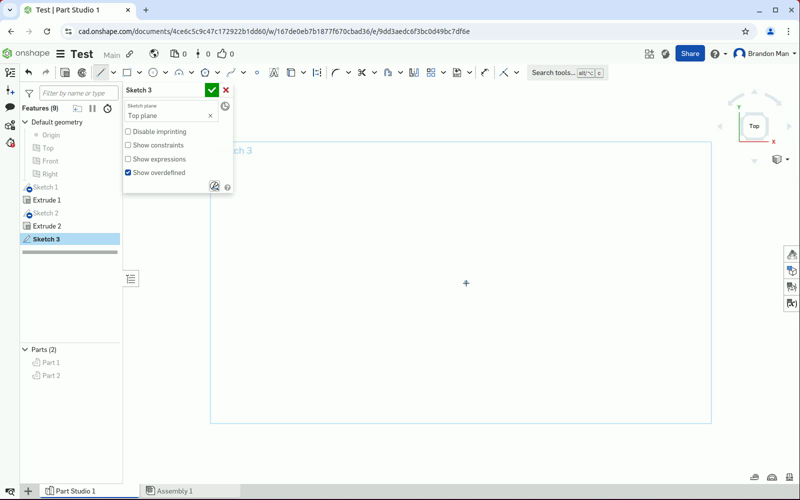
mouse_move(496, 282)
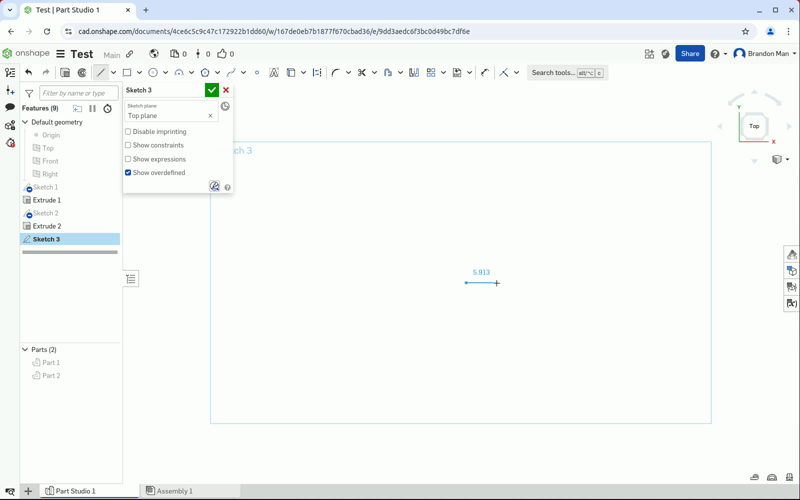
mouse_move(468, 282)
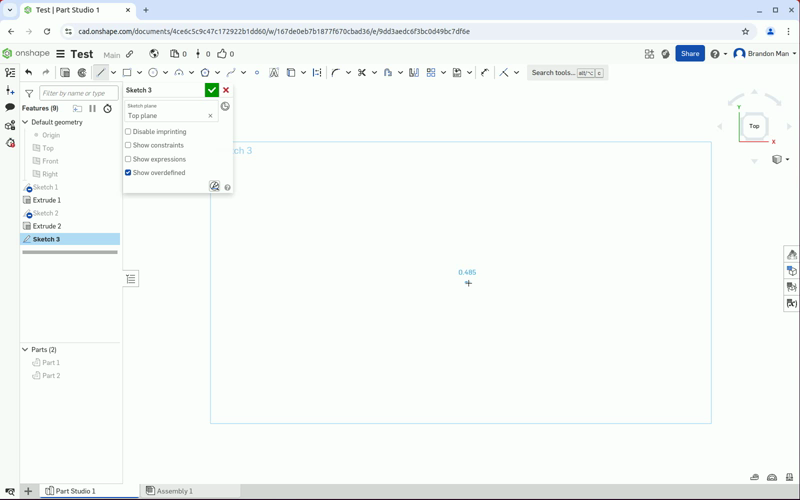
scroll(6)
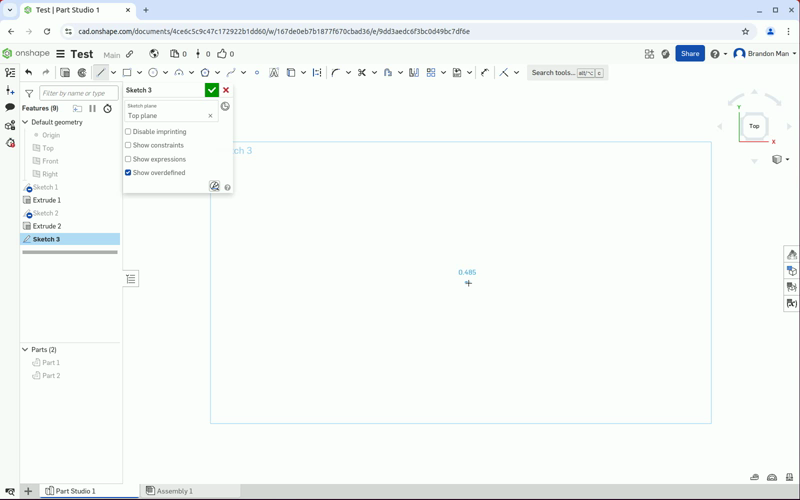
scroll(6)
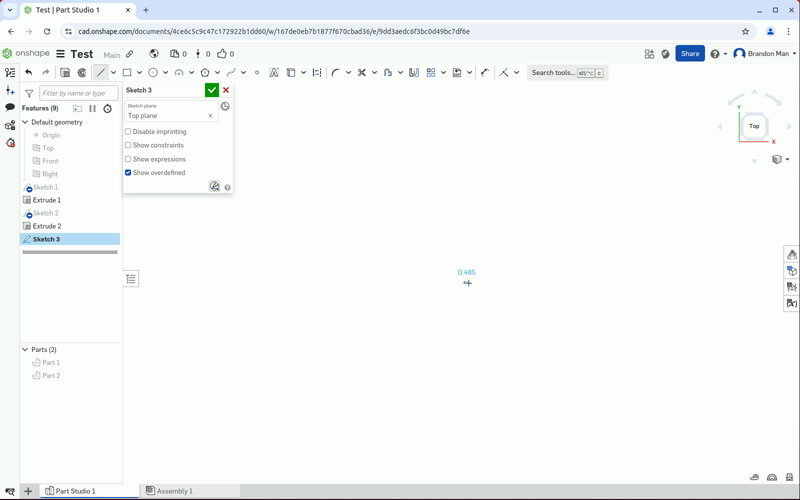
scroll(6)
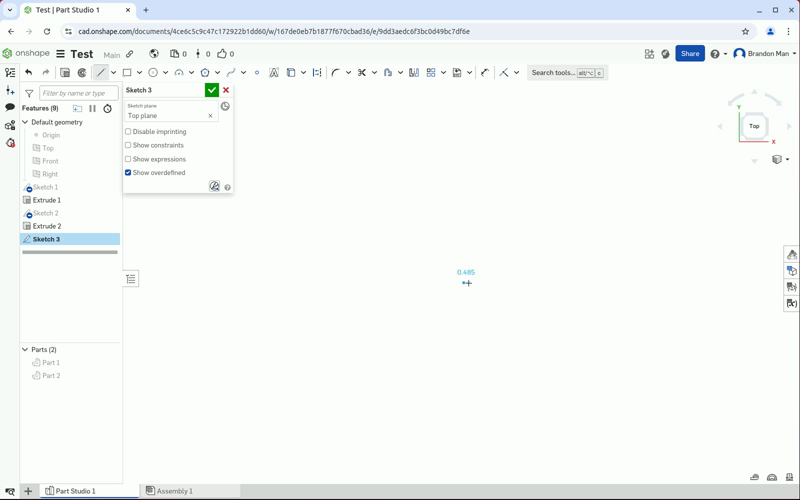
scroll(6)
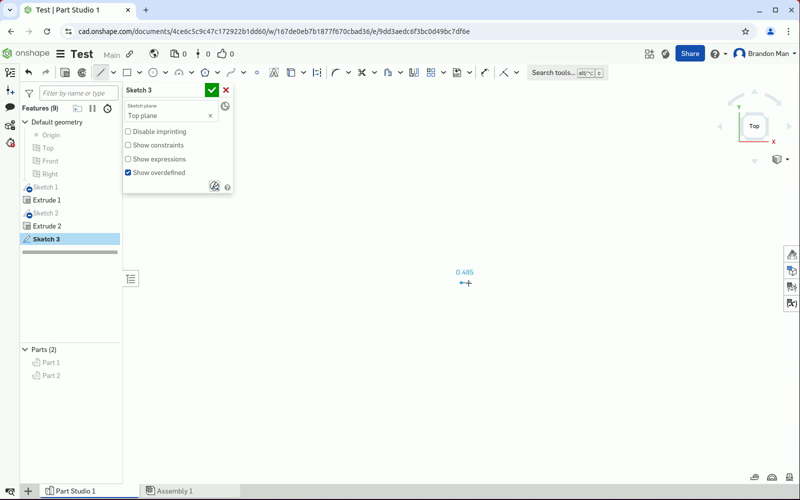
scroll(6)
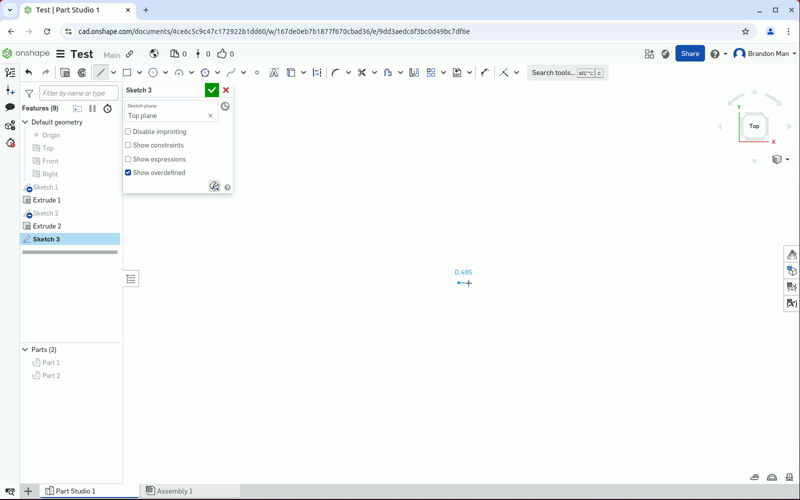
scroll(6)
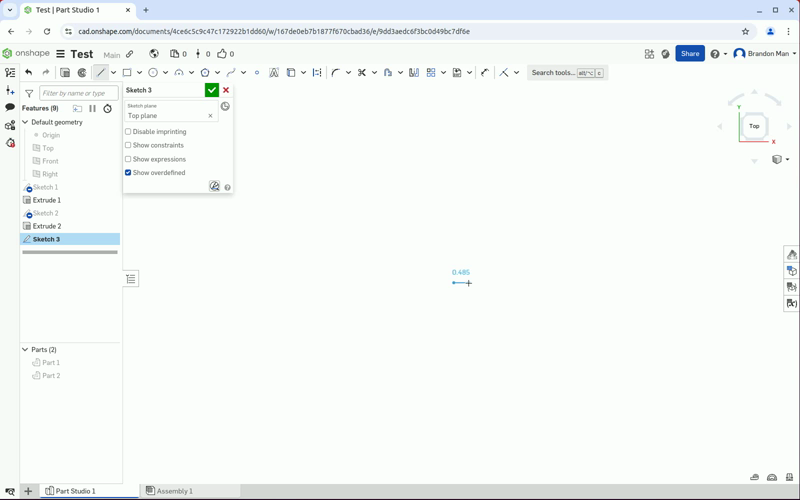
scroll(6)
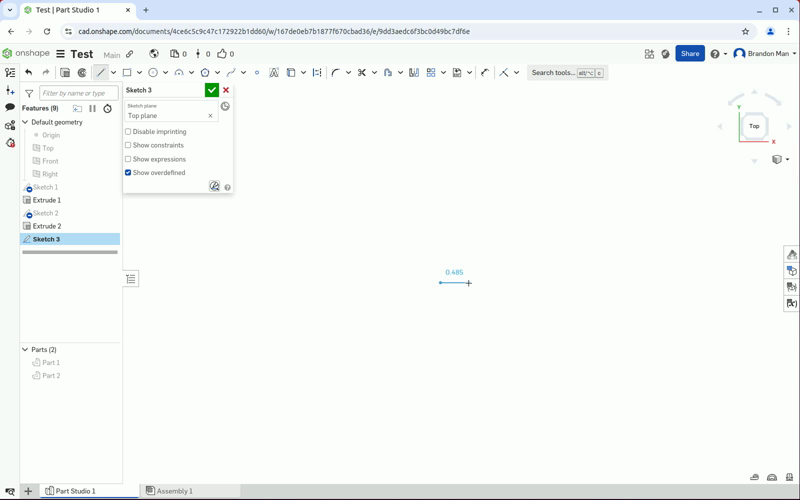
click(468, 282)
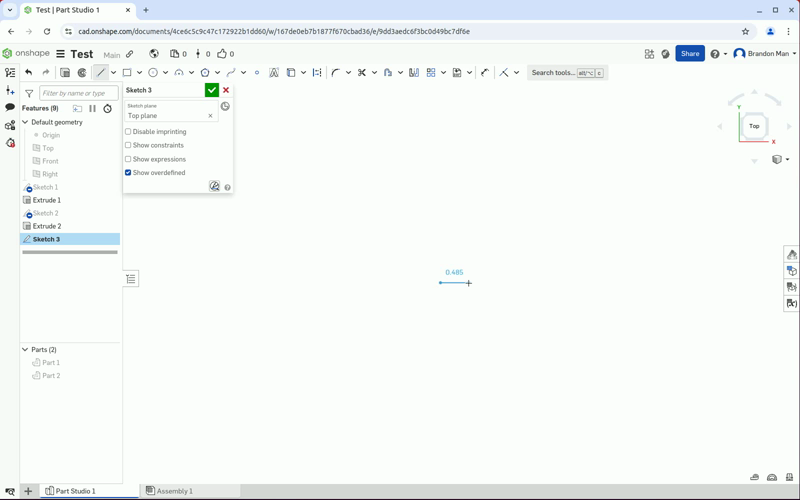
scroll(-6)
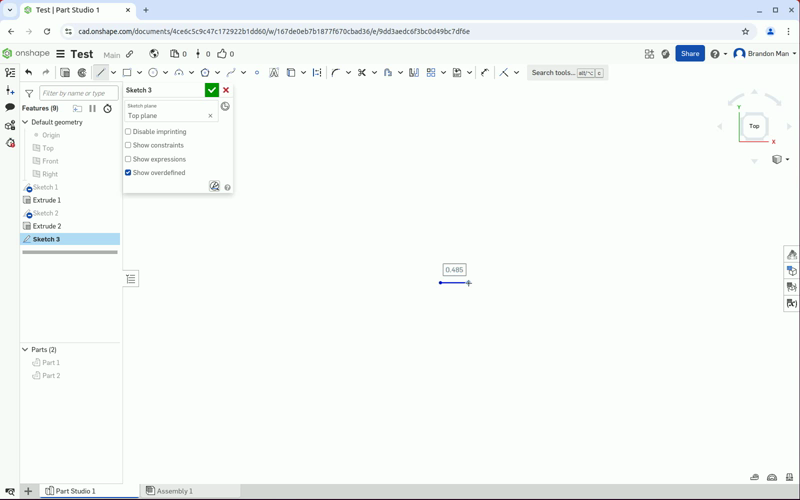
scroll(-6)
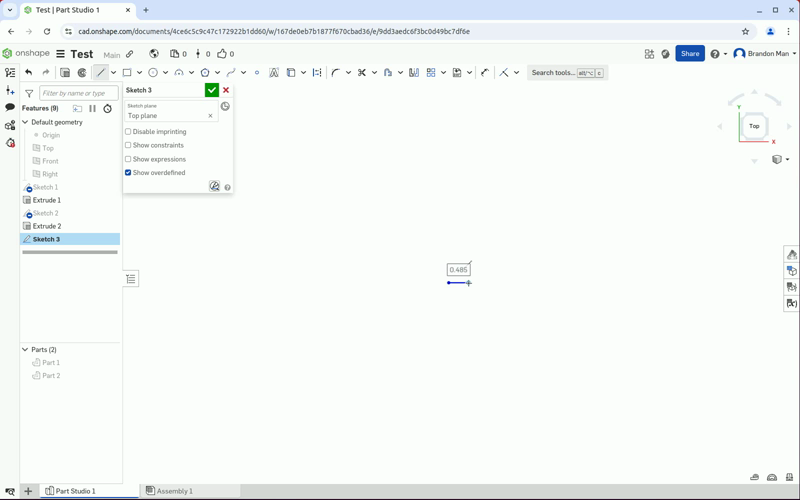
scroll(-6)
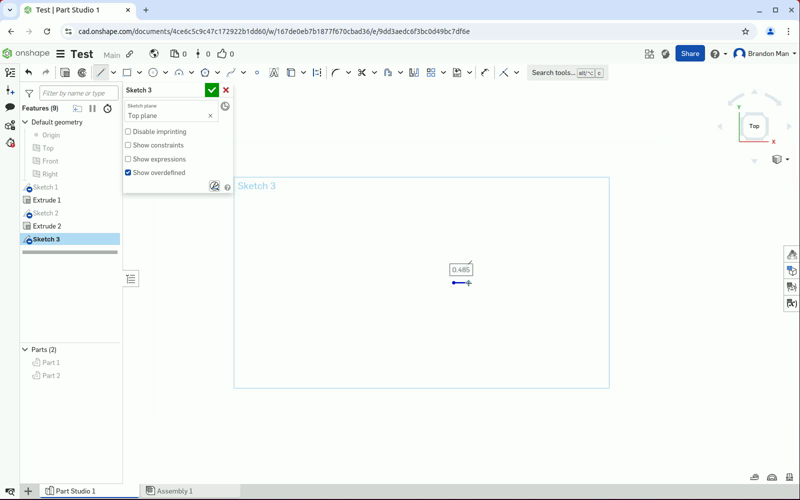
scroll(-6)
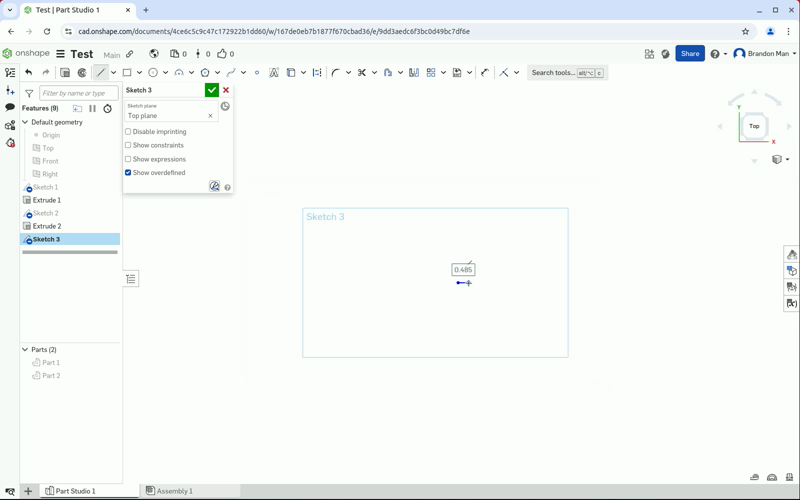
scroll(-6)
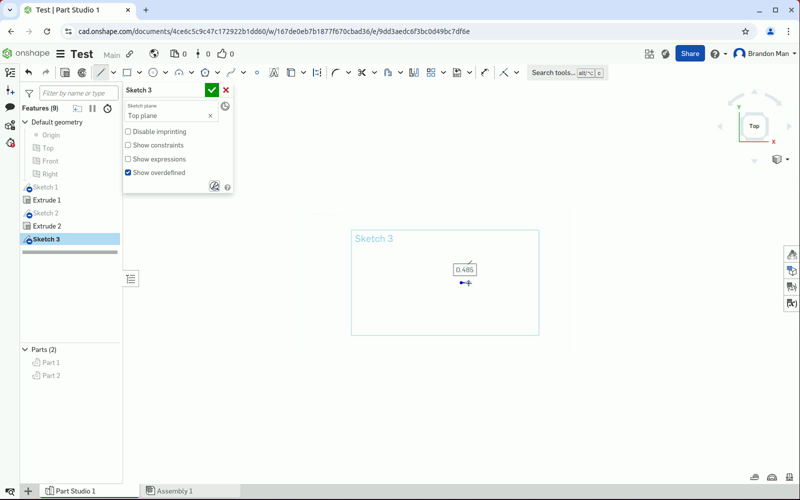
scroll(-6)
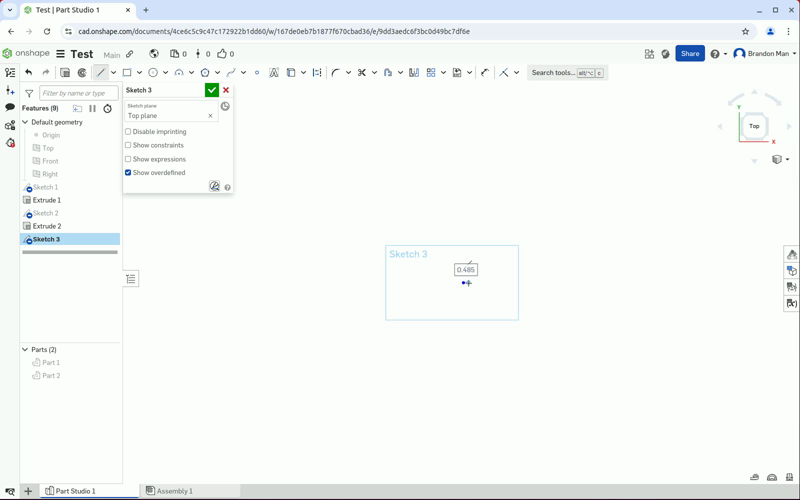
scroll(-6)
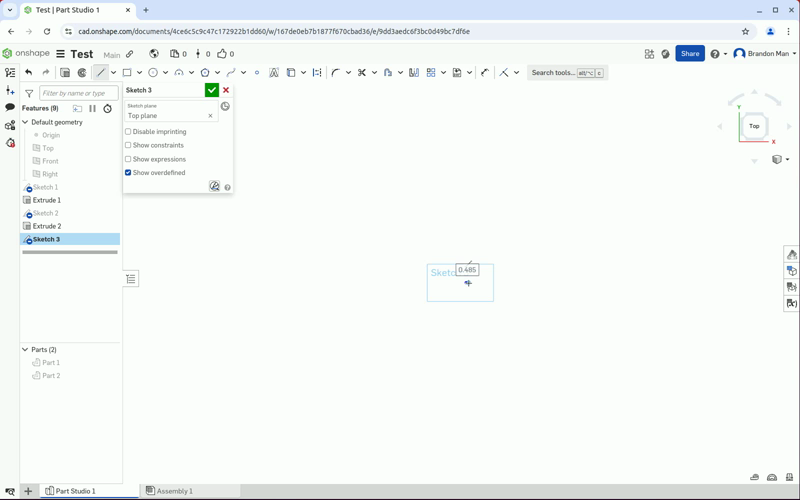
key_up(shift)
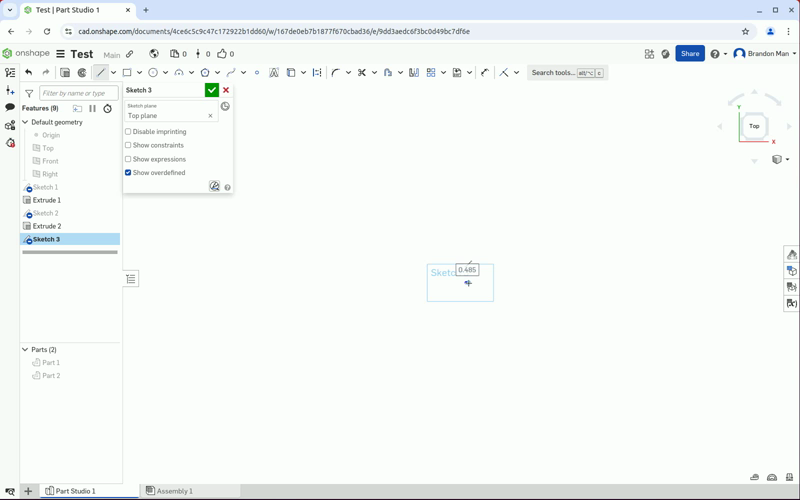
key_down(shift)
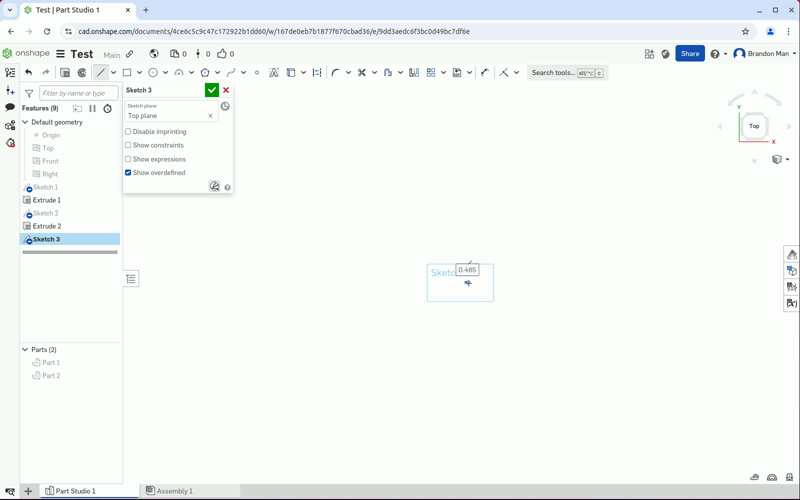
mouse_move(498, 282)
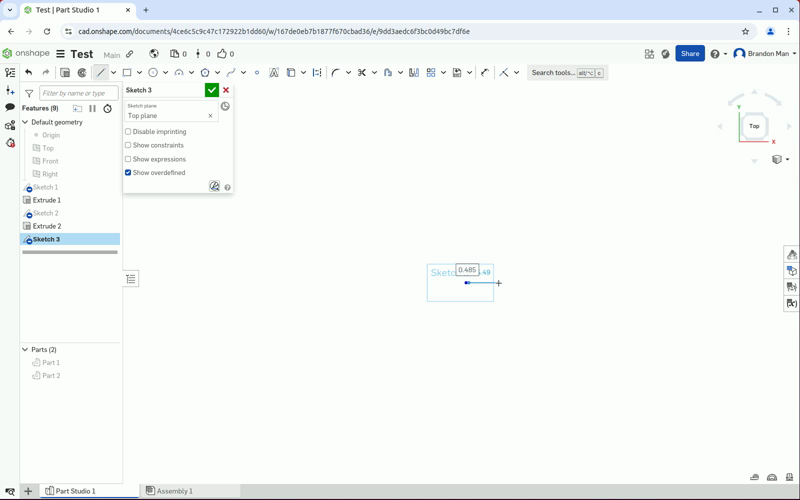
mouse_move(468, 280)
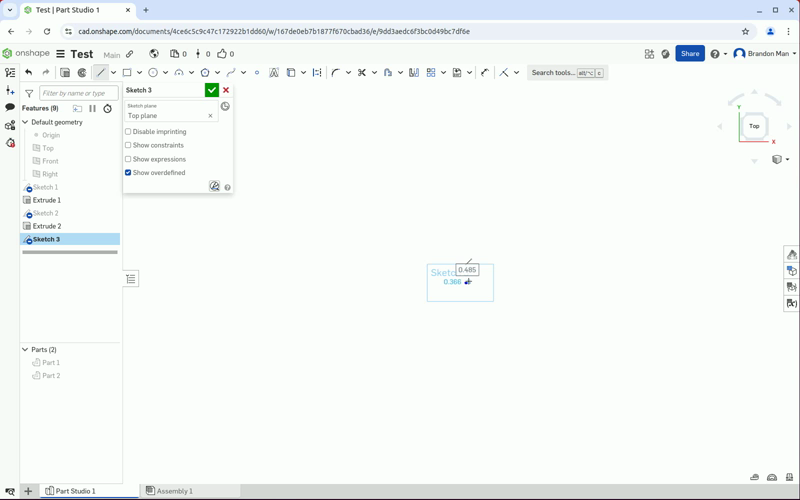
scroll(6)
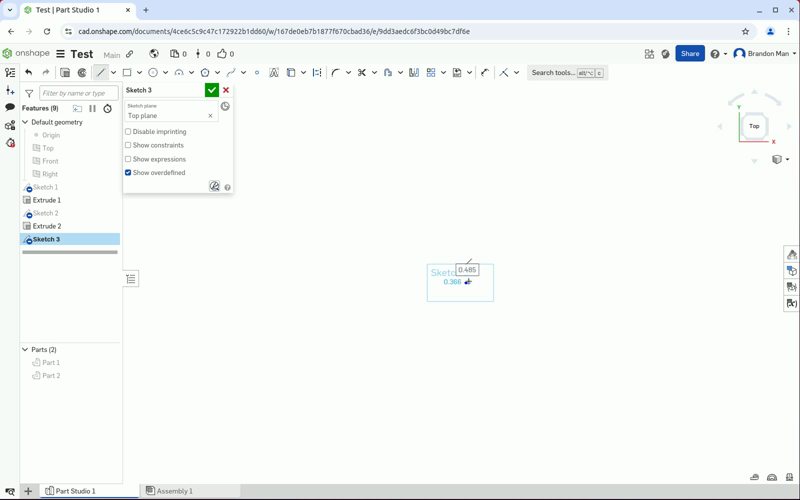
scroll(6)
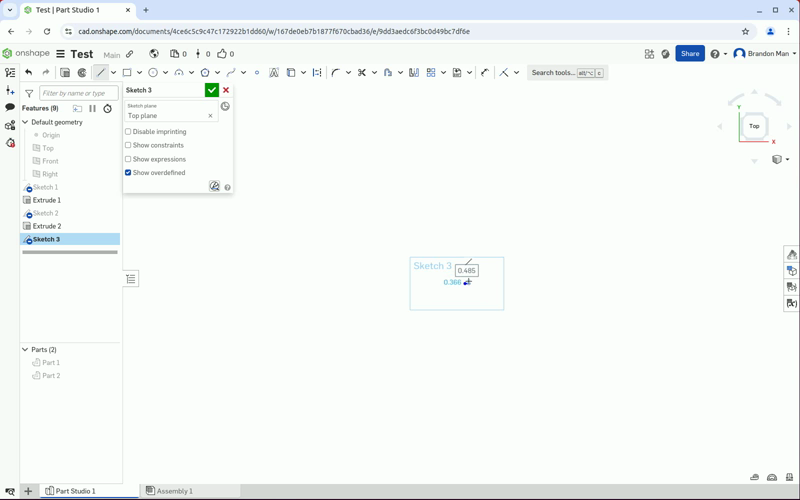
scroll(6)
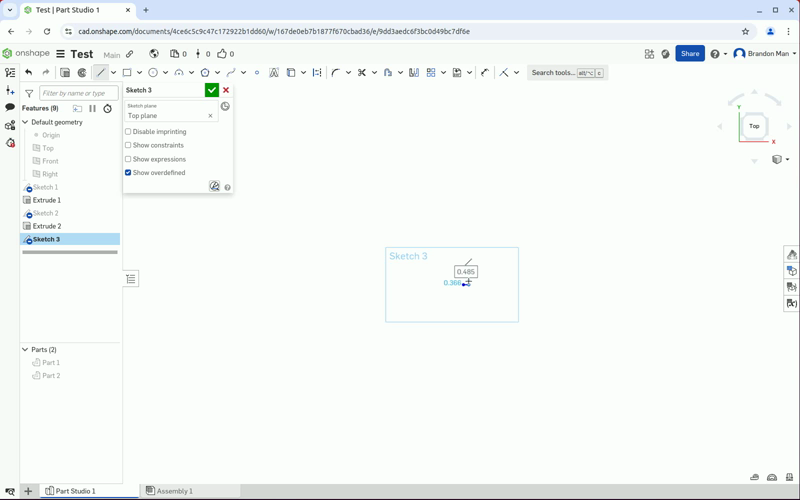
scroll(6)
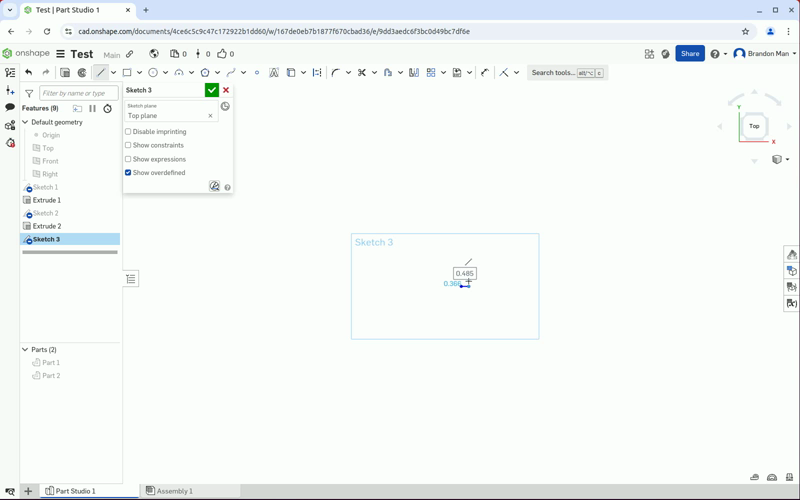
scroll(6)
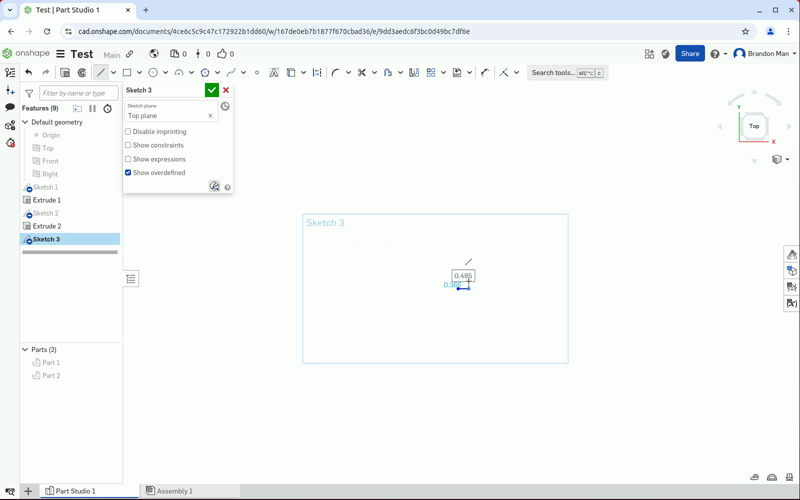
scroll(6)
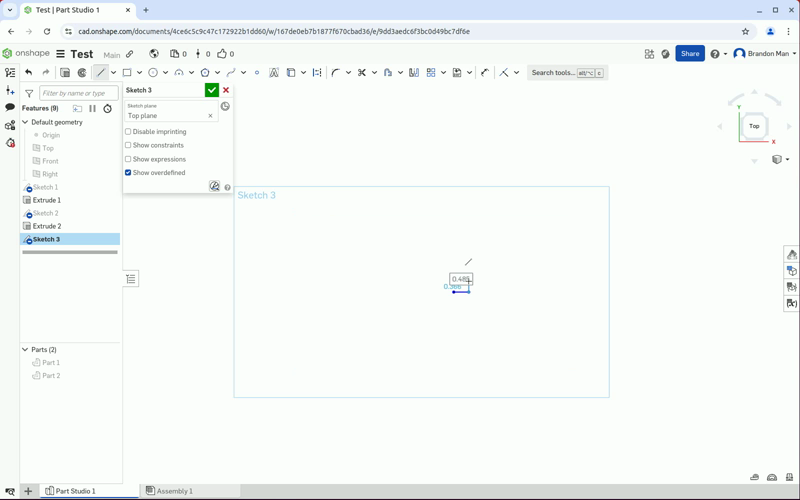
scroll(6)
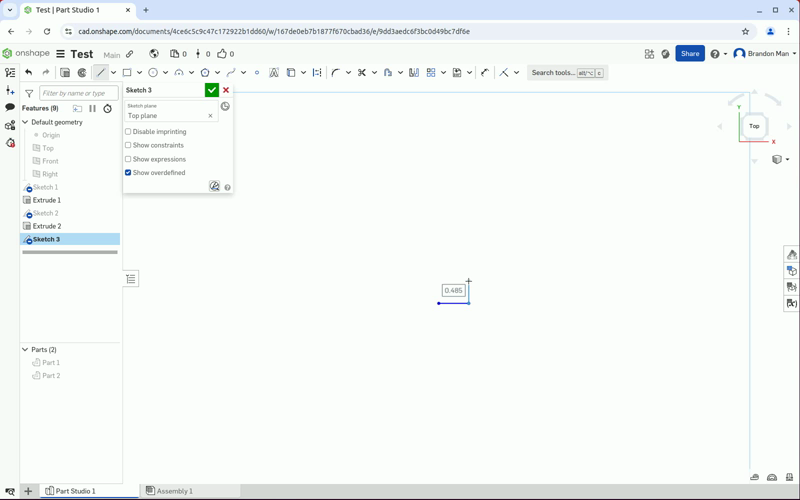
click(468, 280)
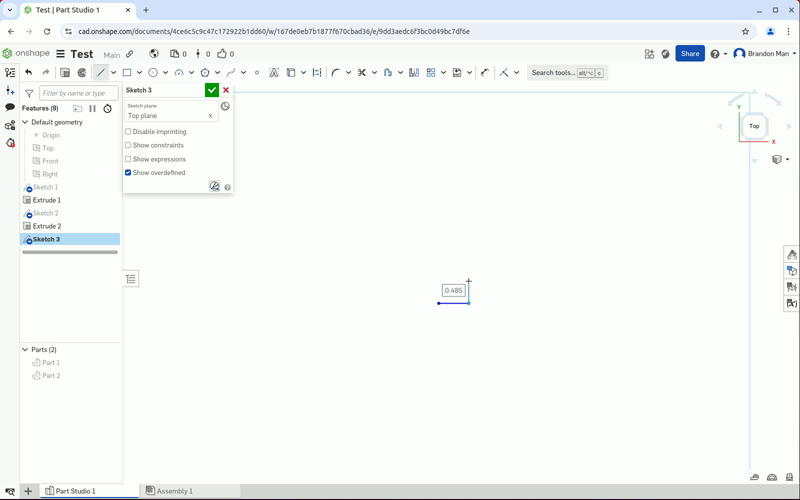
scroll(-6)
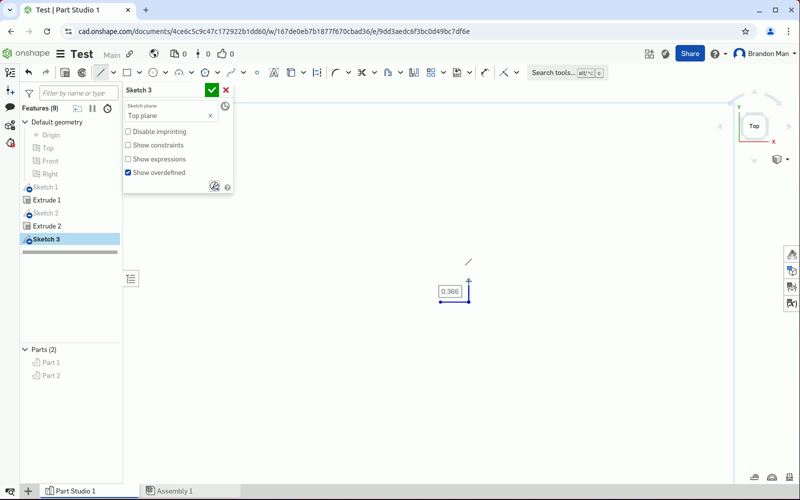
scroll(-6)
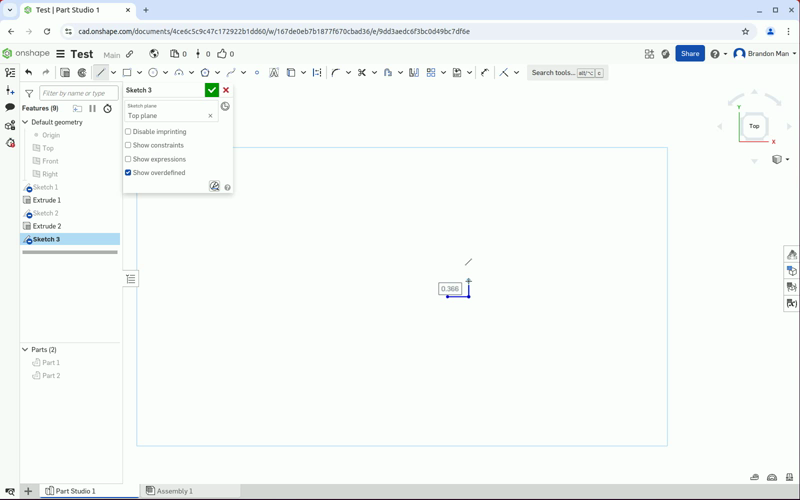
scroll(-6)
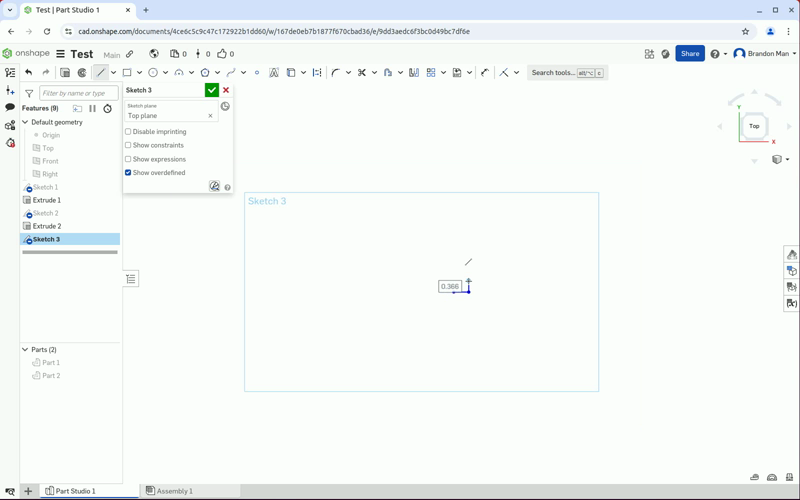
scroll(-6)
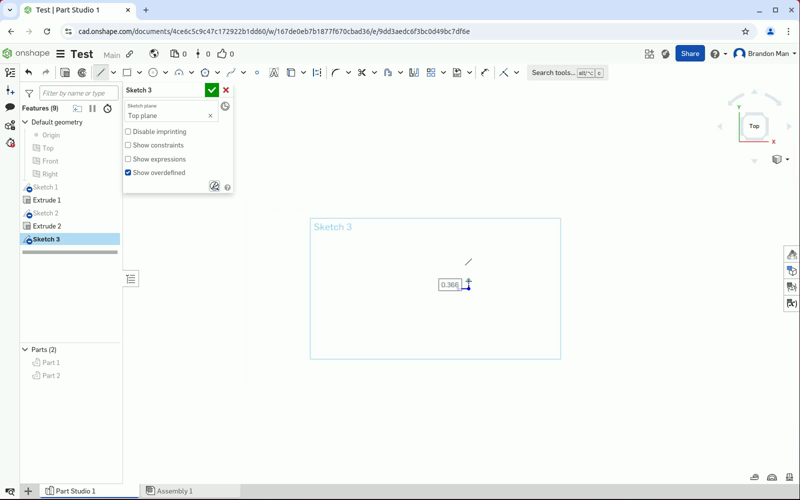
scroll(-6)
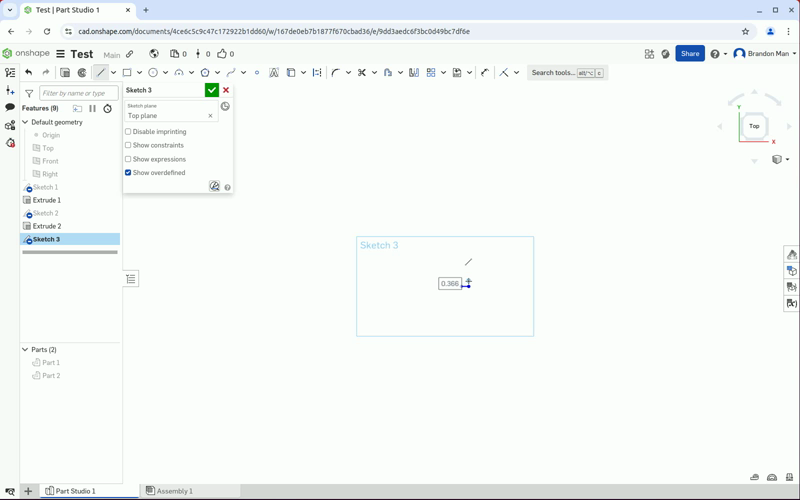
scroll(-6)
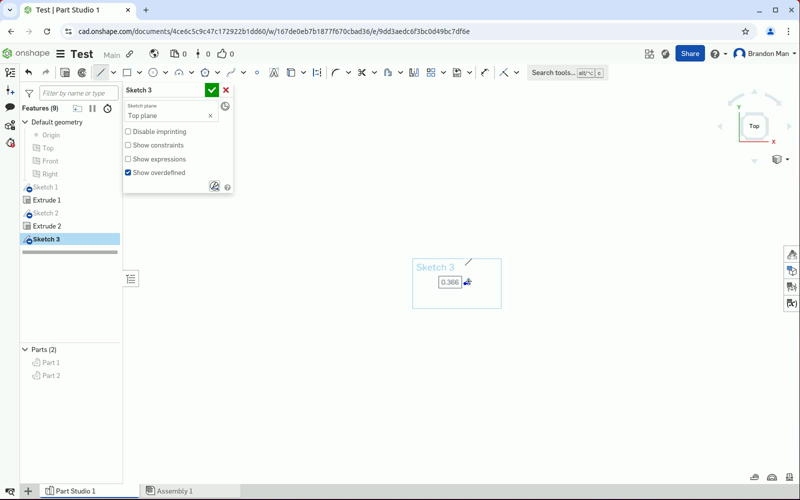
scroll(-6)
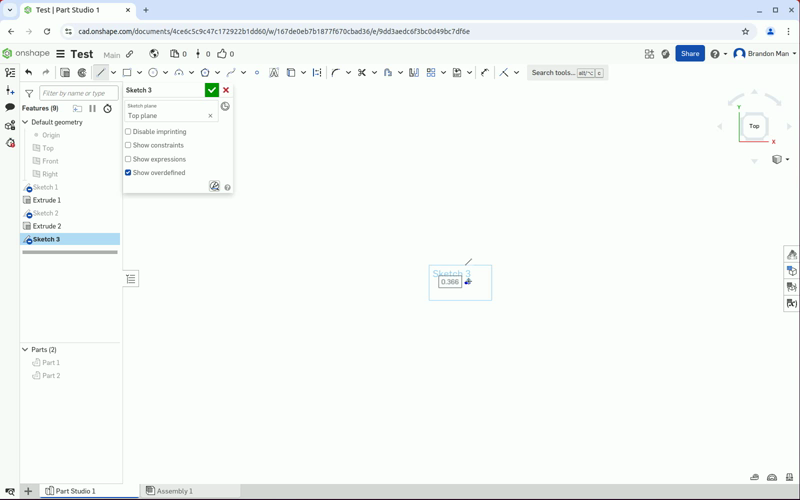
key_up(shift)
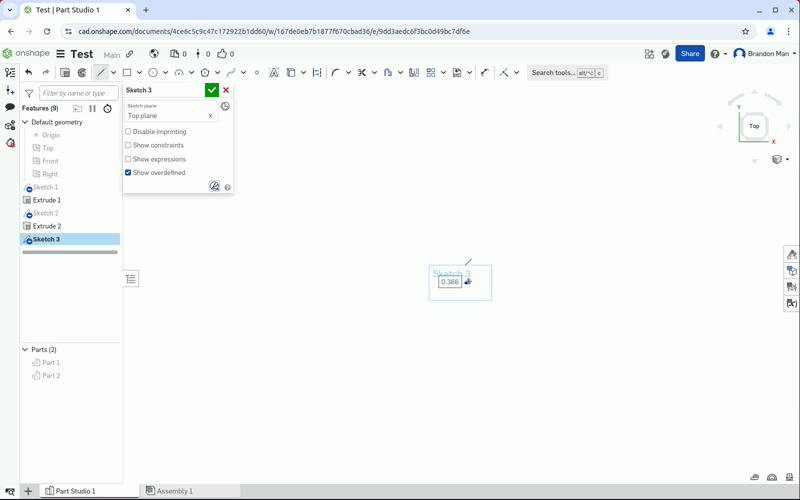
key_down(shift)
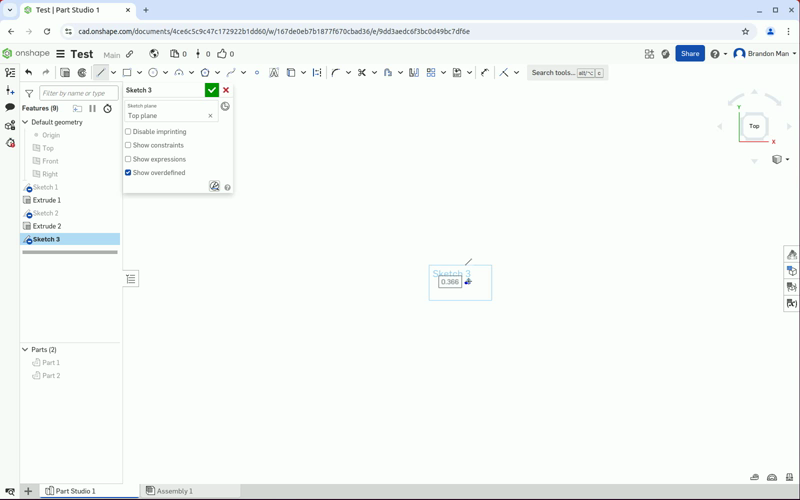
mouse_move(498, 280)
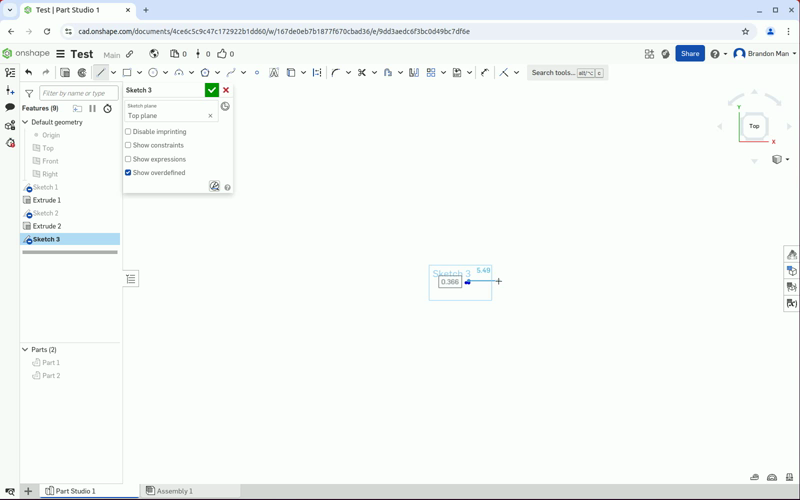
mouse_move(466, 280)
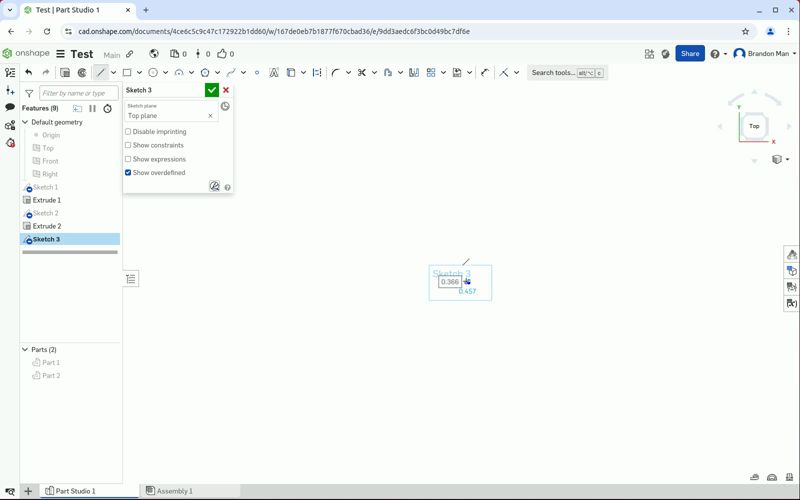
scroll(6)
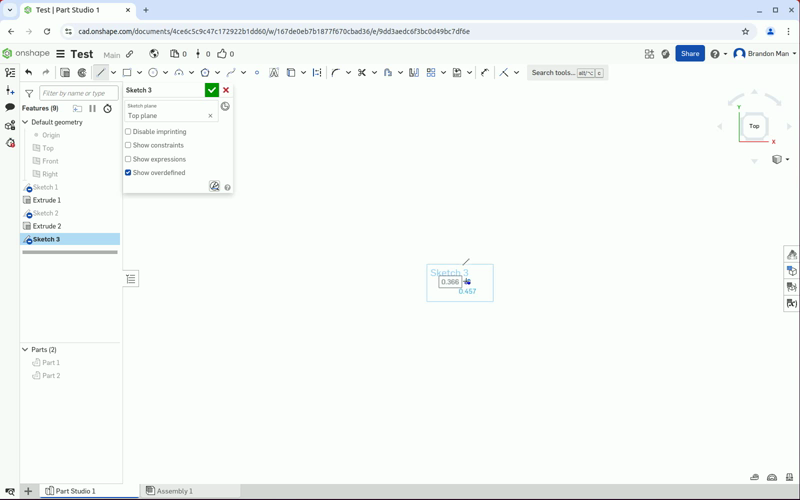
scroll(6)
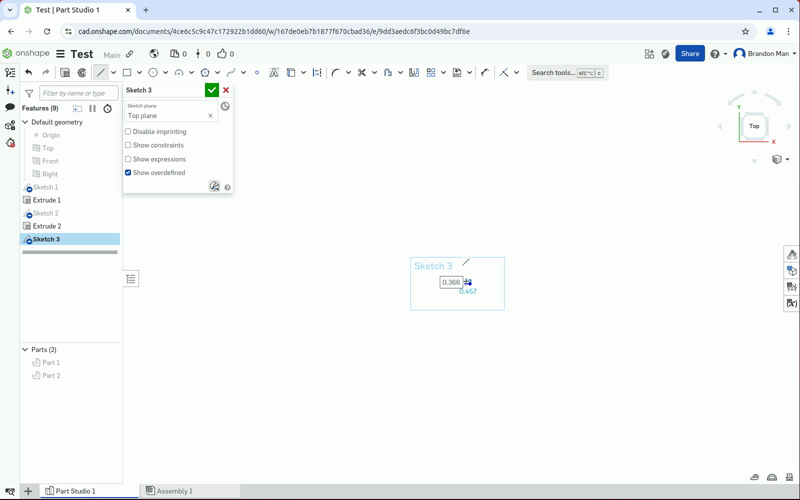
scroll(6)
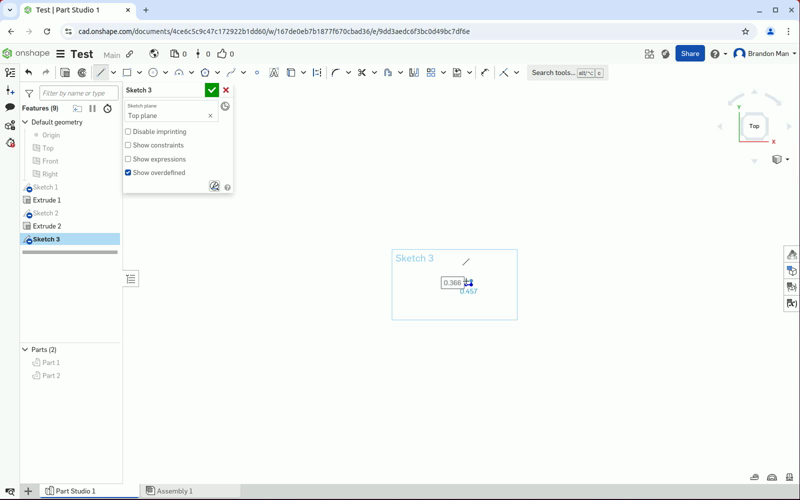
scroll(6)
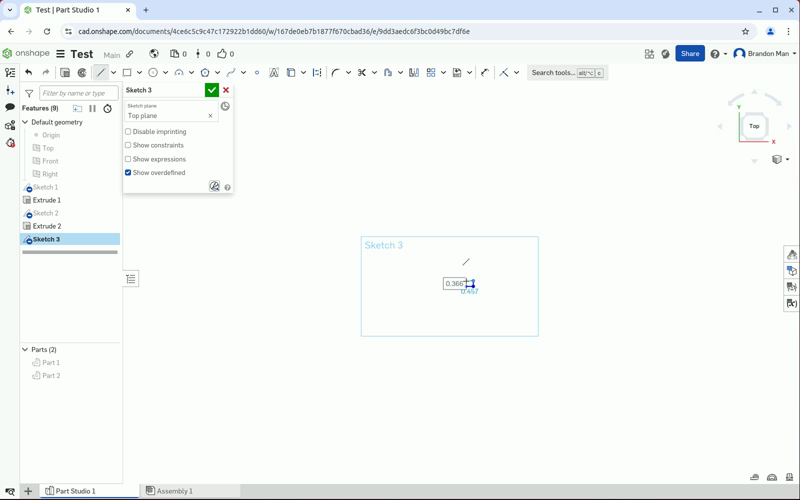
scroll(6)
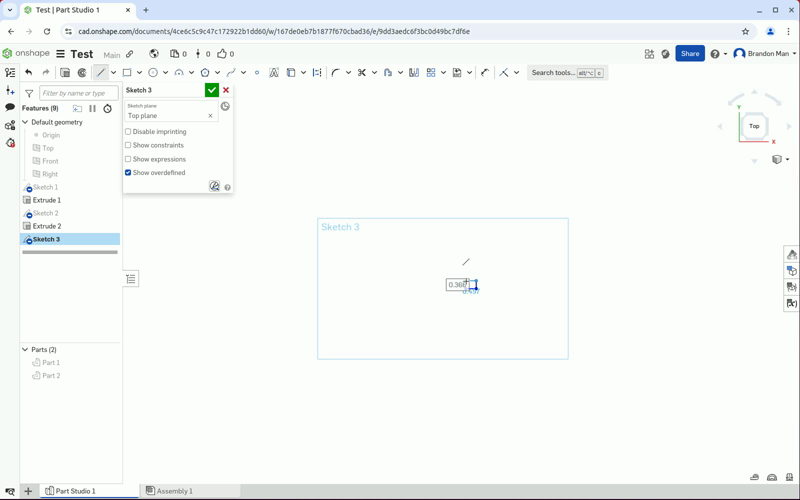
scroll(6)
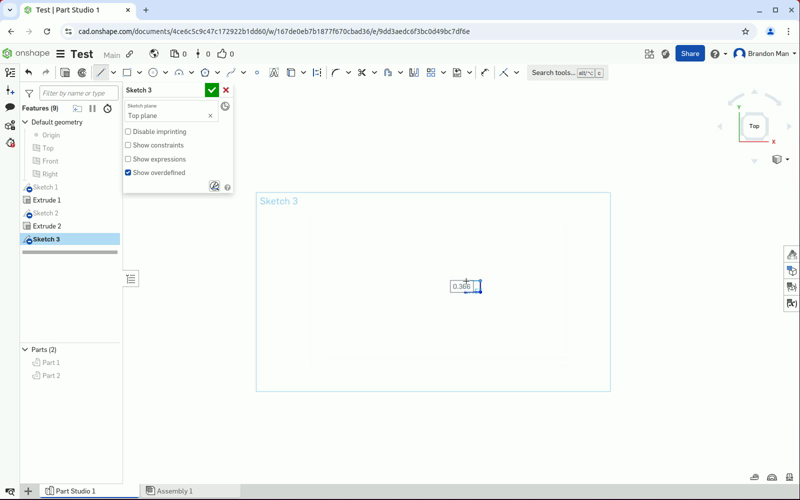
scroll(6)
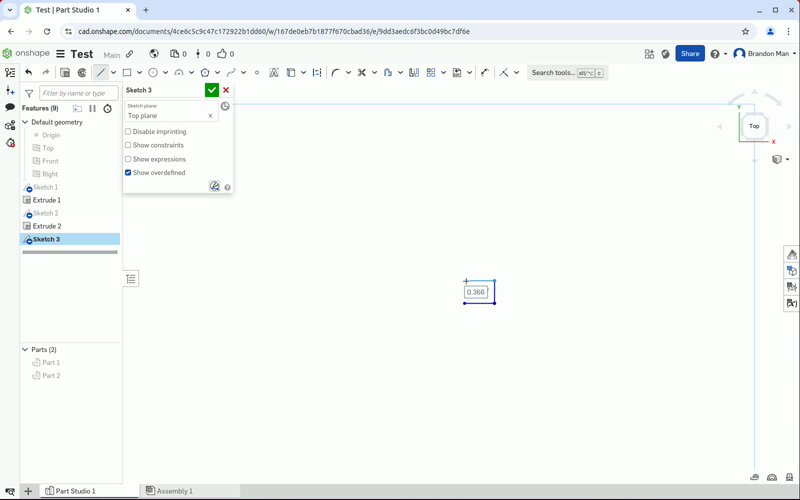
click(466, 280)
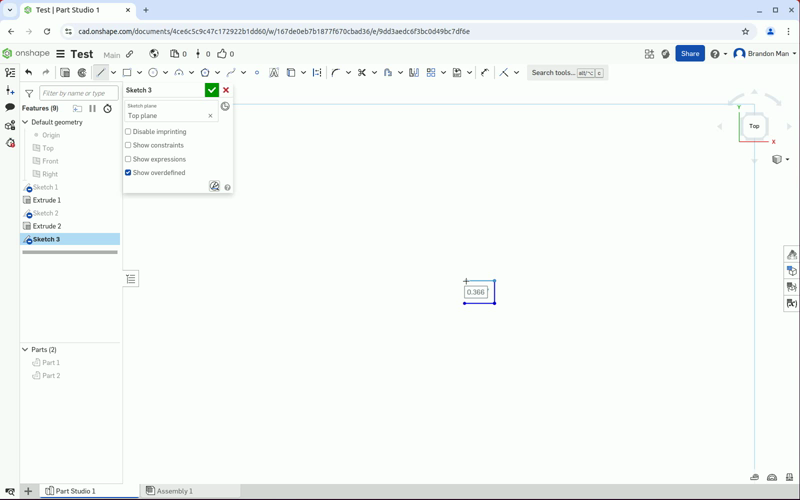
scroll(-6)
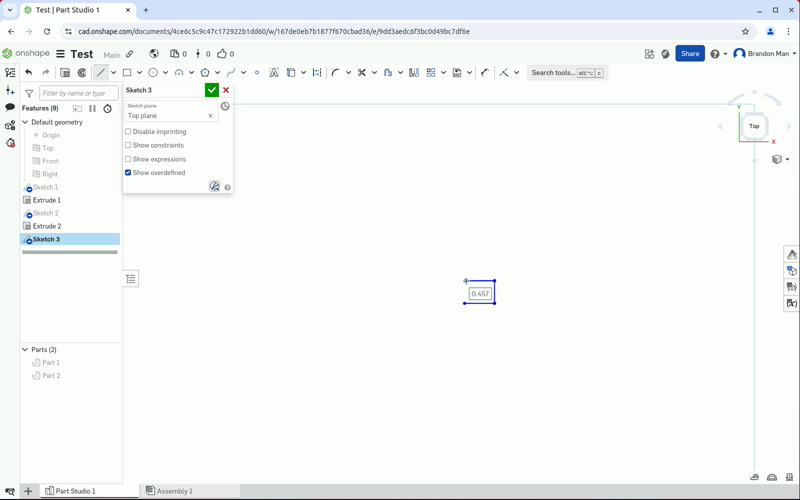
scroll(-6)
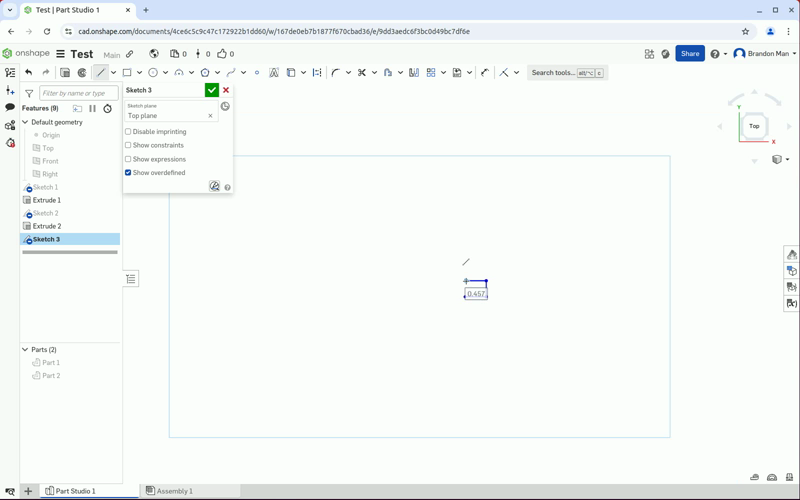
scroll(-6)
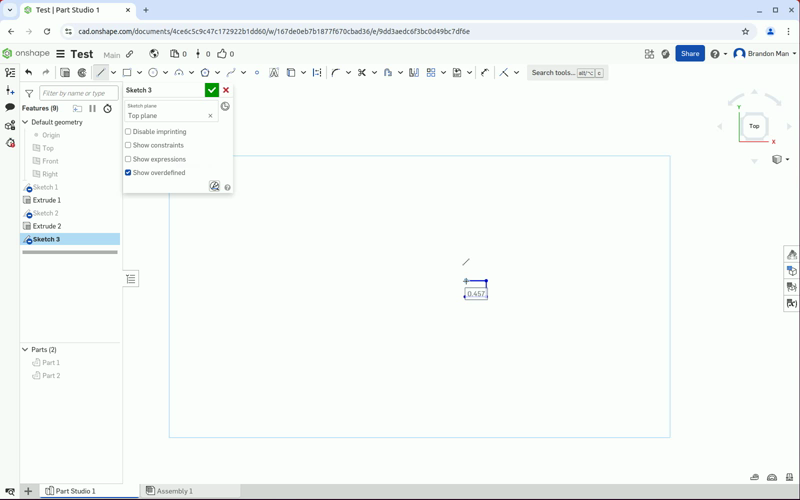
scroll(-6)
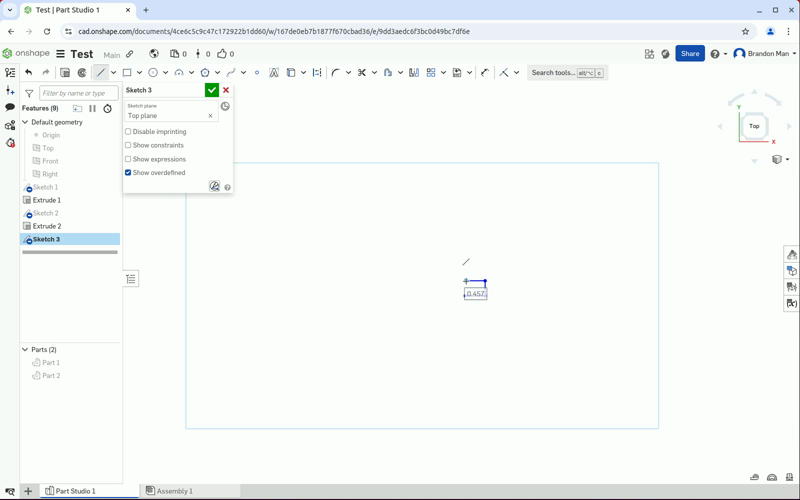
scroll(-6)
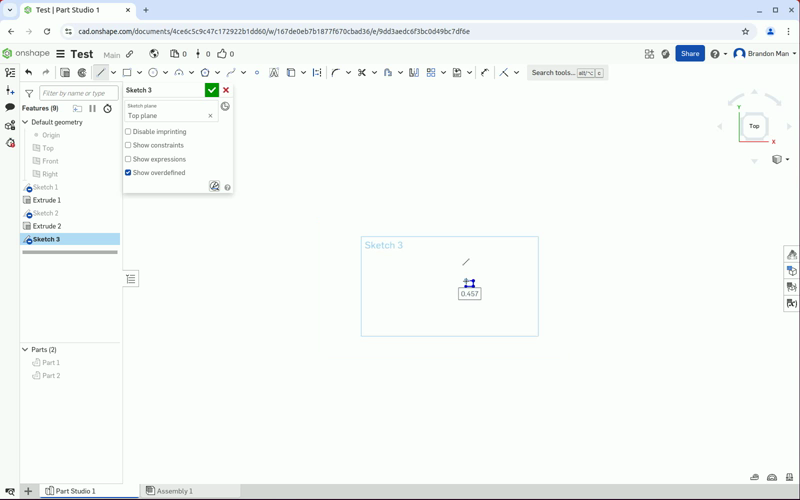
scroll(-6)
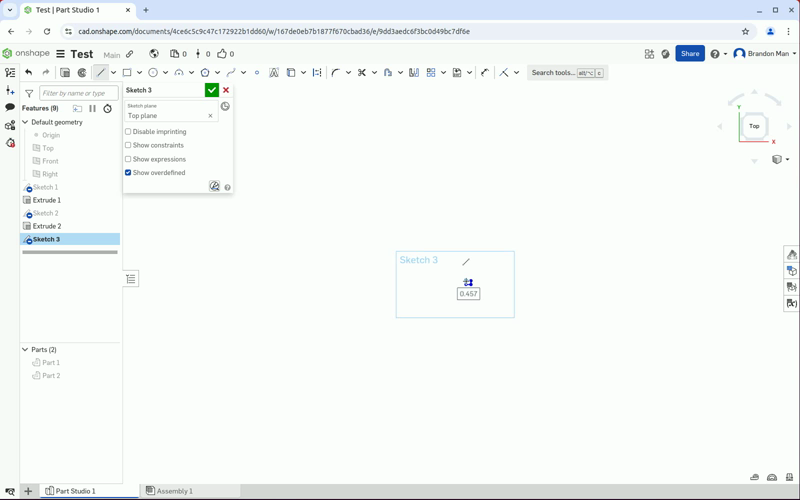
scroll(-6)
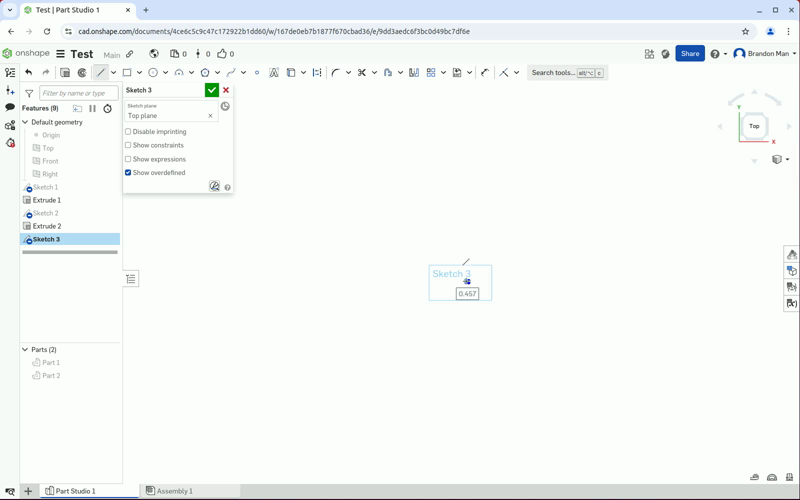
key_up(shift)
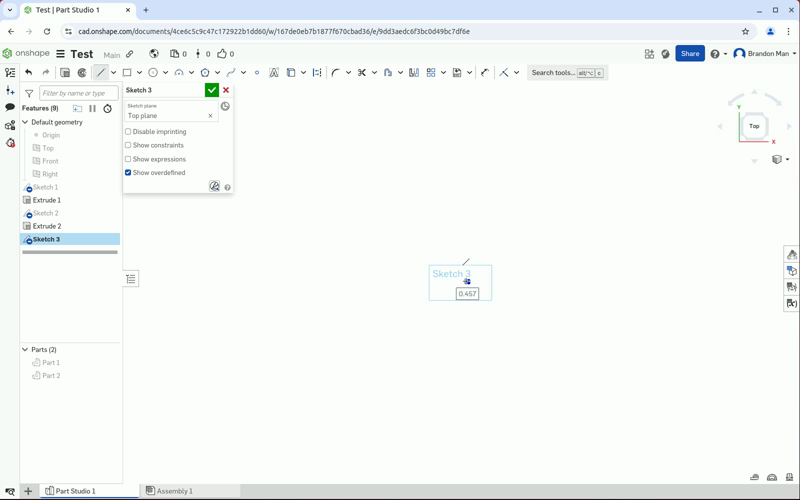
mouse_move(496, 280)
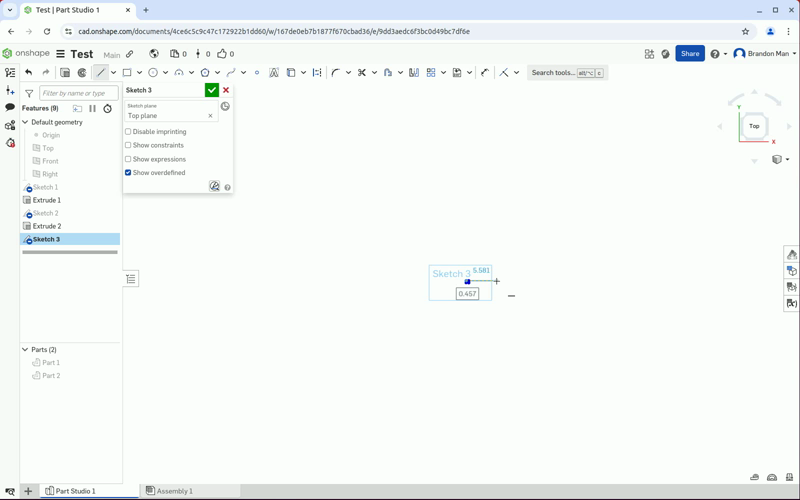
key_down(shift)
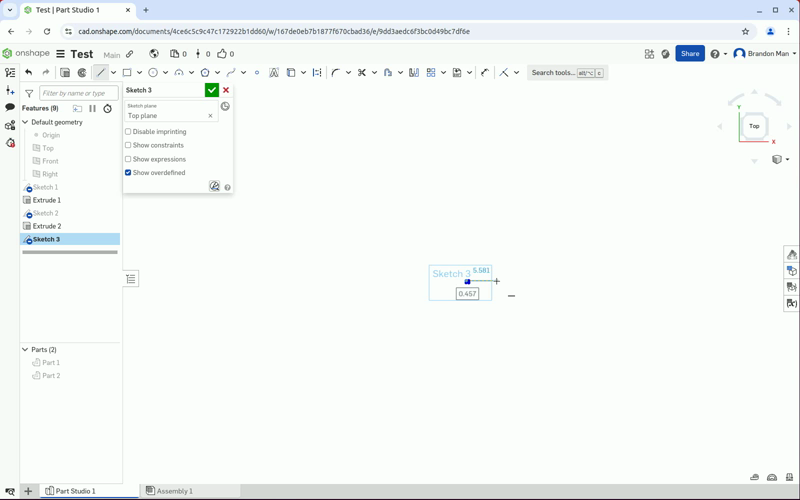
mouse_move(466, 282)
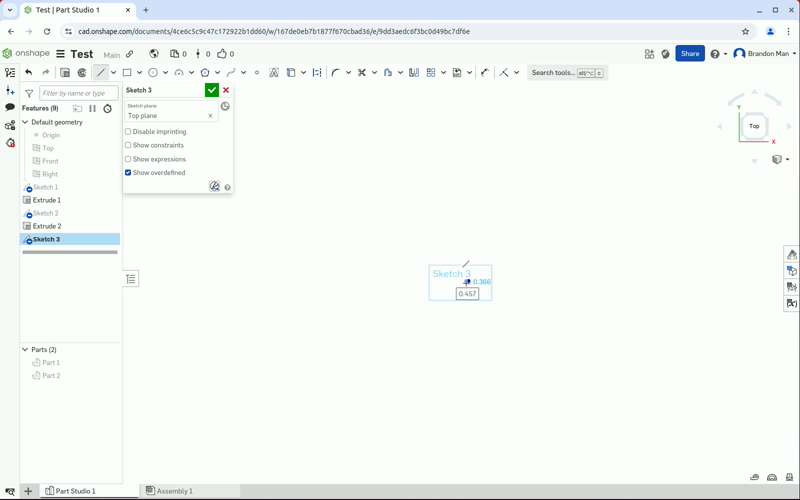
scroll(6)
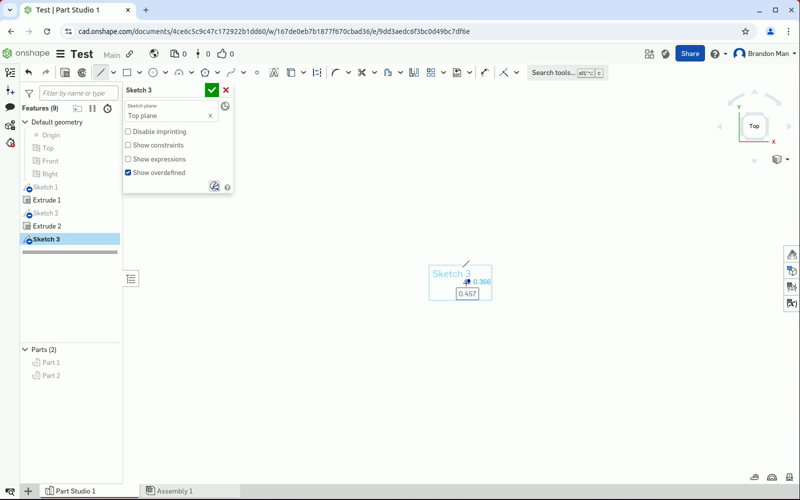
scroll(6)
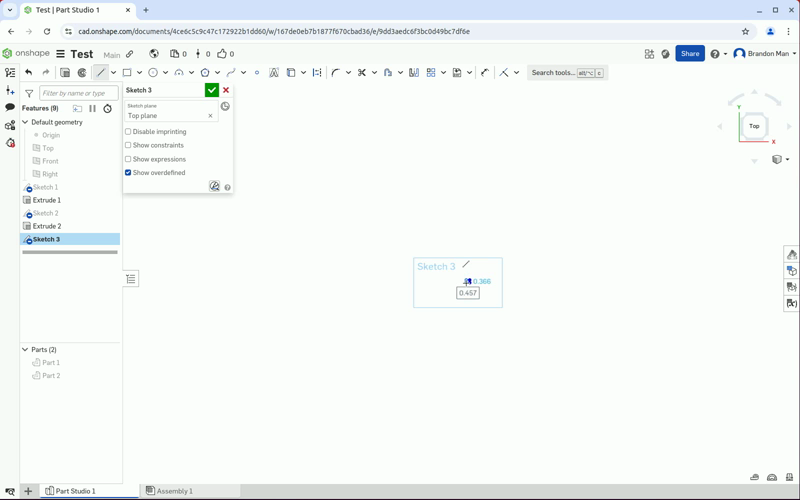
scroll(6)
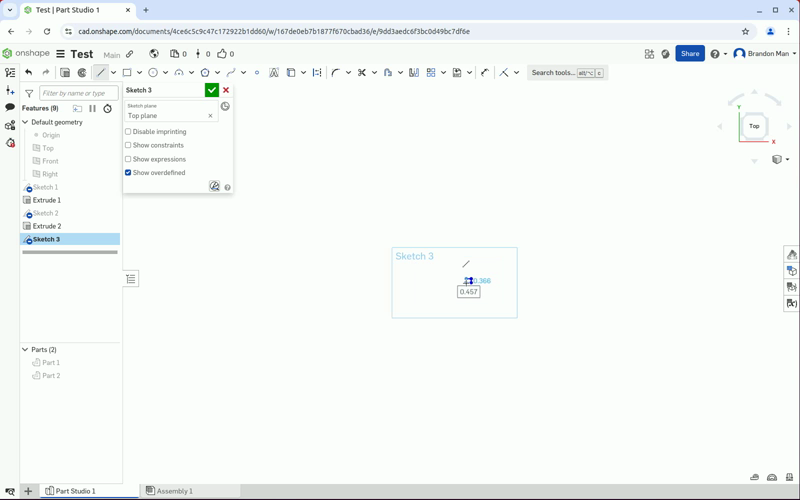
scroll(6)
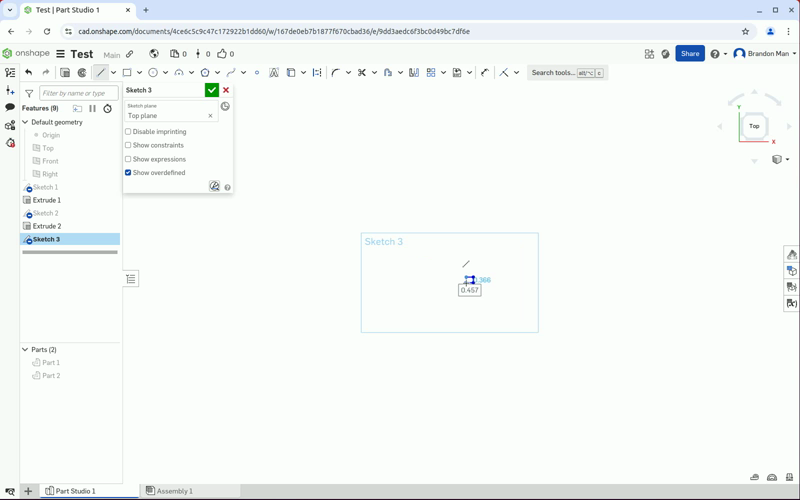
scroll(6)
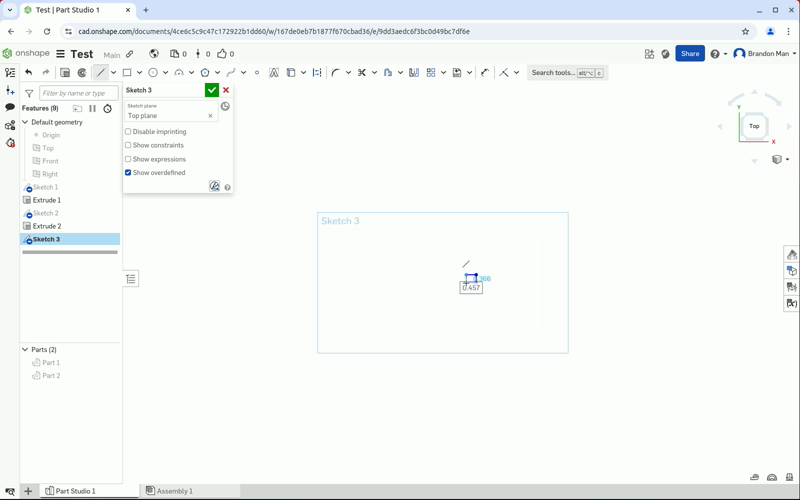
scroll(6)
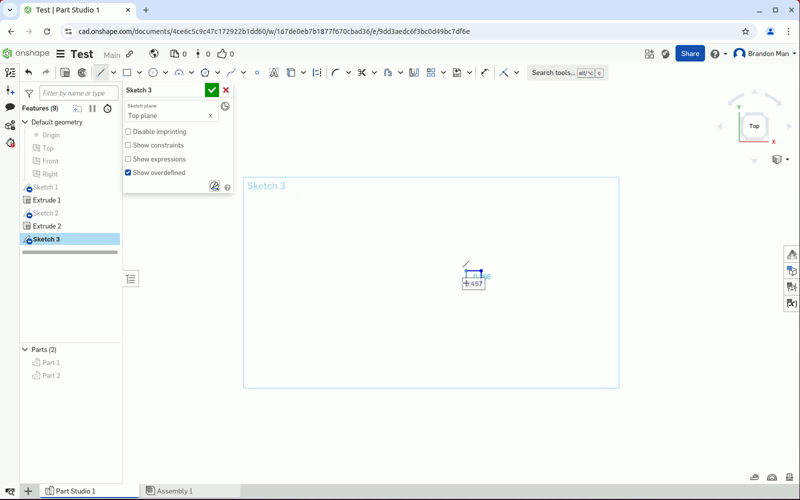
scroll(6)
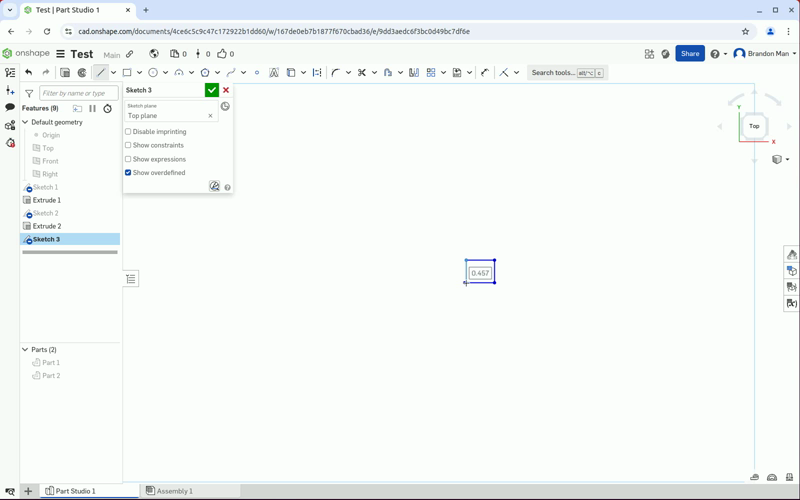
key_up(shift)
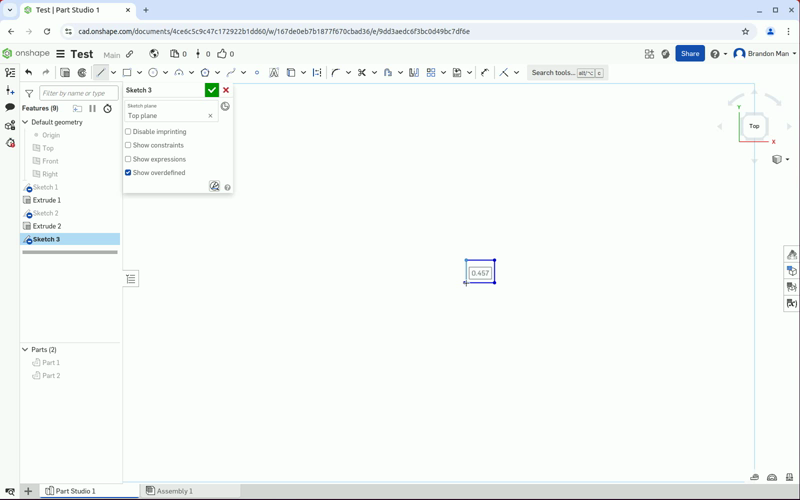
click(466, 282)
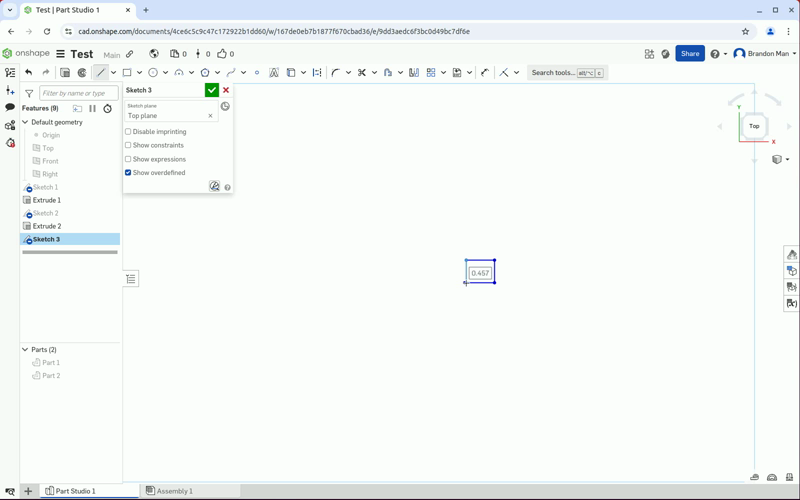
scroll(-6)
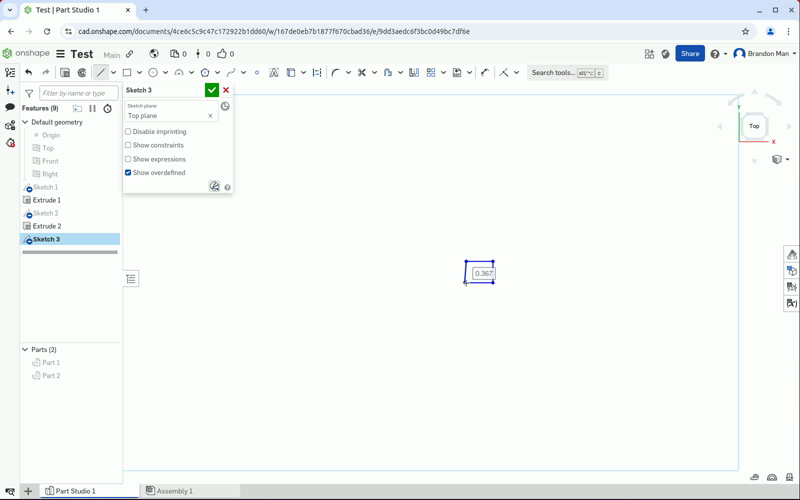
scroll(-6)
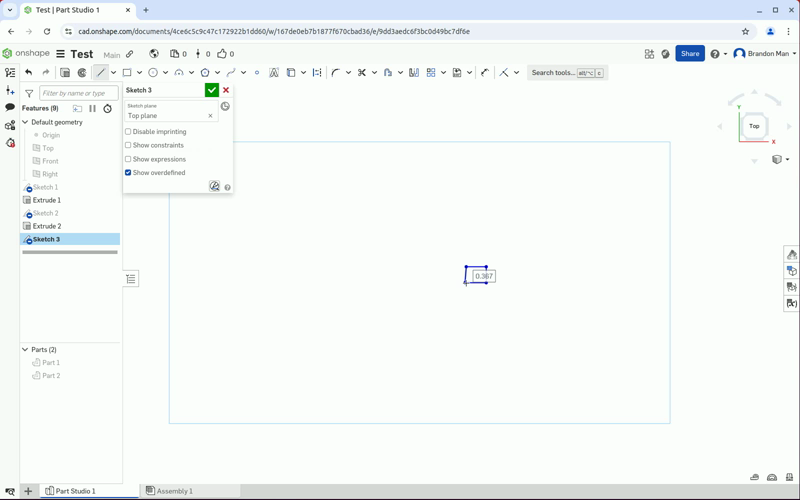
scroll(-6)
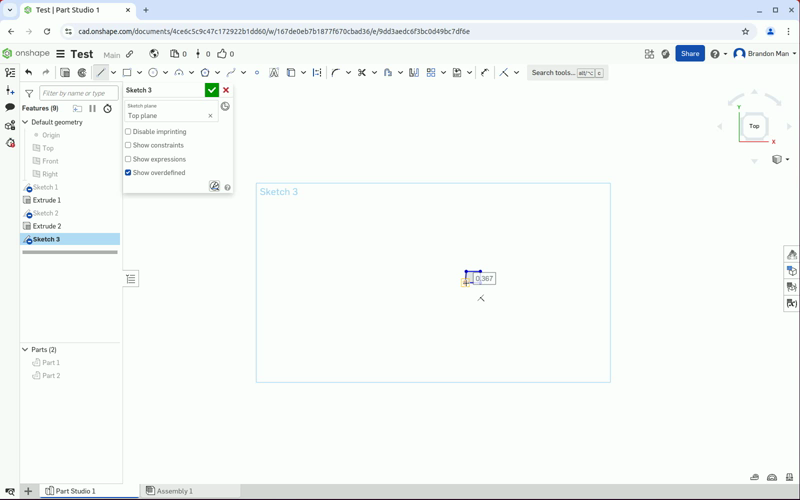
scroll(-6)
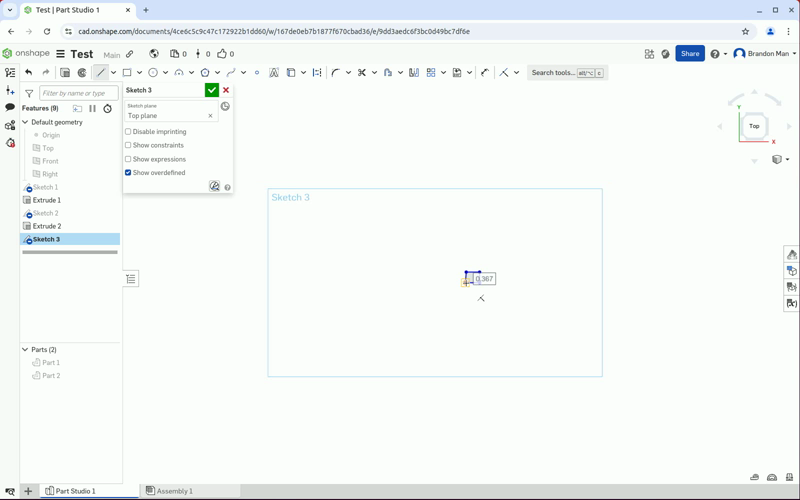
scroll(-6)
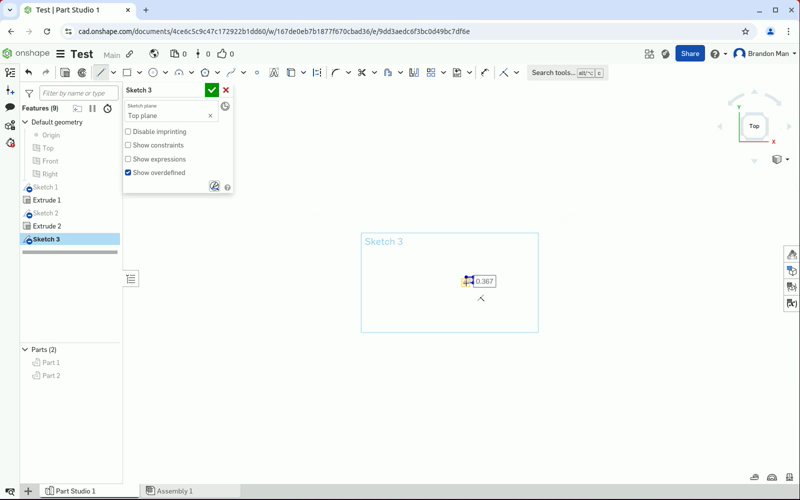
scroll(-6)
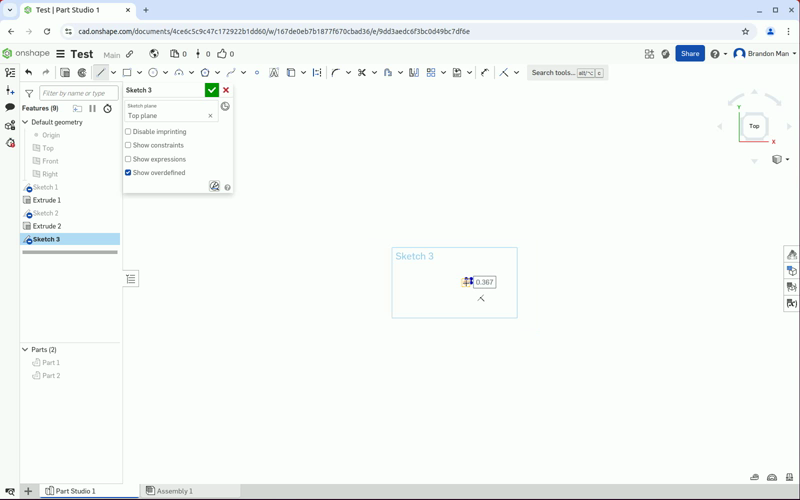
scroll(-6)
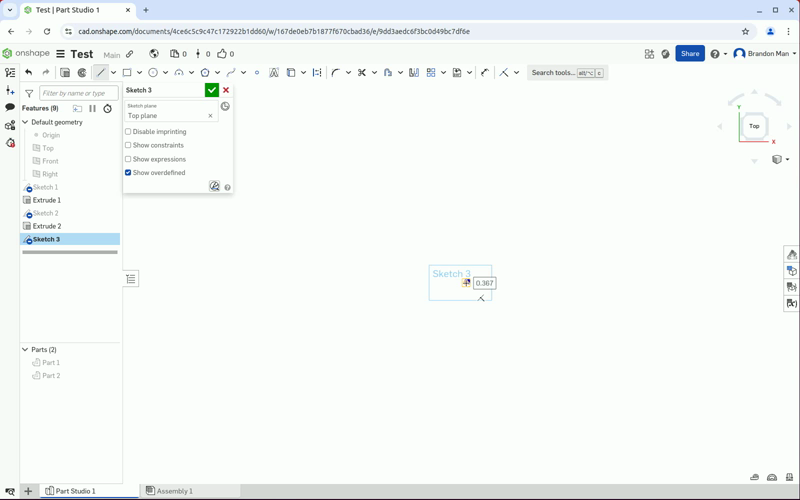
key(esc)
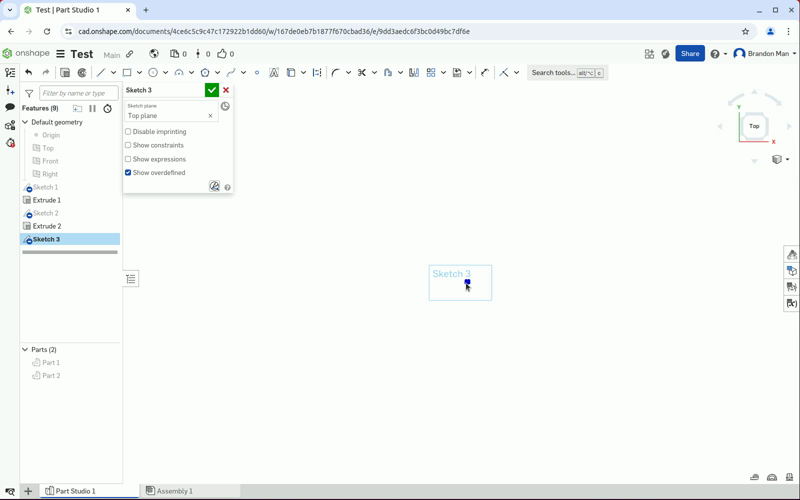
mouse_move(467, 282)
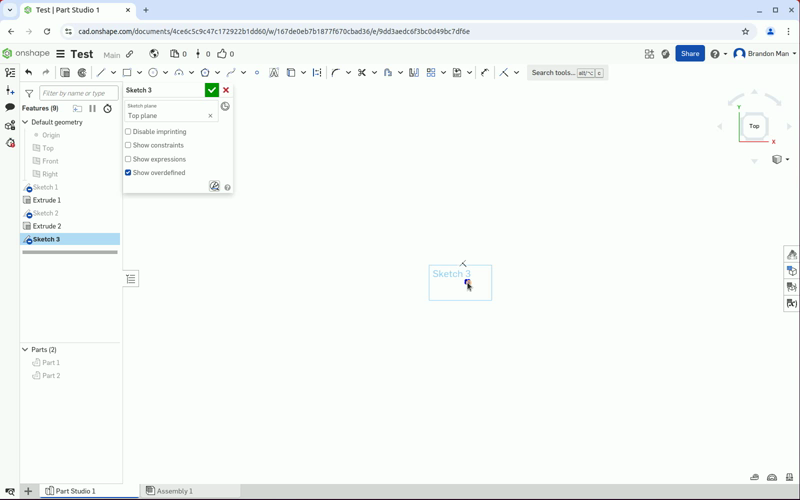
scroll(6)
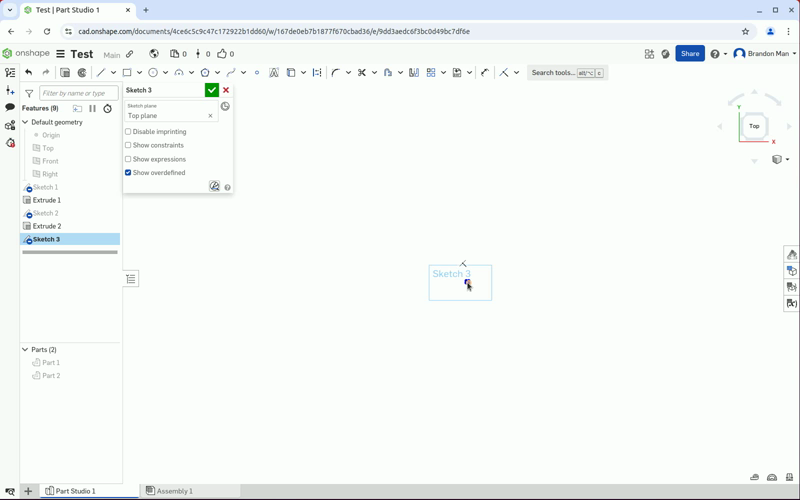
scroll(6)
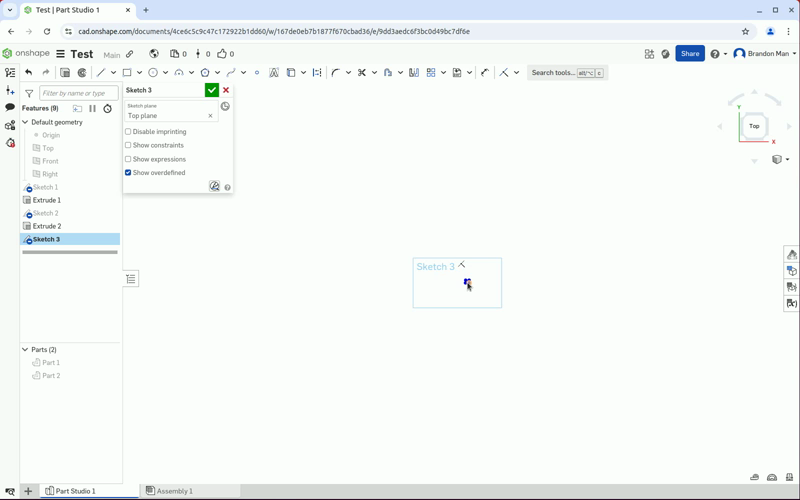
scroll(6)
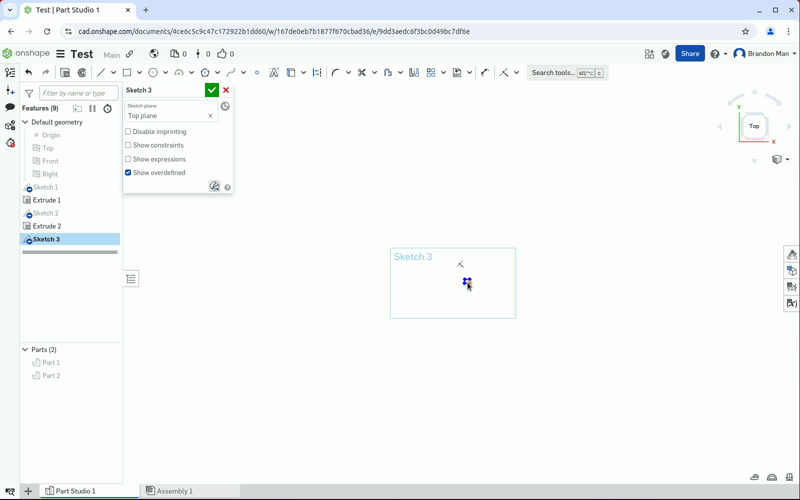
scroll(6)
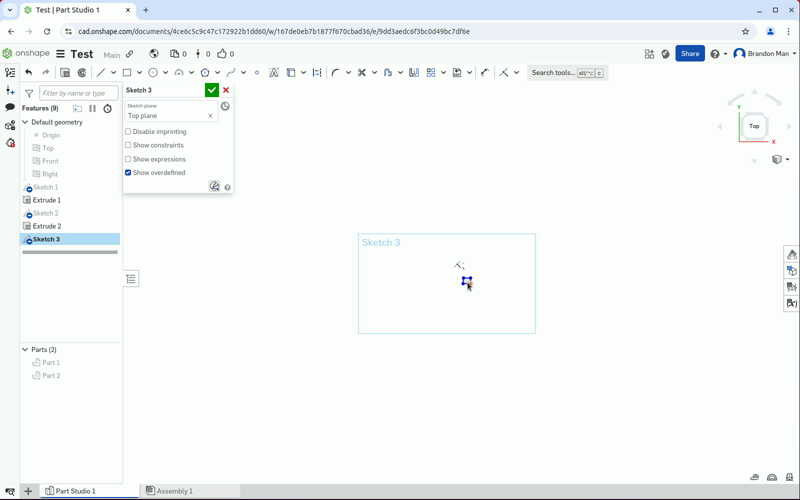
scroll(6)
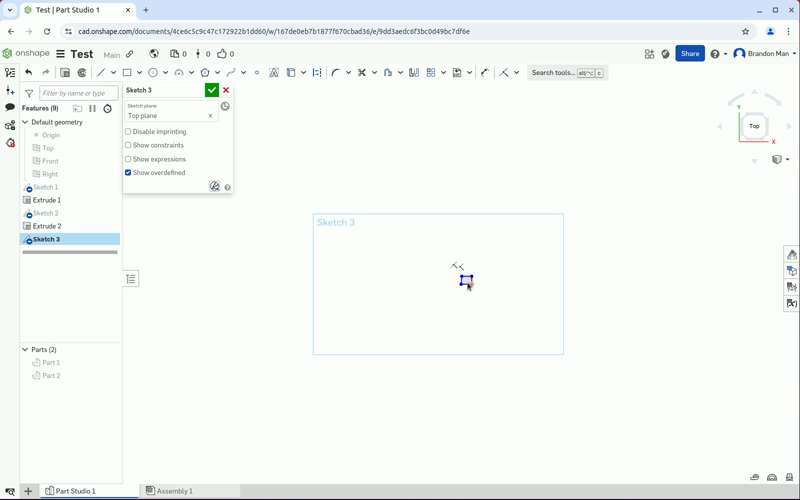
scroll(6)
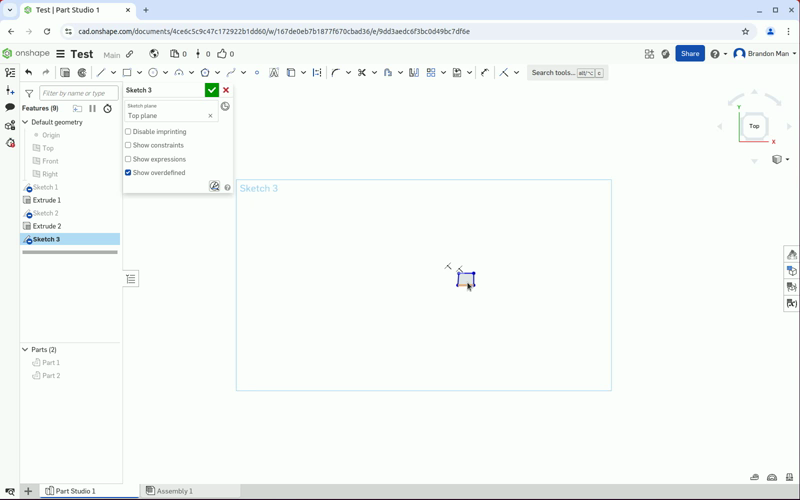
scroll(6)
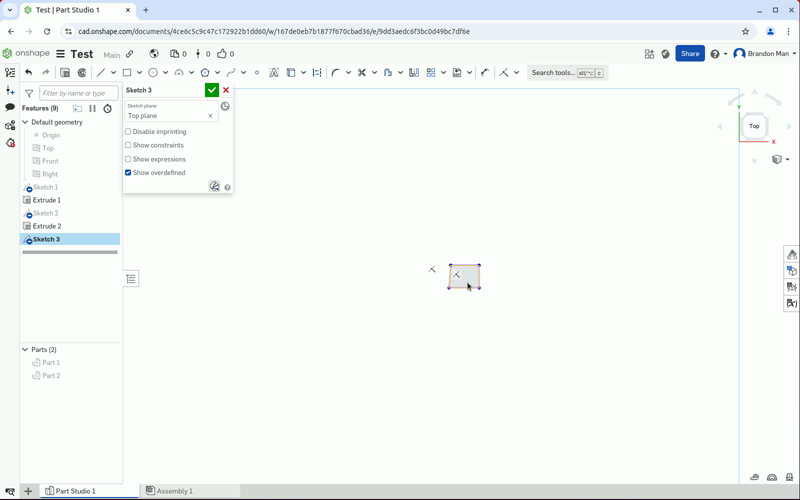
click(467, 282)
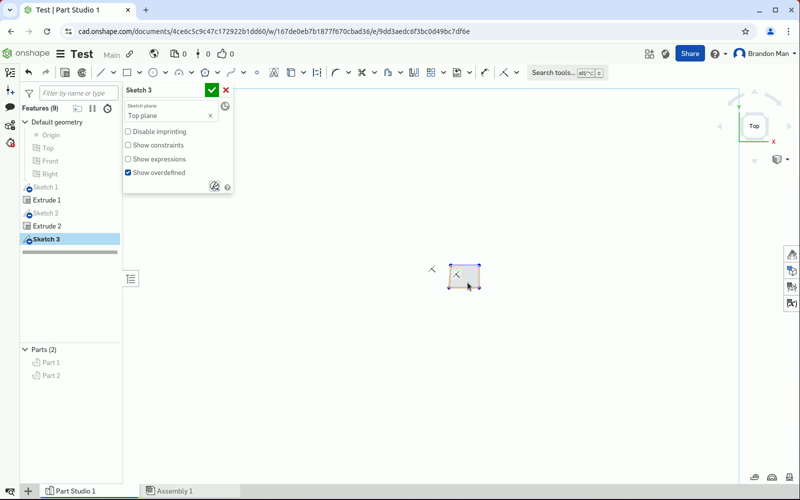
scroll(-6)
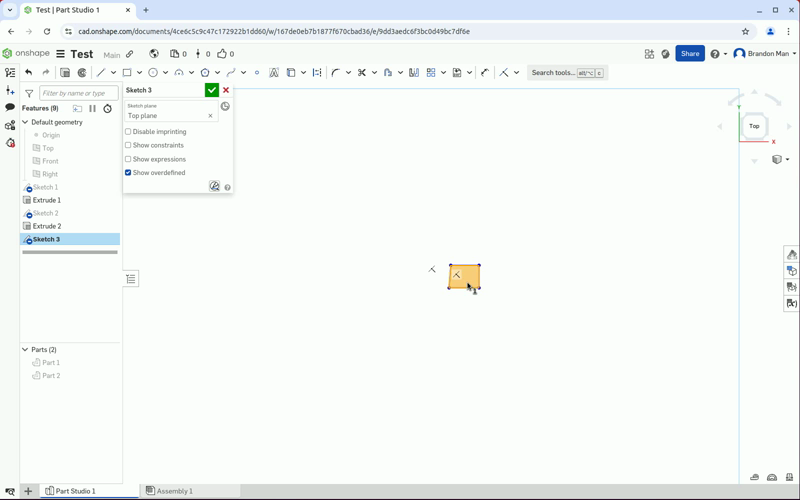
scroll(-6)
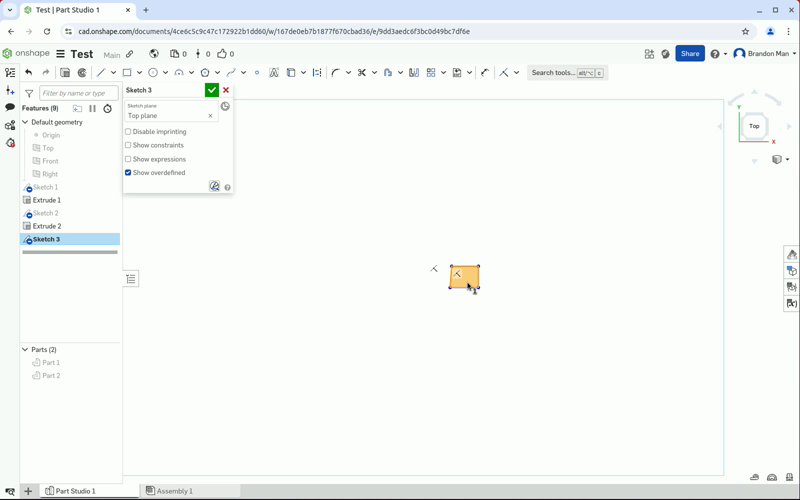
scroll(-6)
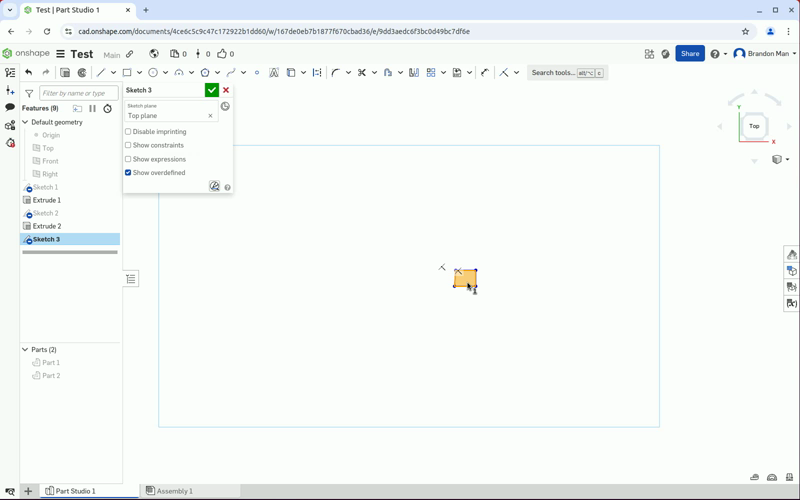
scroll(-6)
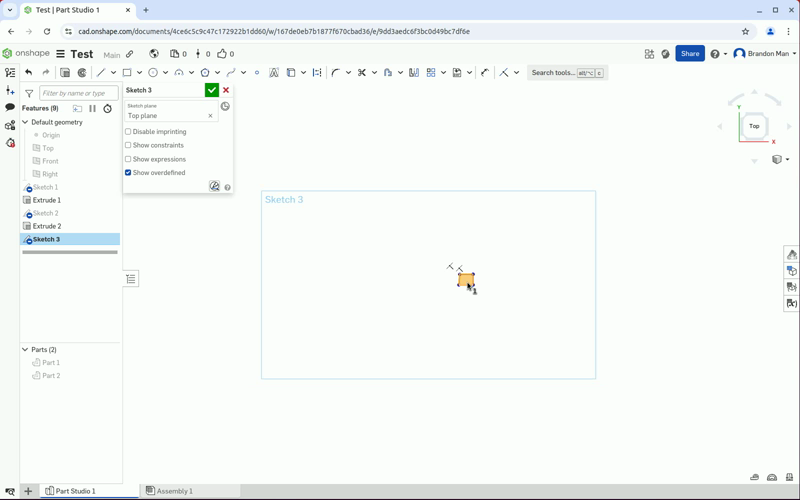
scroll(-6)
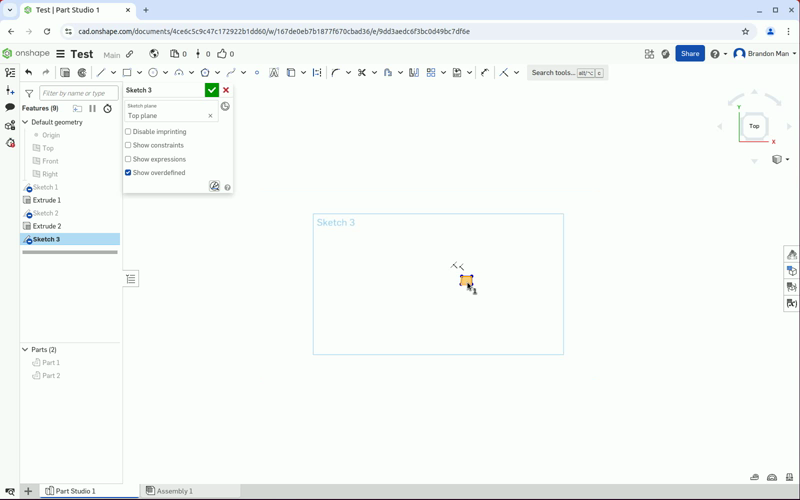
scroll(-6)
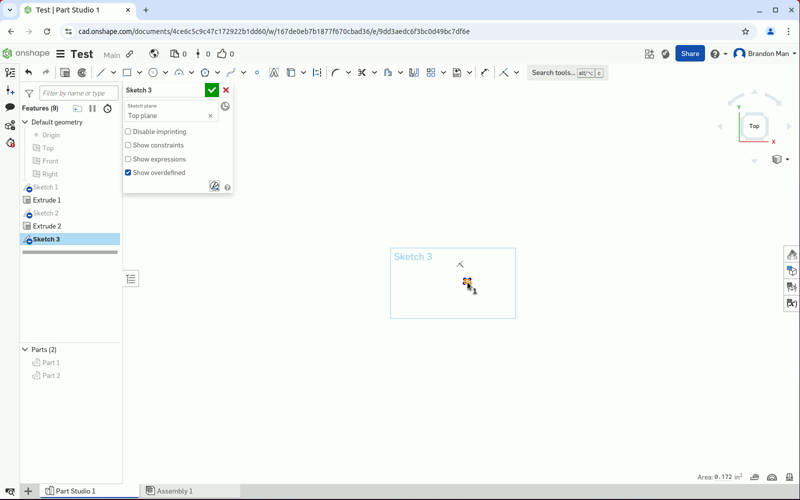
scroll(-6)
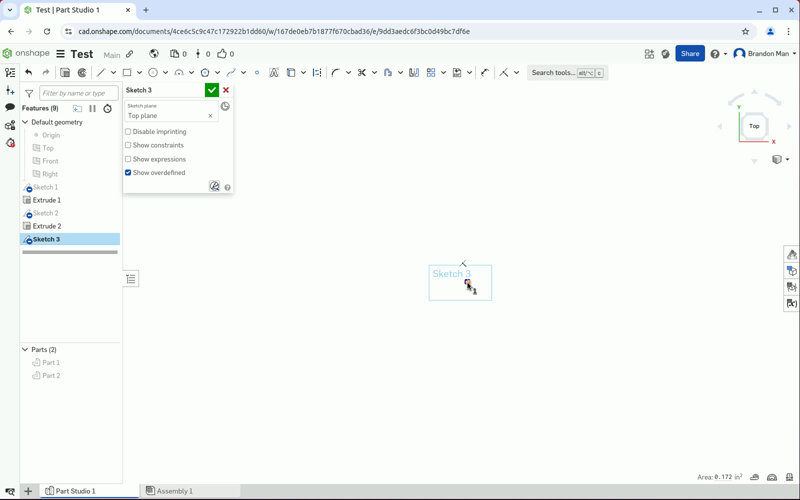
mouse_move(73, 352)
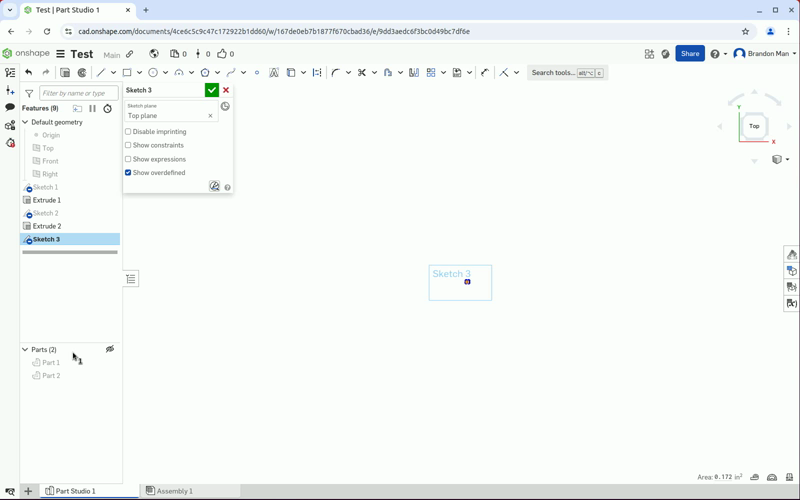
key(shift+y)
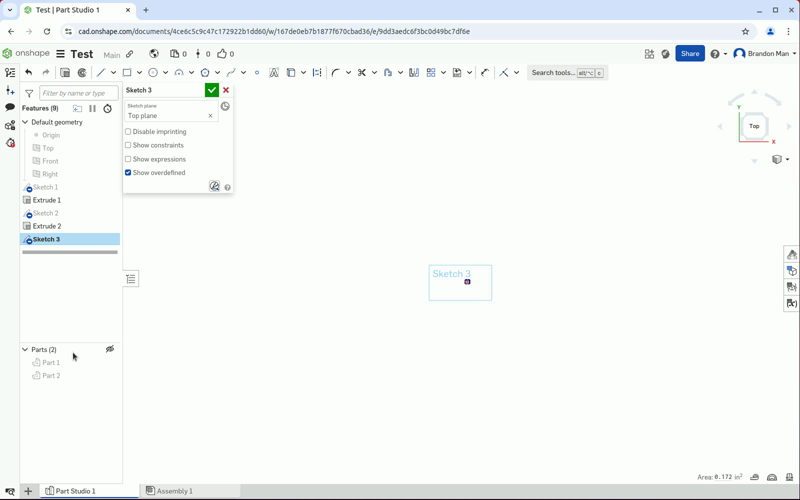
key(shift+e)
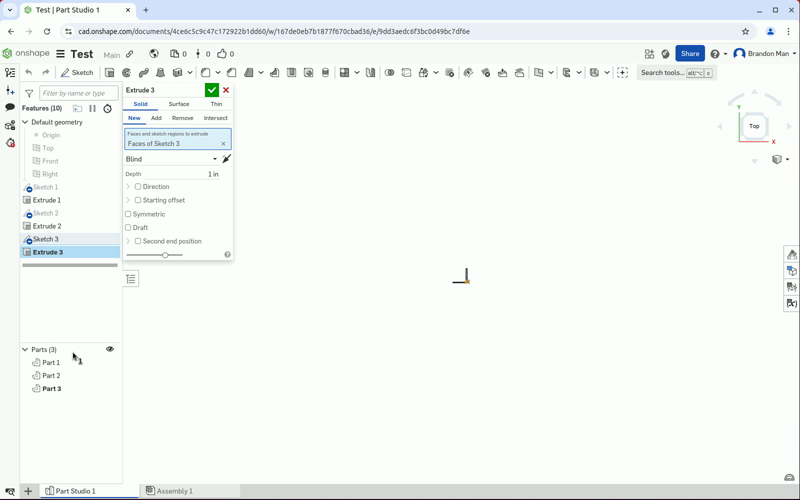
mouse_move(143, 106)
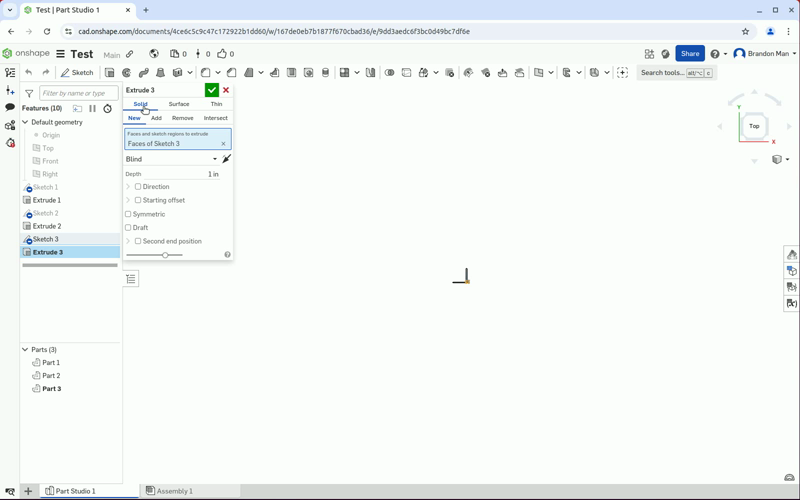
click(143, 106)
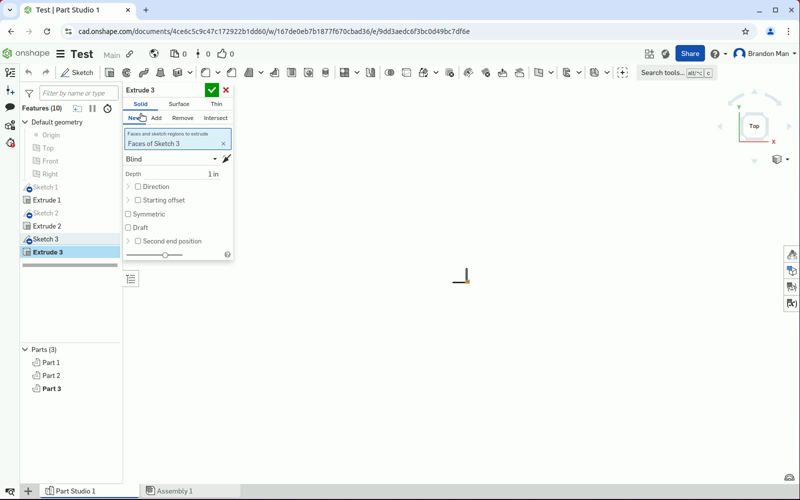
mouse_move(137, 120)
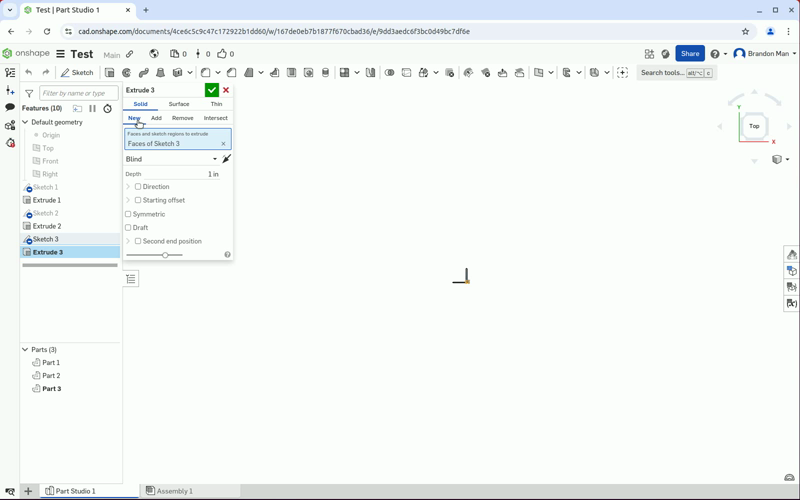
click(137, 120)
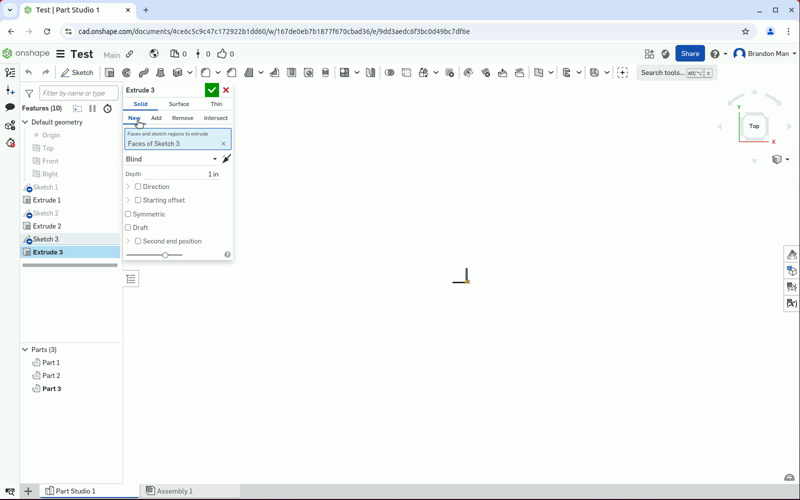
key(tab, 4)
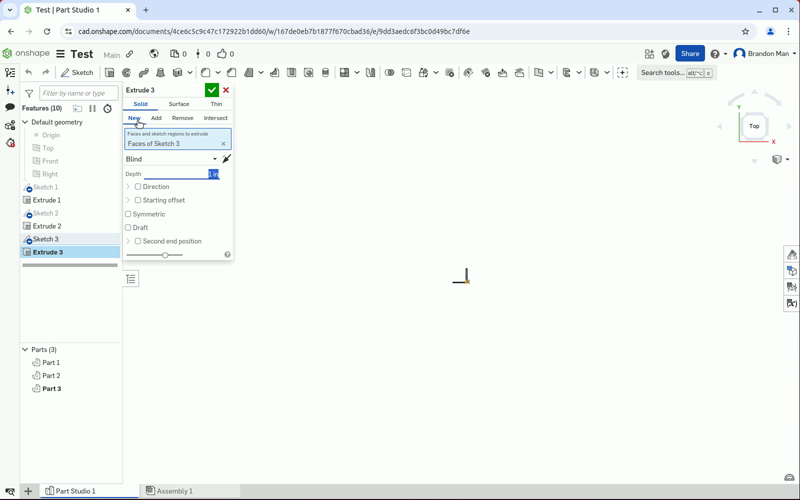
text(-23.108)
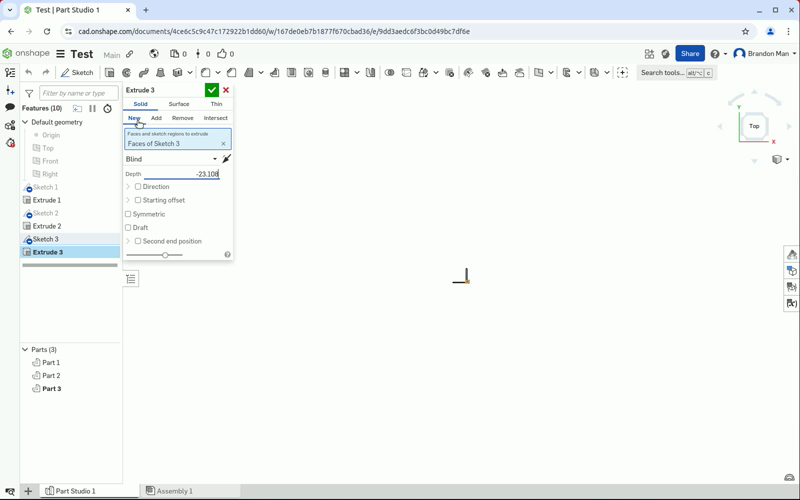
key(enter)
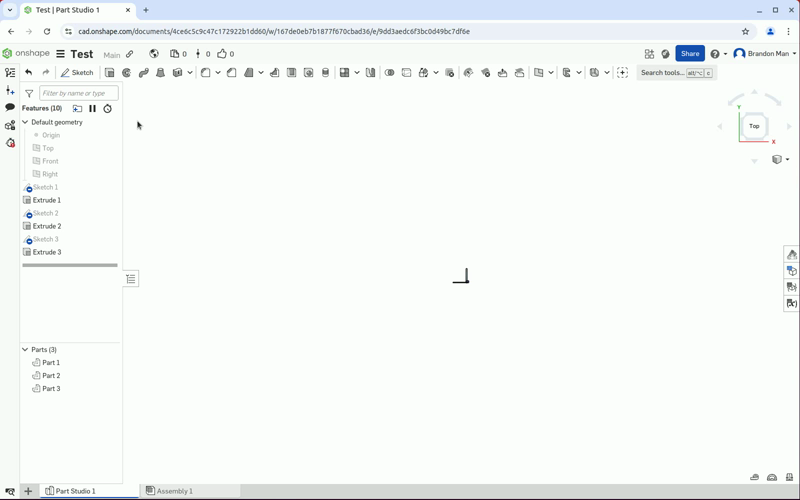
key(shift+h)
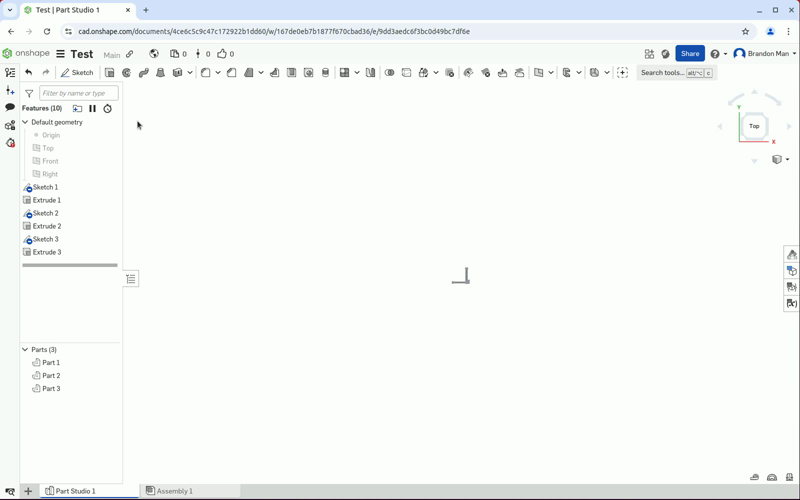
key(shift+h)
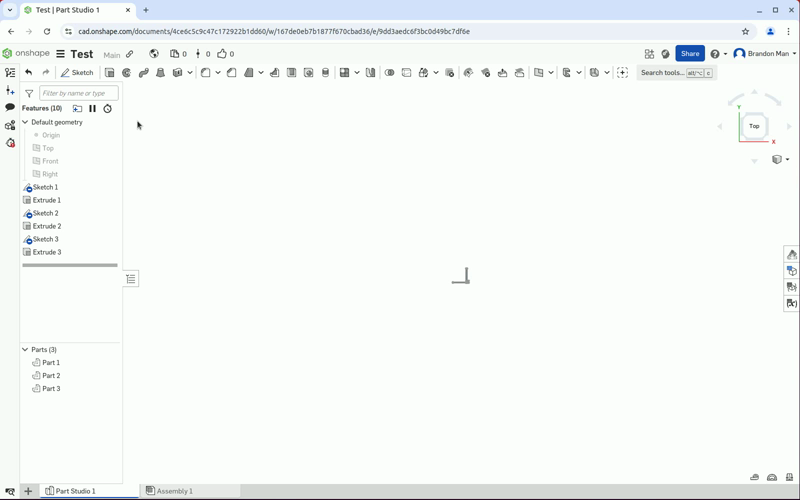
key(shift+7)
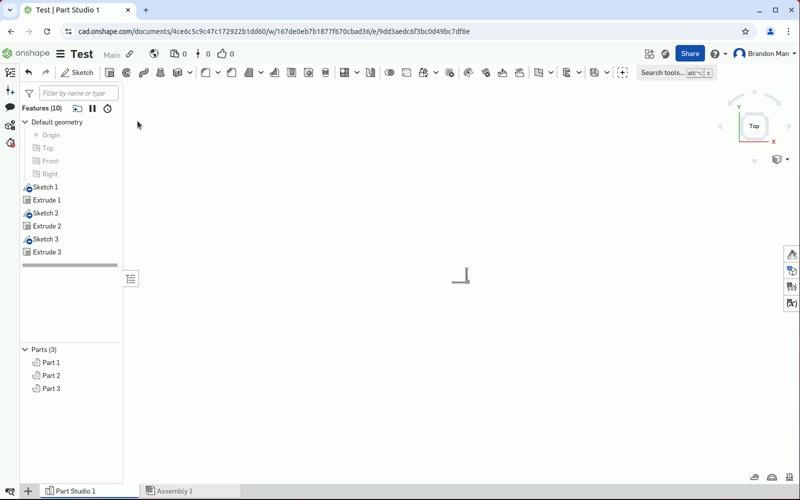
key(up, 3)
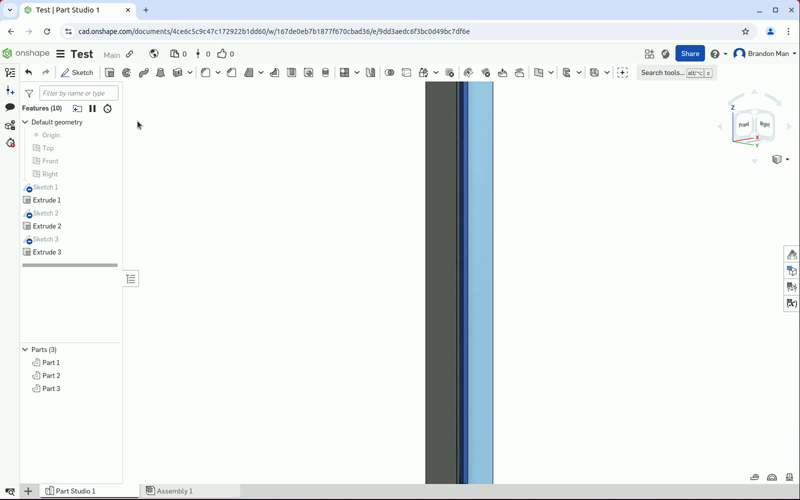
key(left, 3)
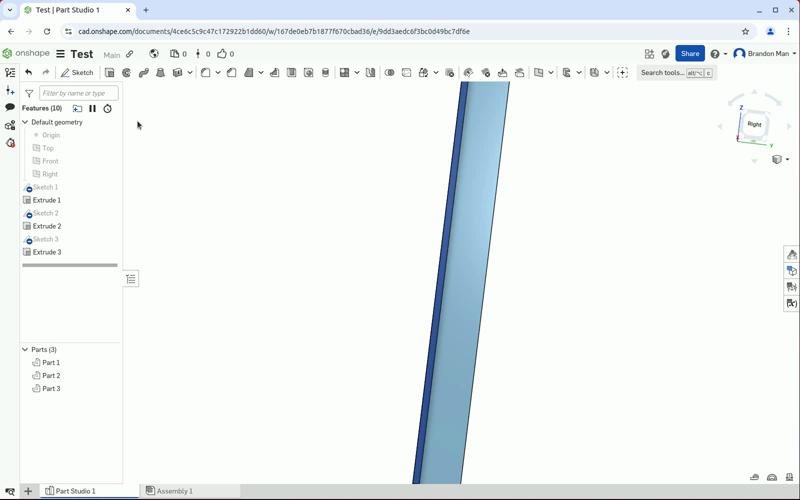
key(right, 3)
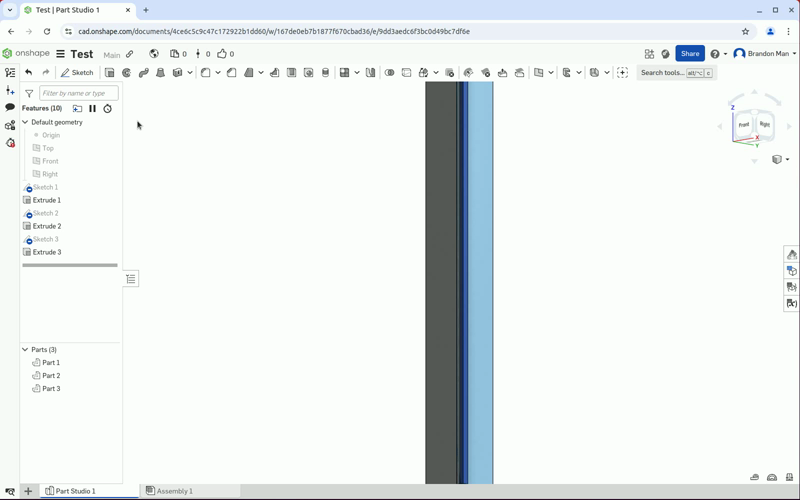
key(down, 3)
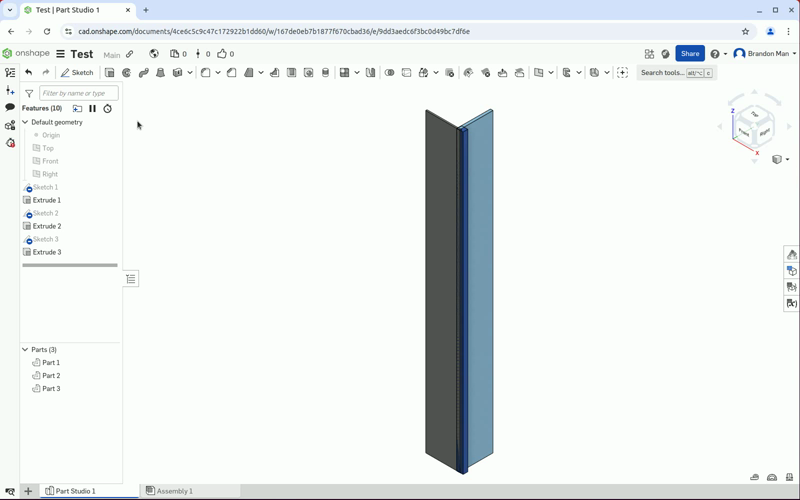
mouse_move(73, 189)
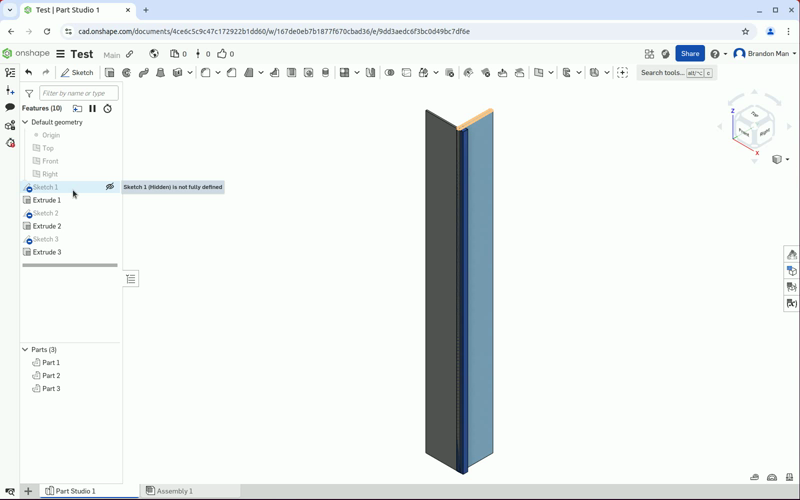
click(73, 189)